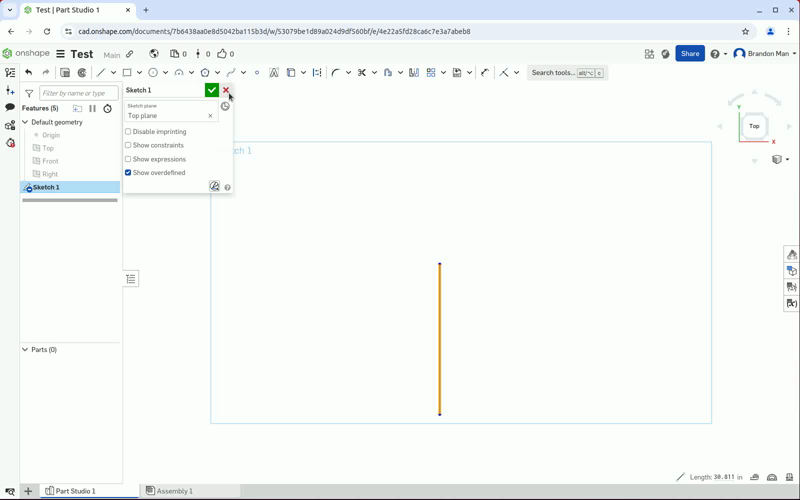
key(shift+h)
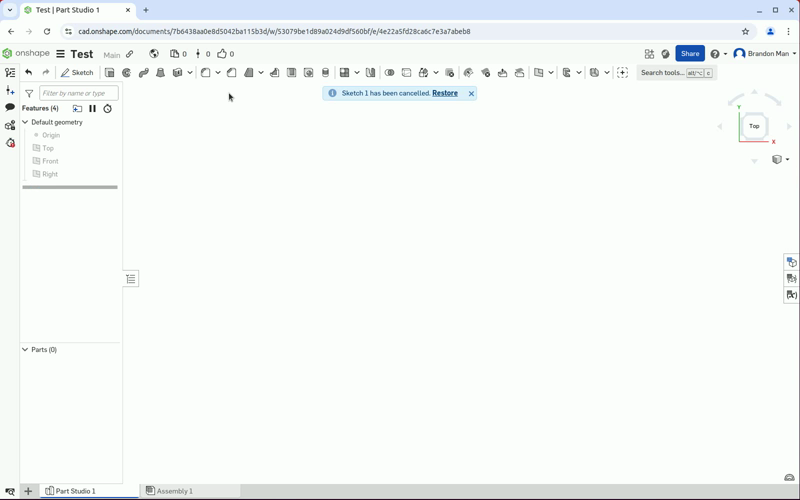
mouse_move(73, 352)
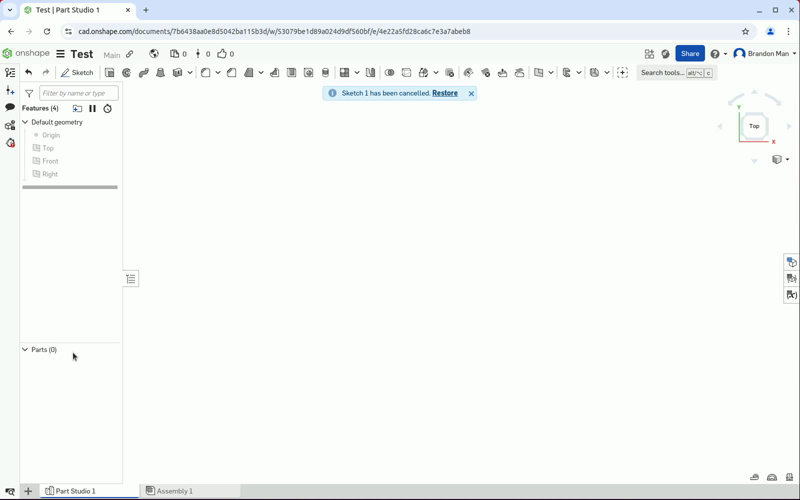
key(y)
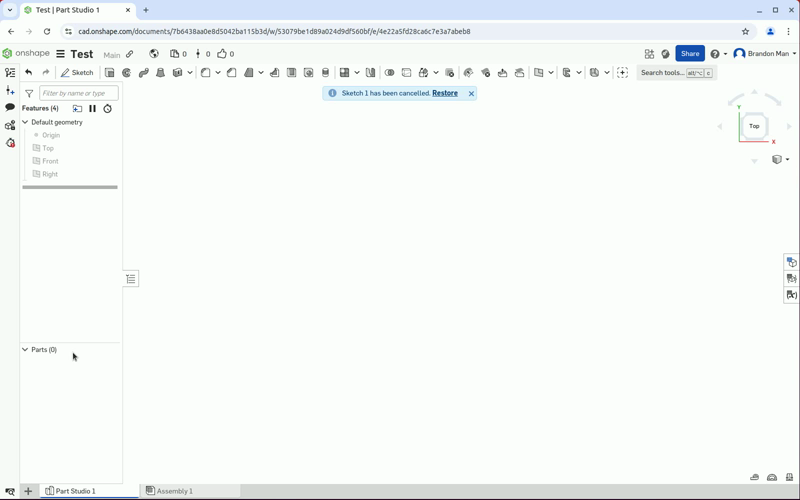
key(shift+p)
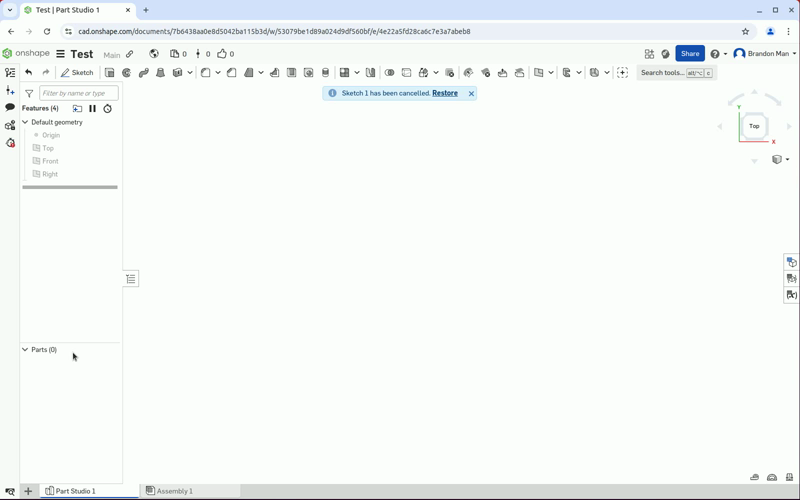
key(space)
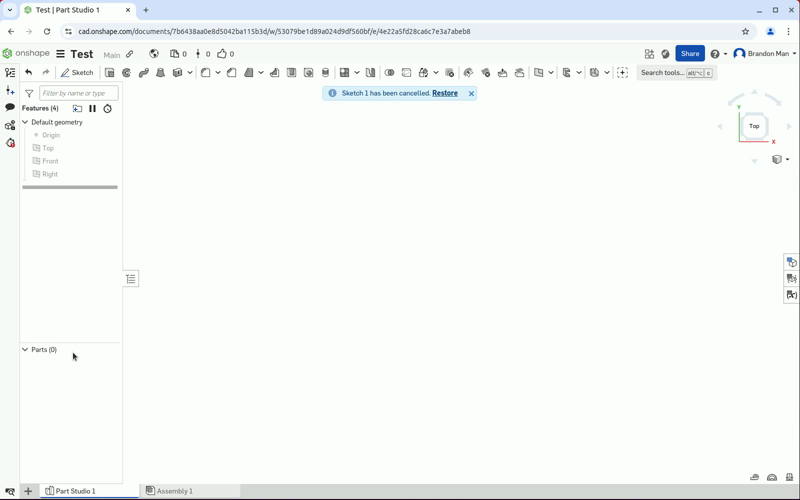
key_down(shift)
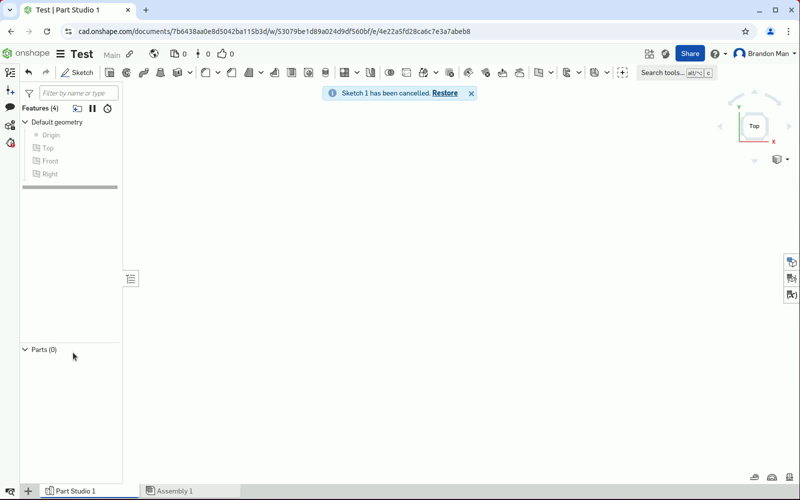
key(up)
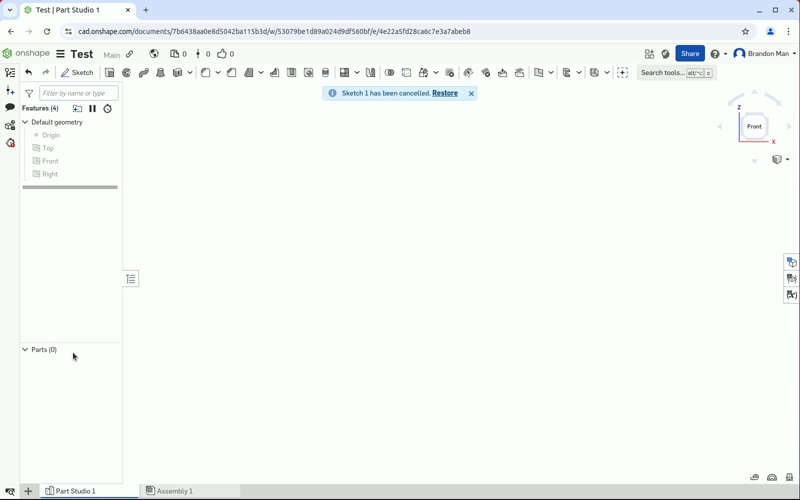
key_up(shift)
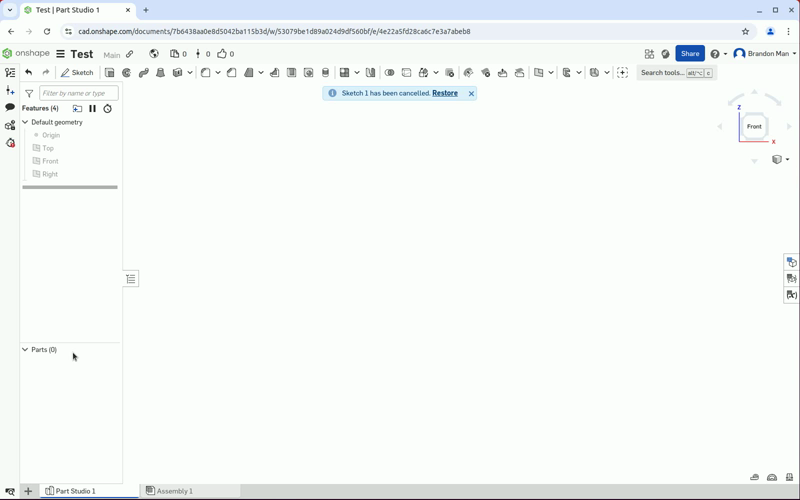
mouse_move(73, 352)
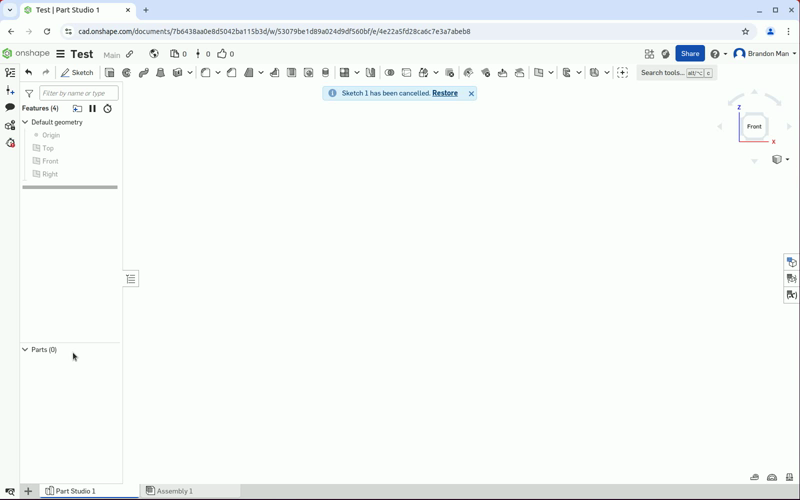
key(shift+y)
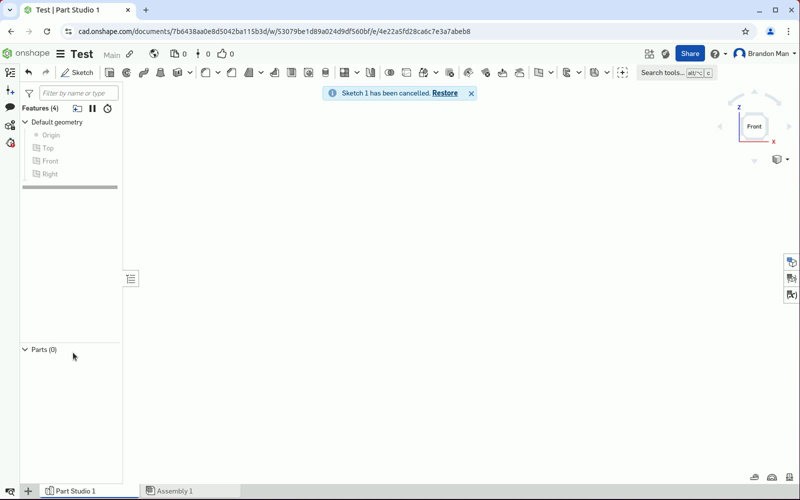
key(shift+s)
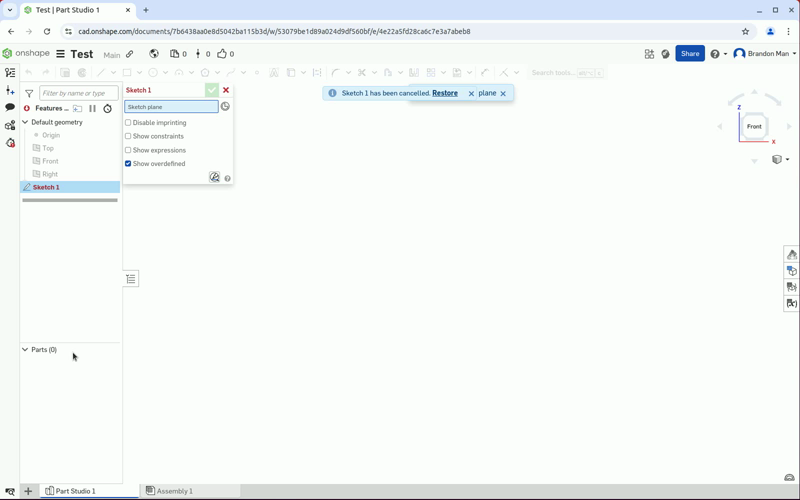
mouse_move(73, 163)
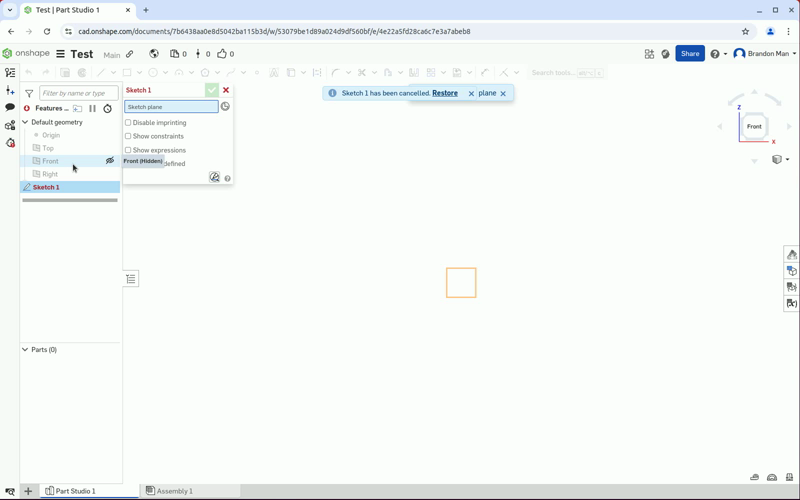
click(73, 163)
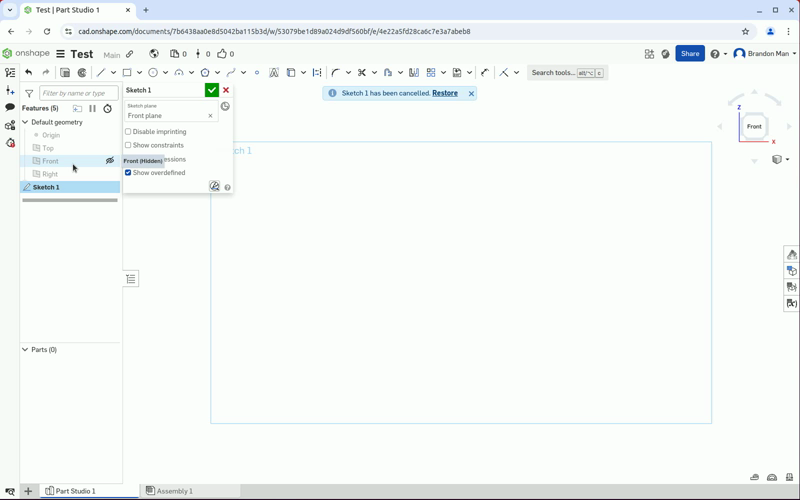
mouse_move(73, 352)
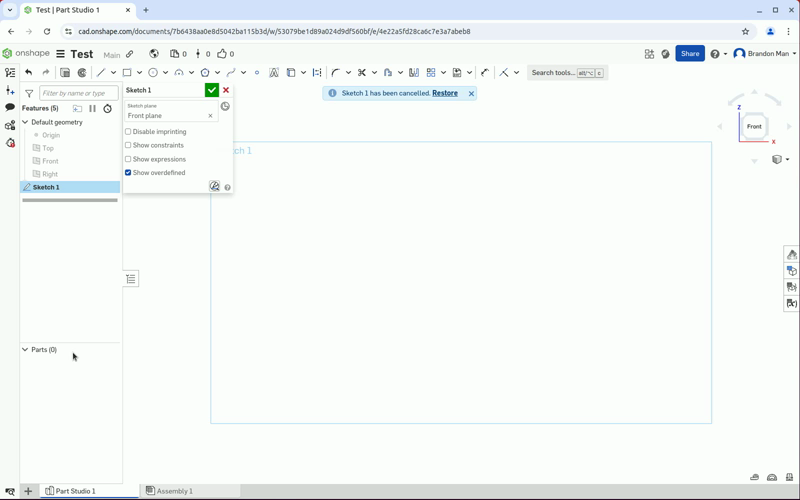
key(y)
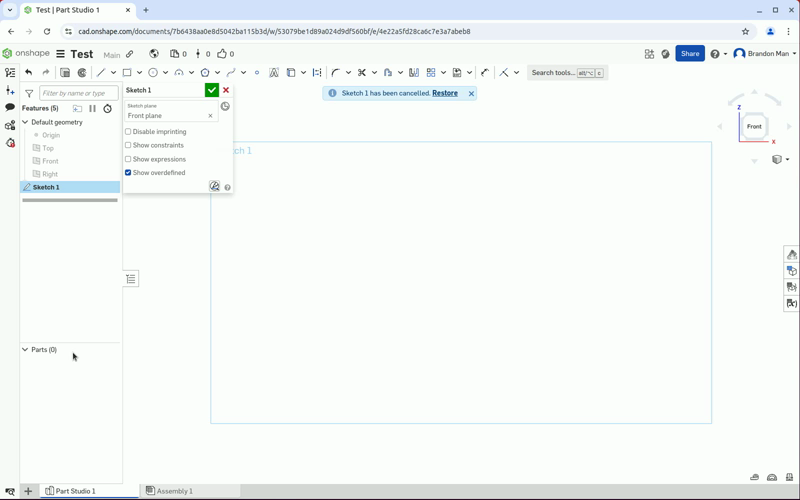
key(c)
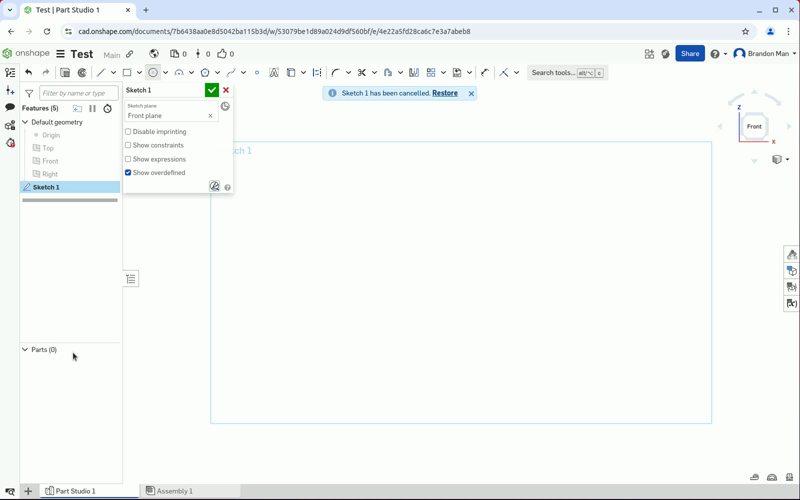
key_down(shift)
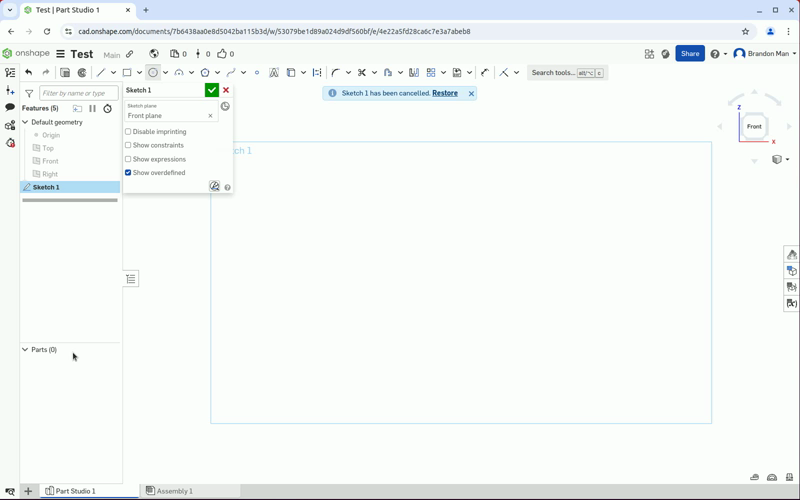
mouse_move(461, 282)
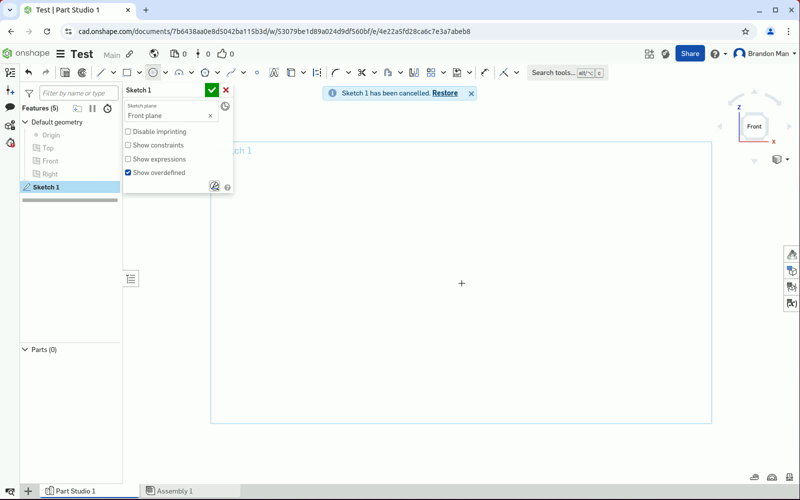
click(461, 282)
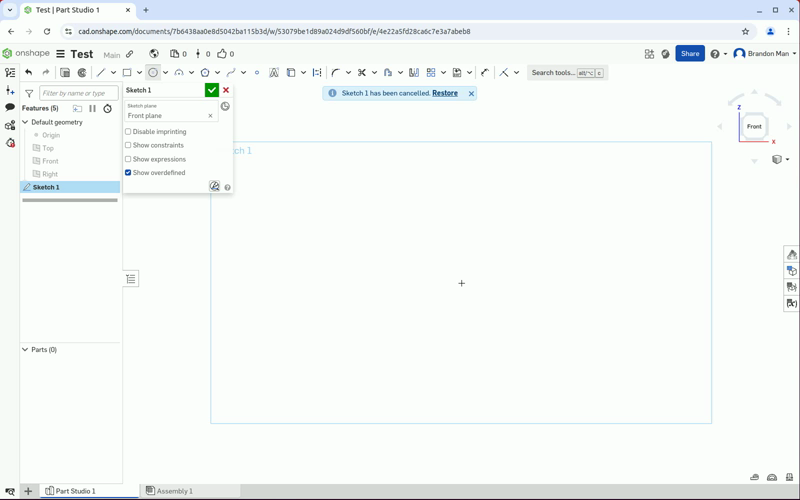
key_up(shift)
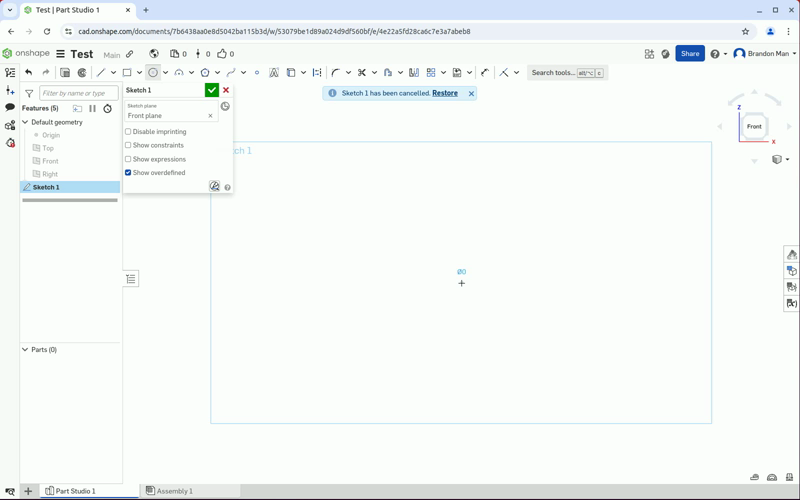
mouse_move(472, 282)
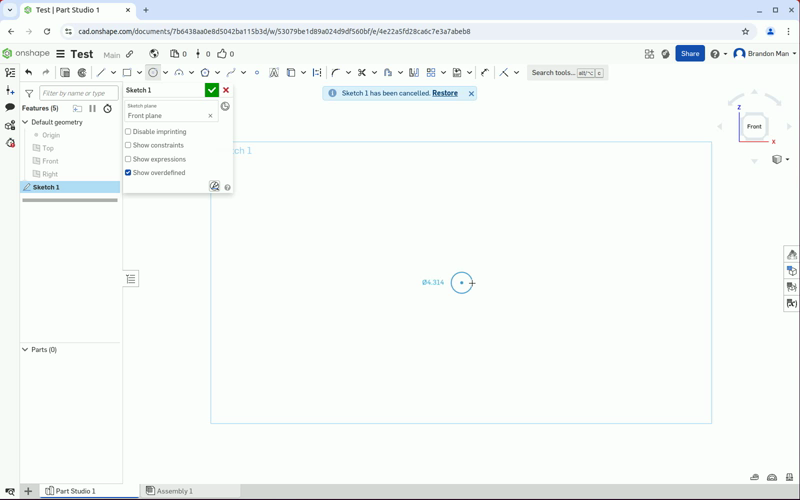
click(472, 282)
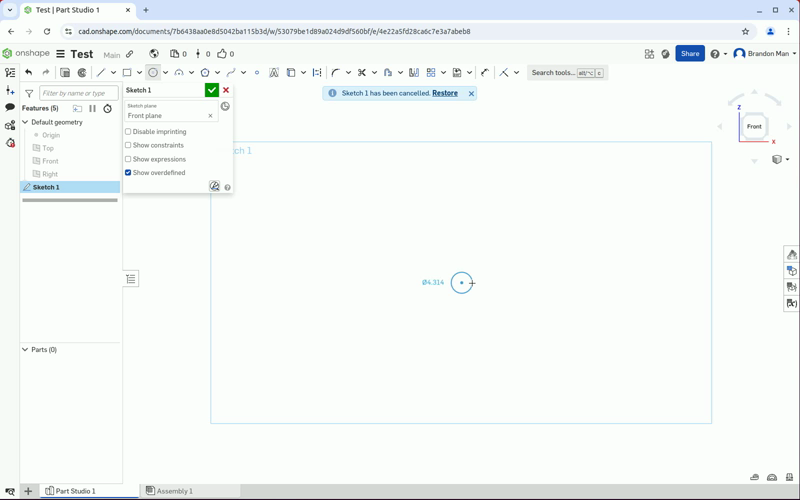
key(esc)
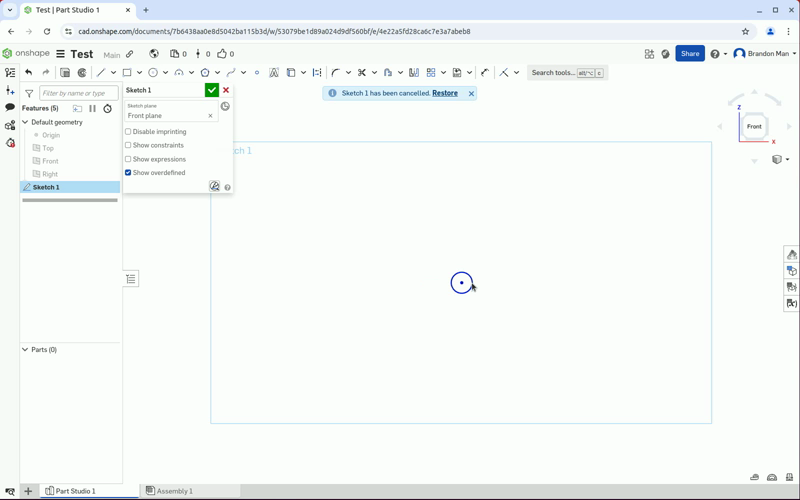
mouse_move(463, 279)
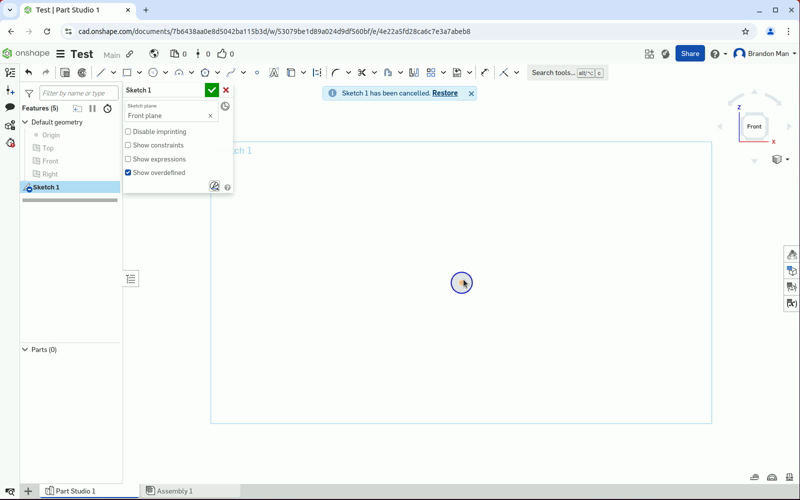
scroll(6)
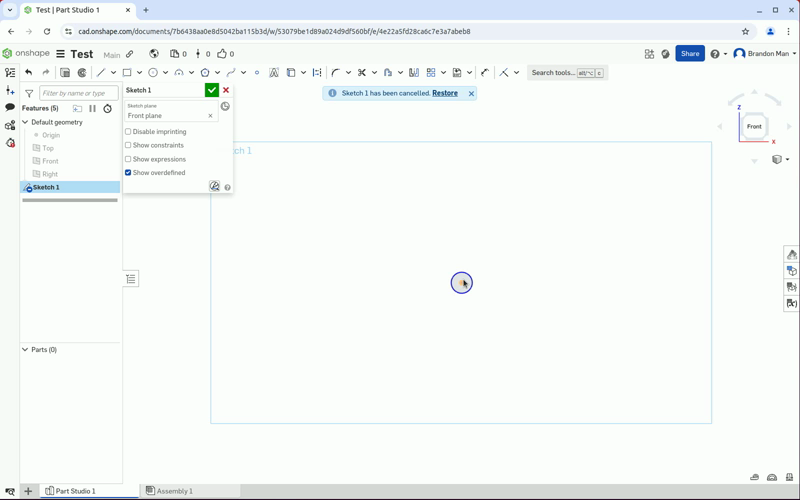
scroll(6)
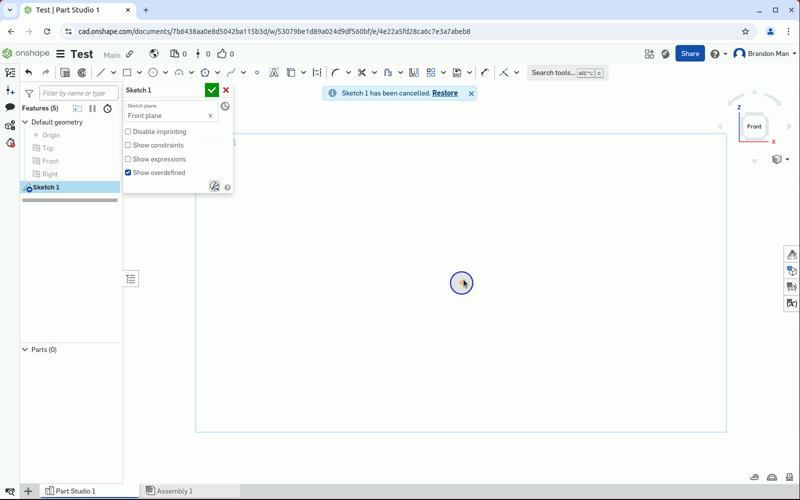
scroll(6)
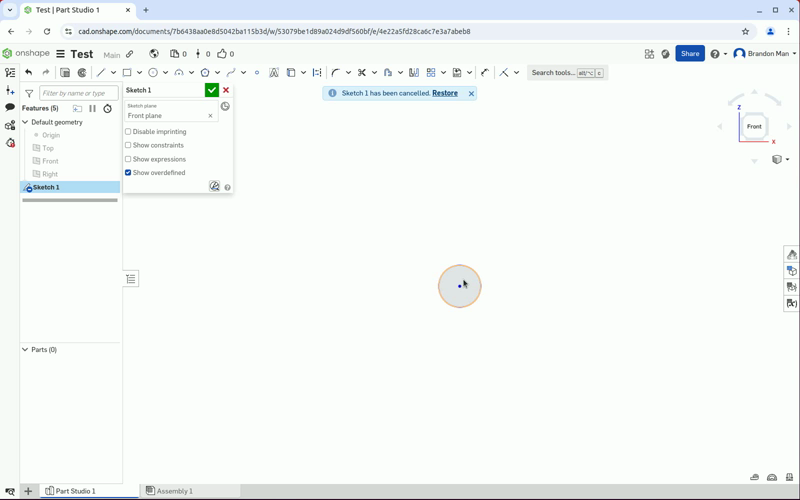
scroll(6)
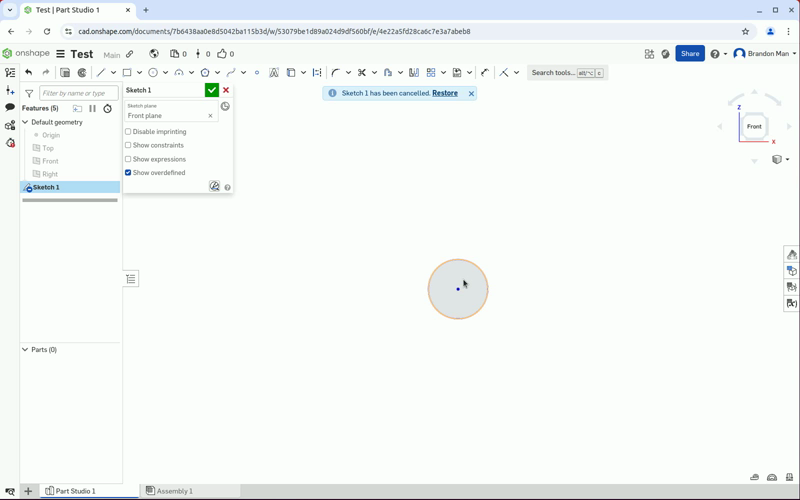
scroll(6)
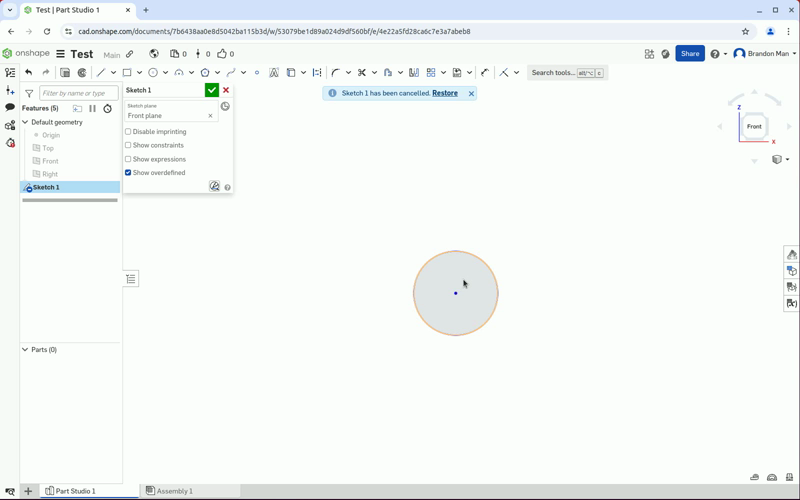
scroll(6)
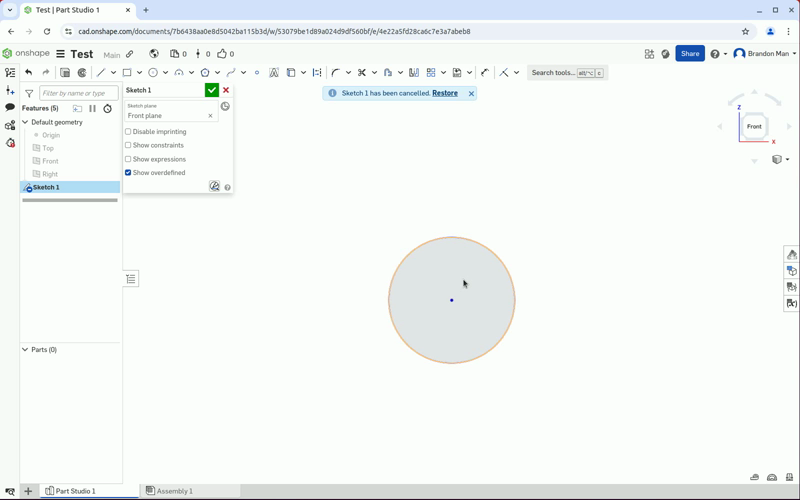
scroll(6)
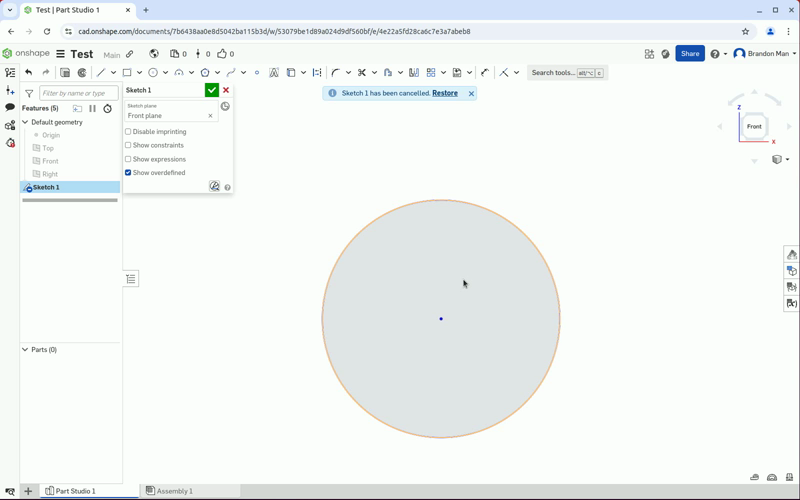
click(463, 279)
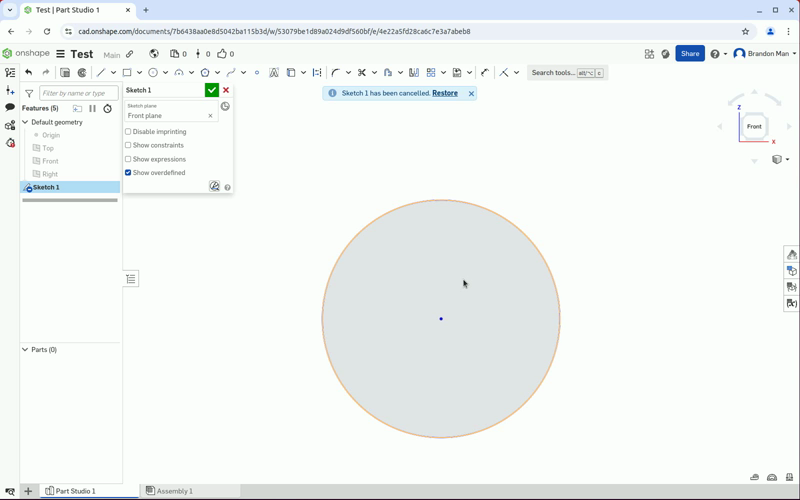
scroll(-6)
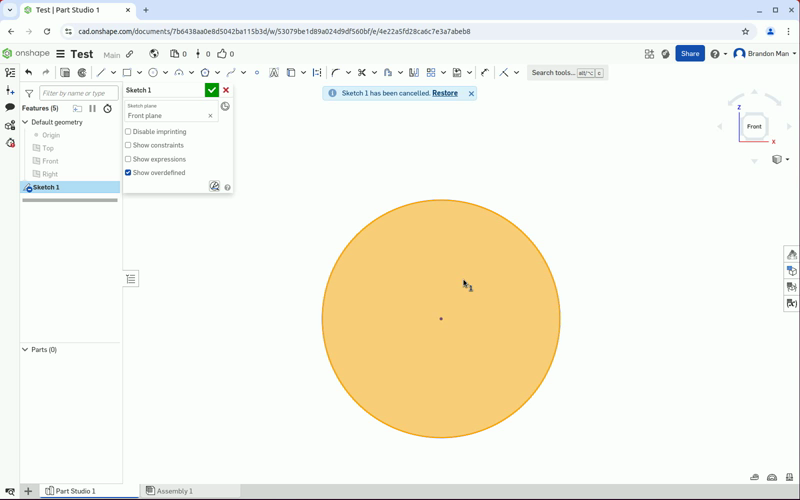
scroll(-6)
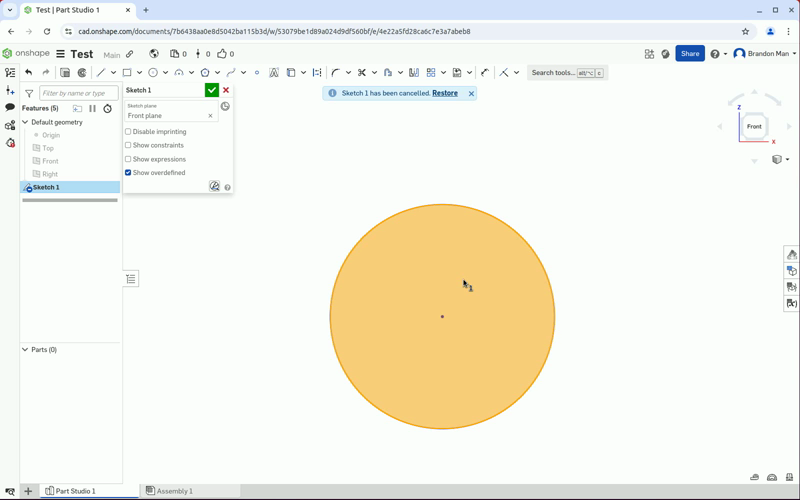
scroll(-6)
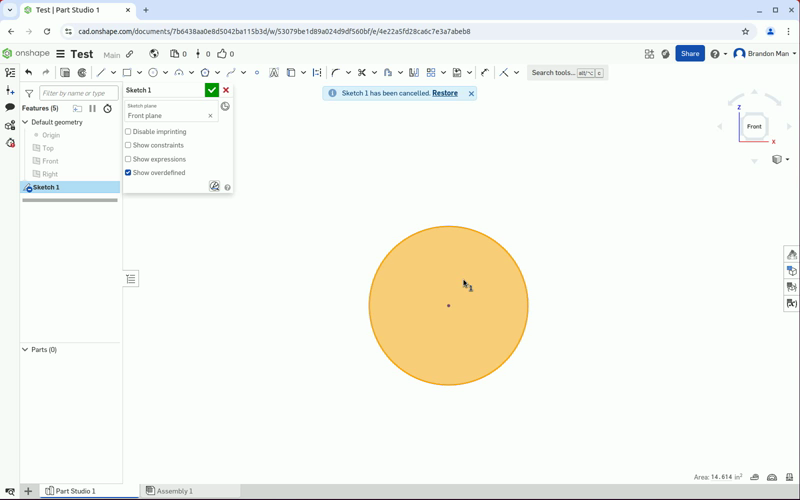
scroll(-6)
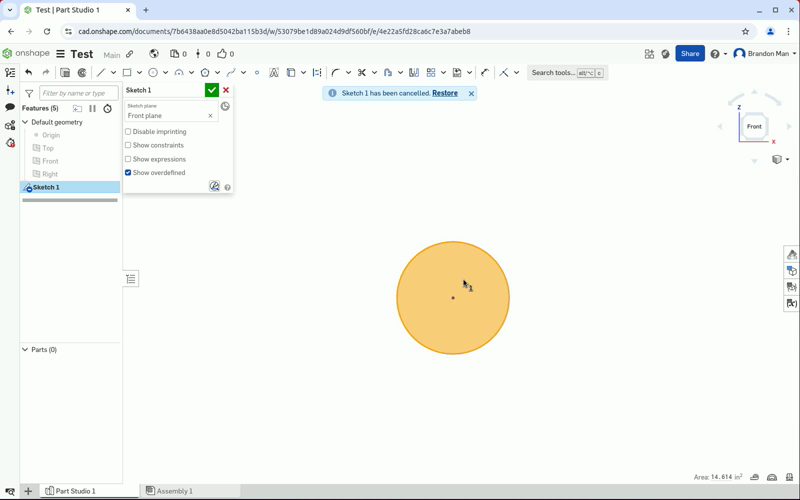
scroll(-6)
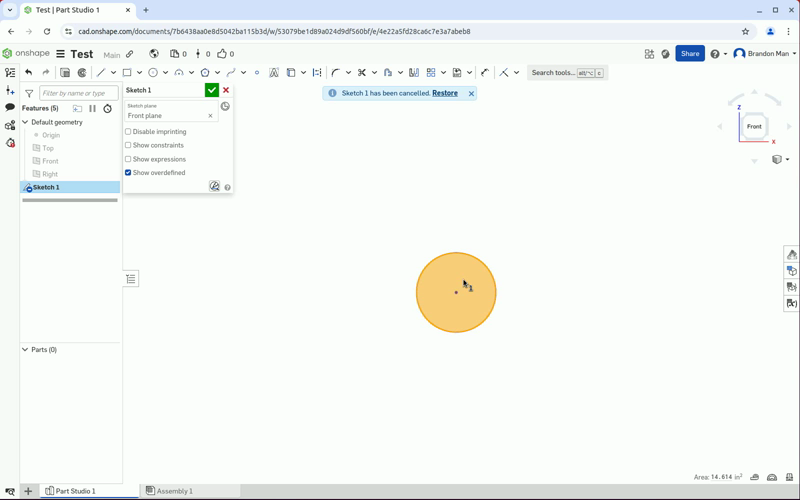
scroll(-6)
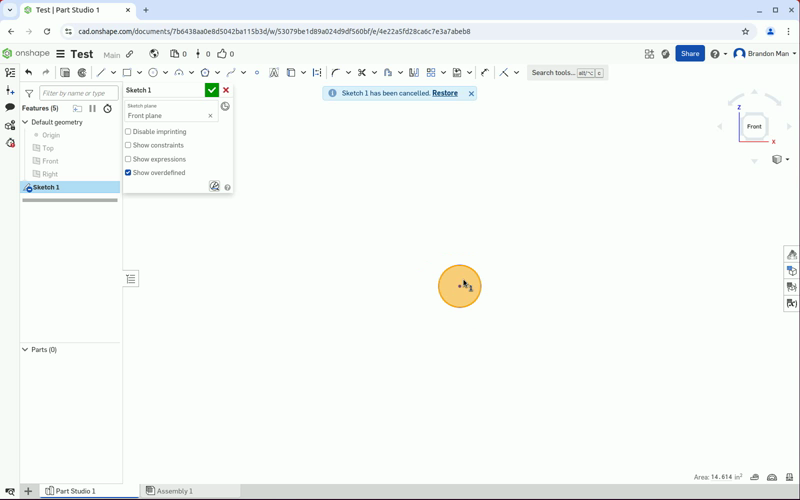
scroll(-6)
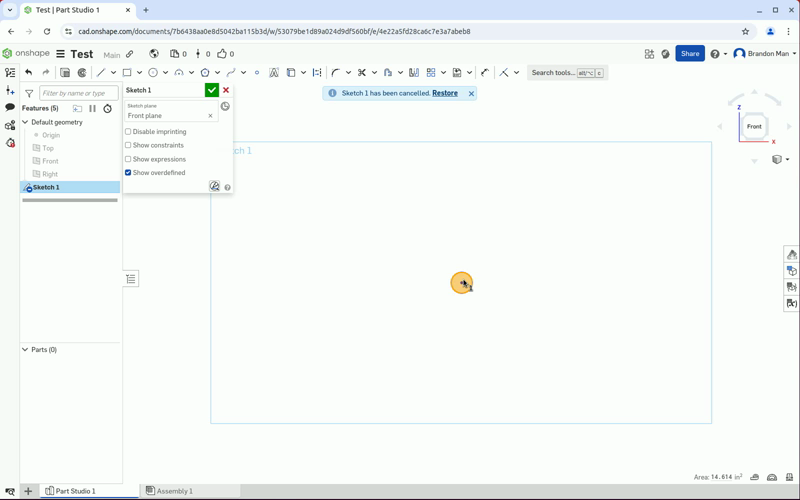
mouse_move(73, 352)
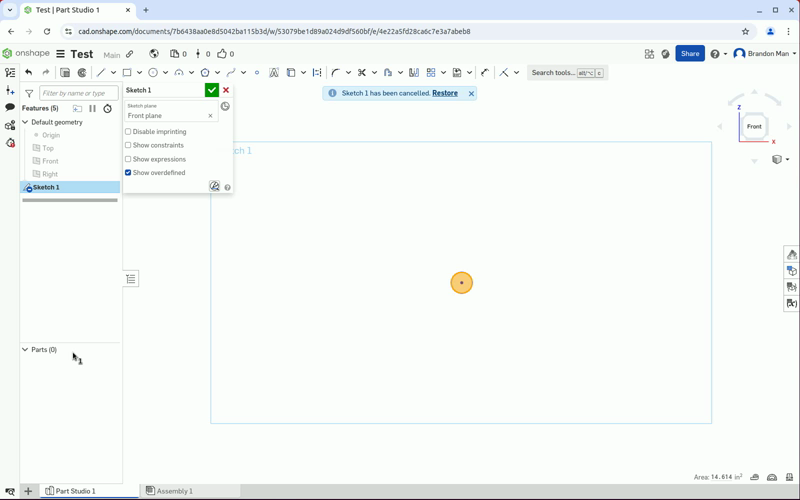
key(shift+y)
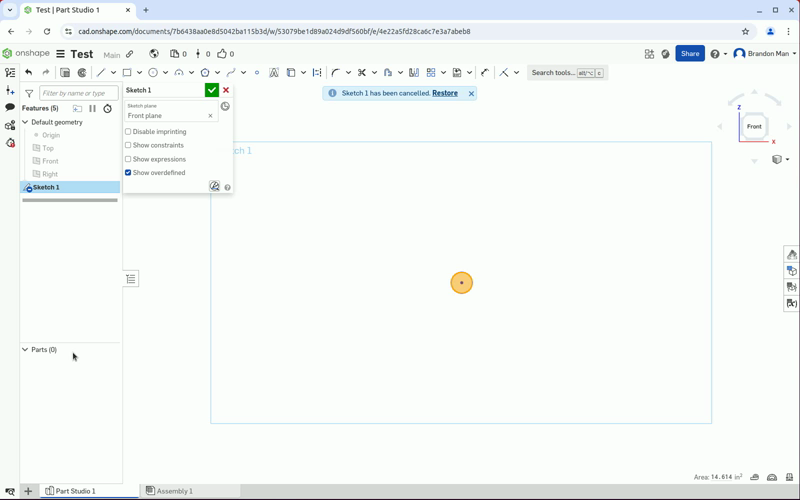
key(shift+e)
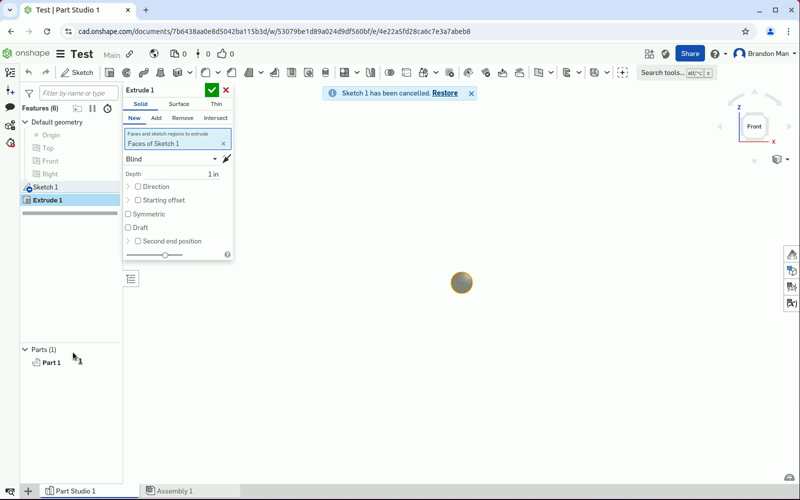
mouse_move(143, 106)
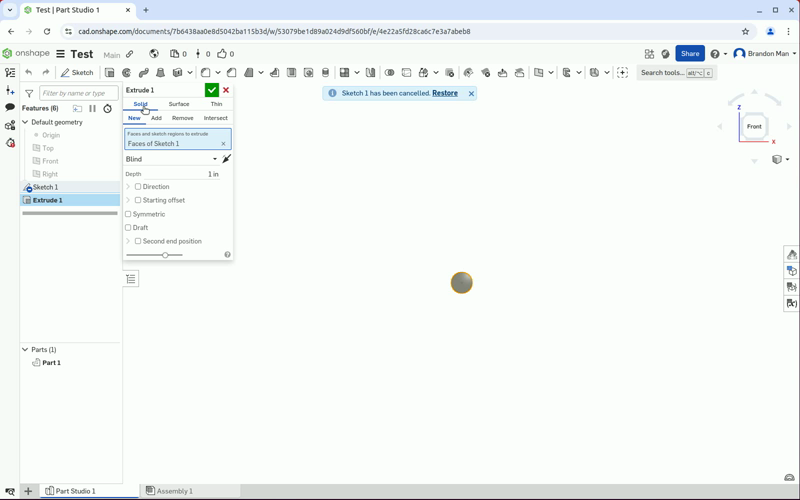
click(143, 106)
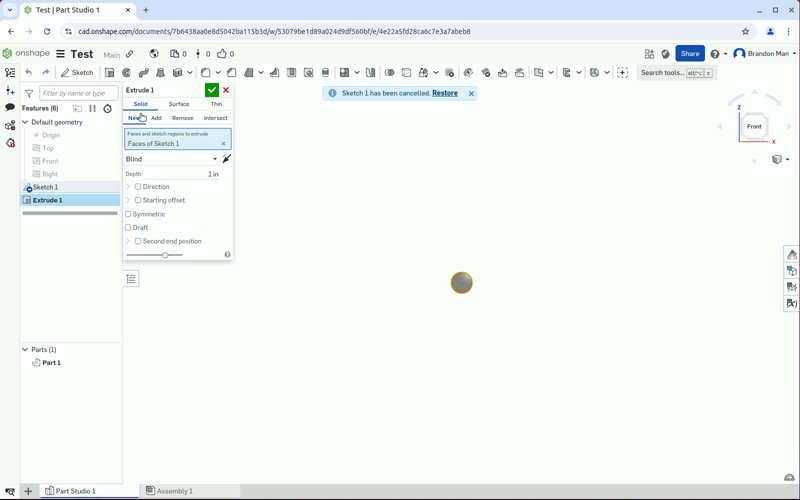
mouse_move(137, 120)
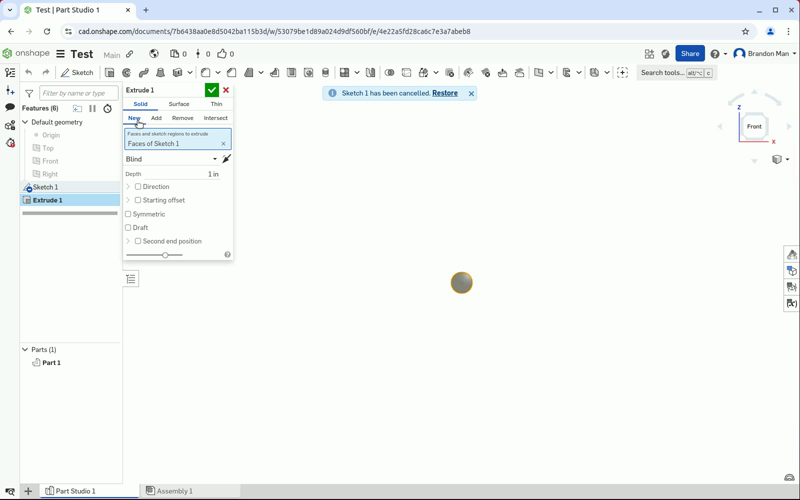
click(137, 120)
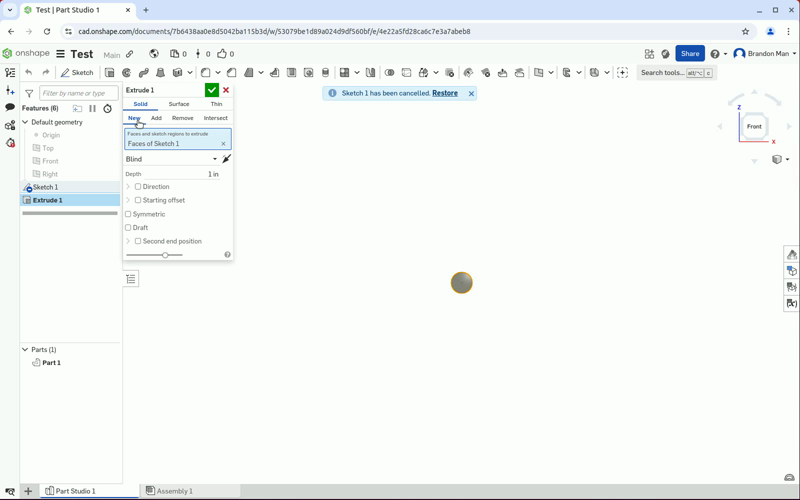
key(tab, 4)
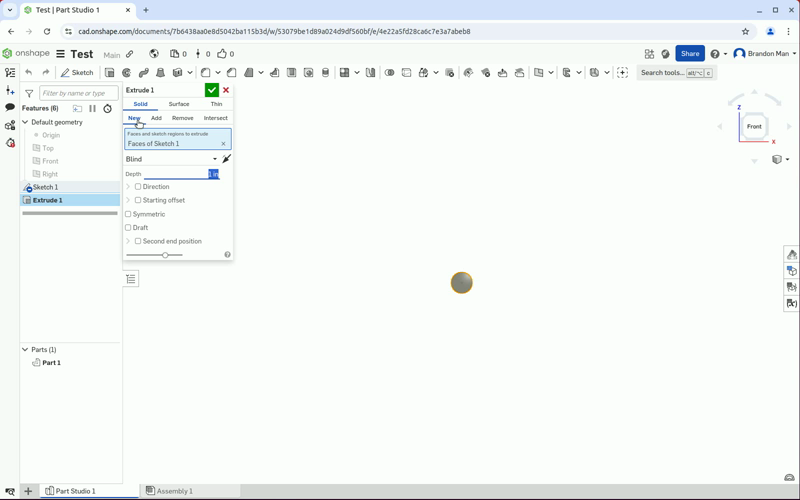
text(11.554)
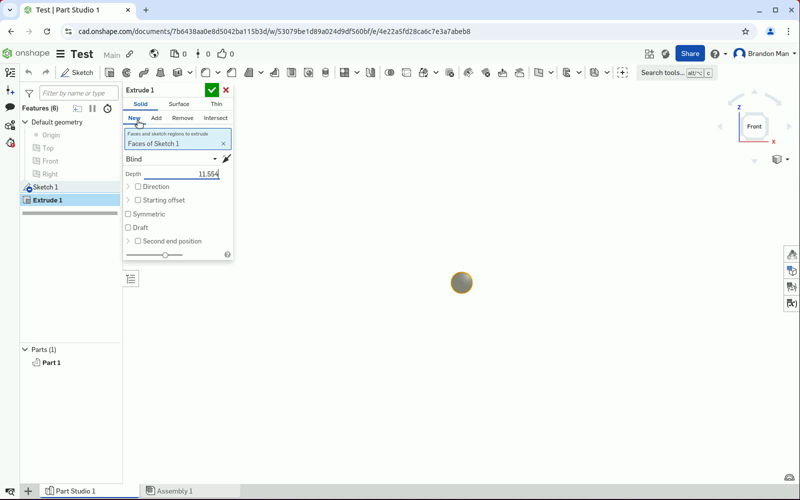
key(enter)
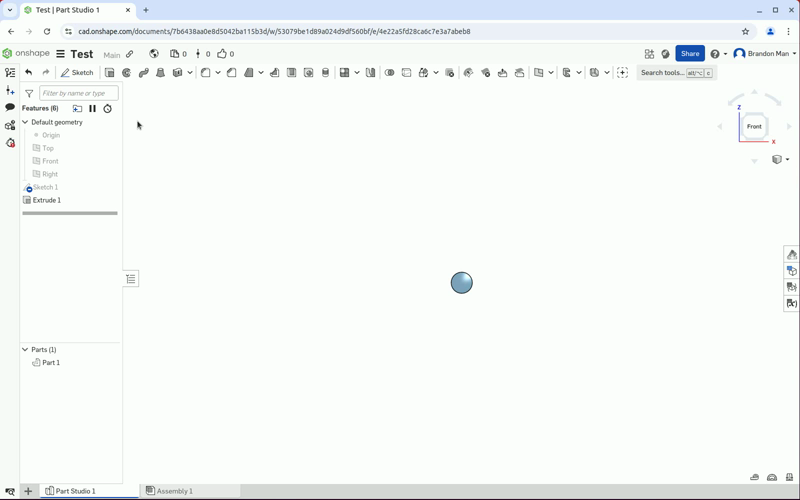
key(shift+h)
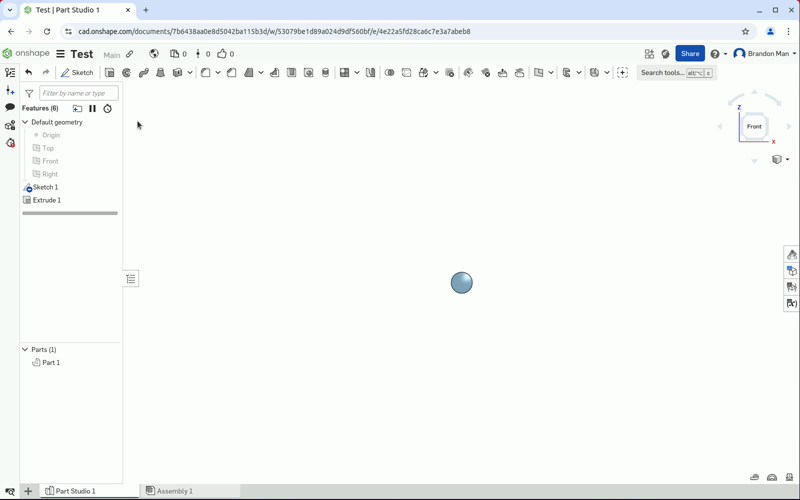
key(shift+h)
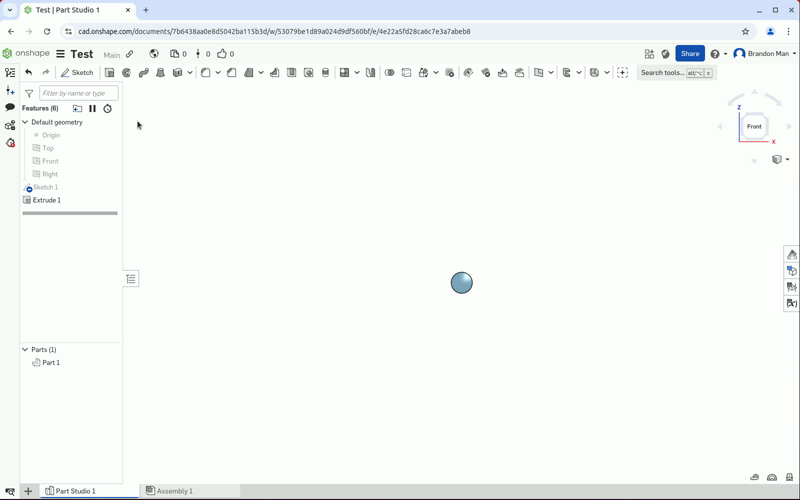
mouse_move(73, 189)
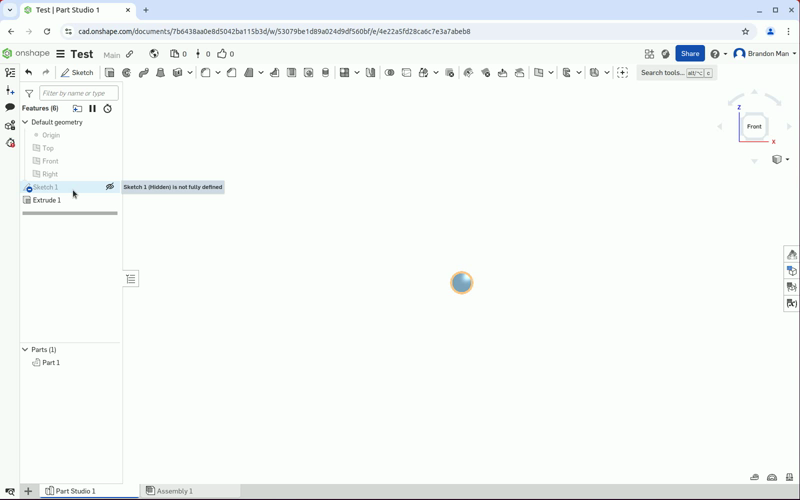
click(73, 189)
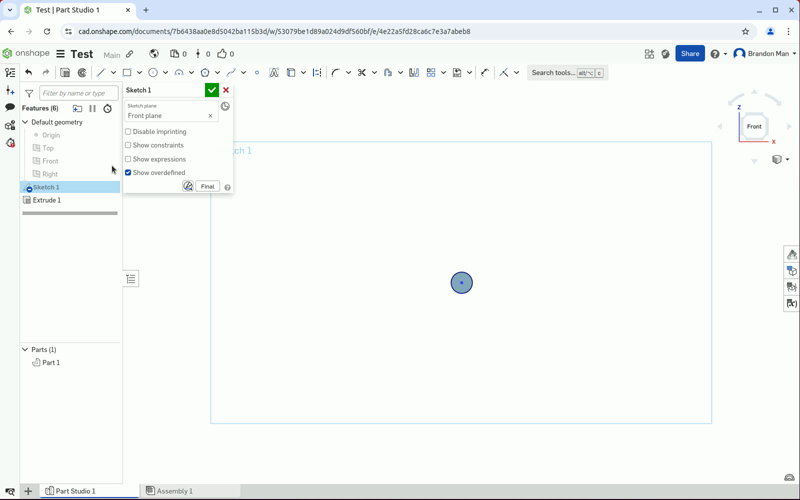
mouse_move(229, 92)
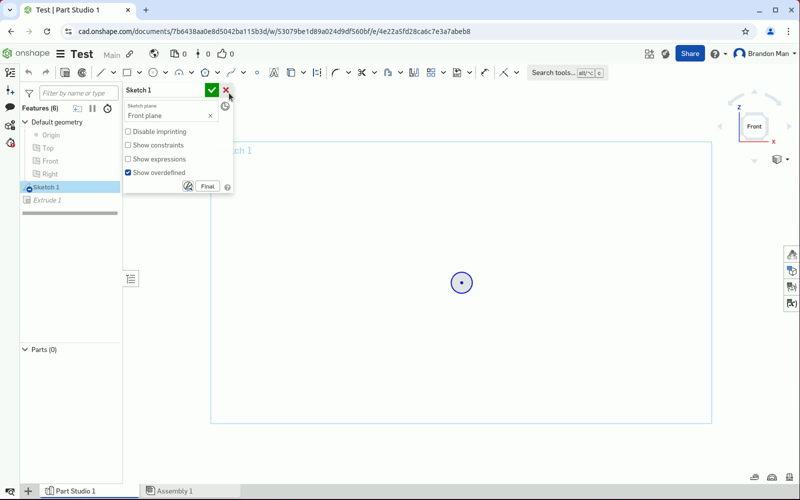
click(229, 92)
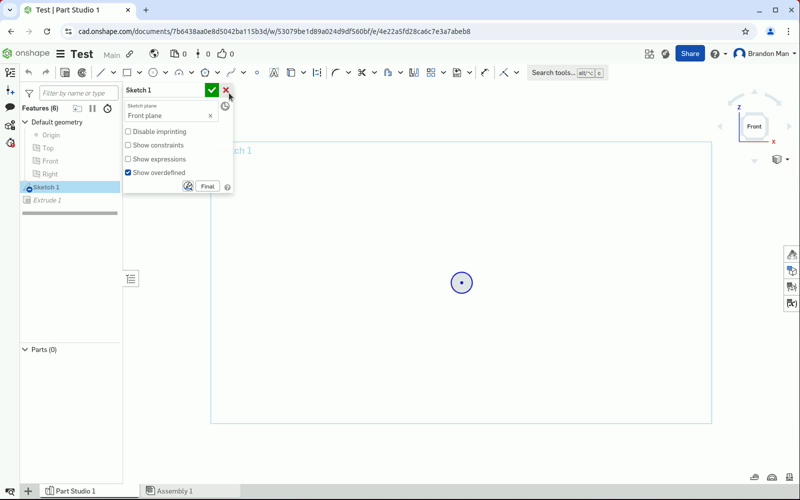
key(shift+s)
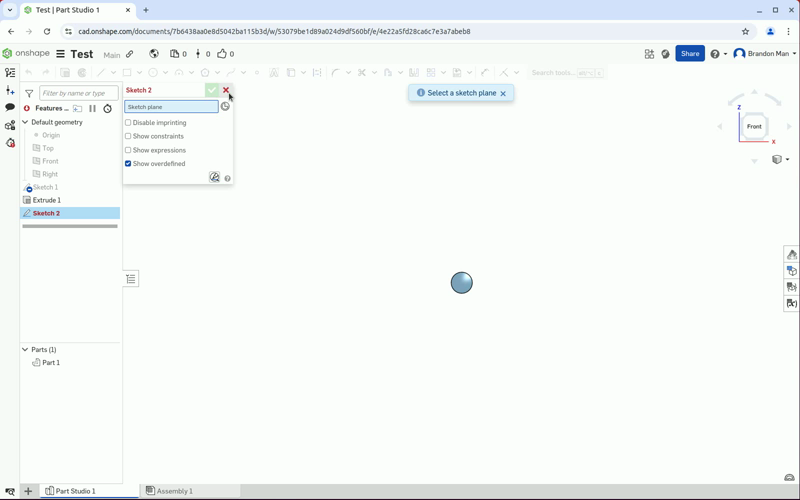
mouse_move(73, 163)
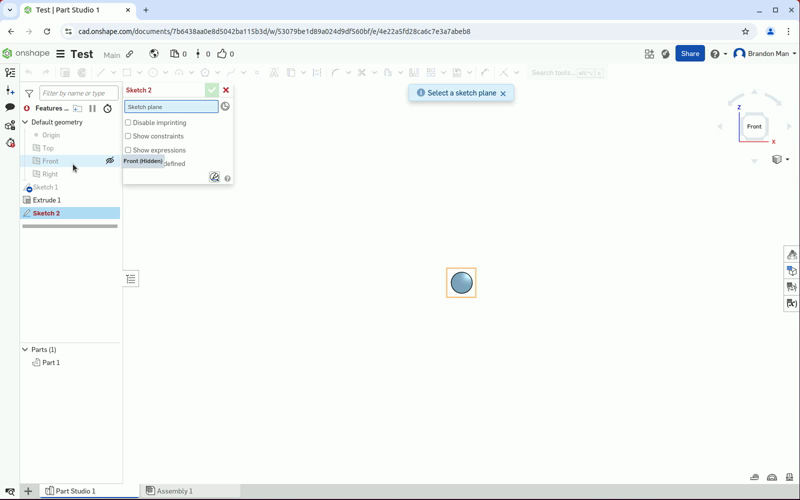
click(73, 163)
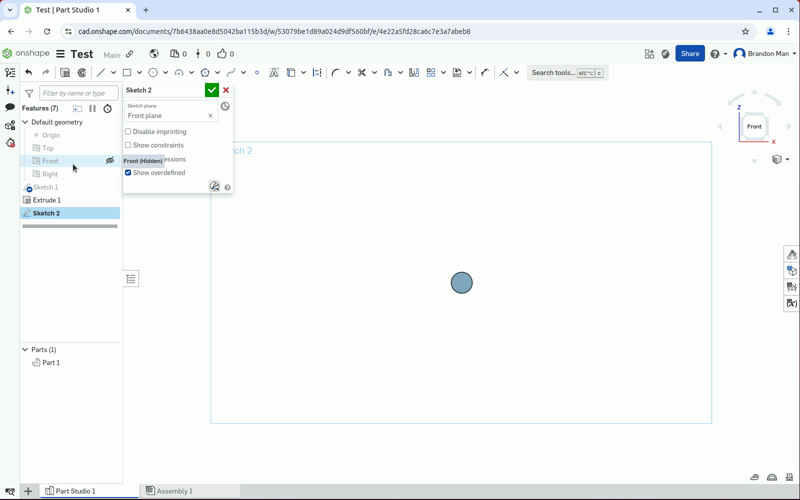
mouse_move(73, 352)
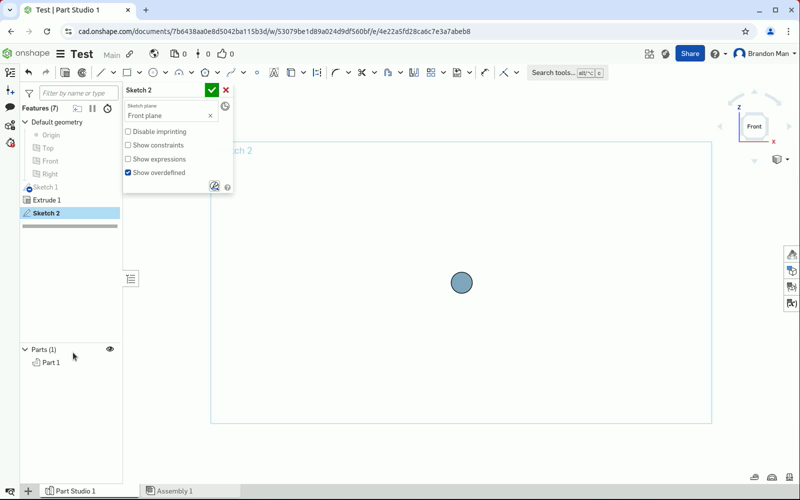
key(y)
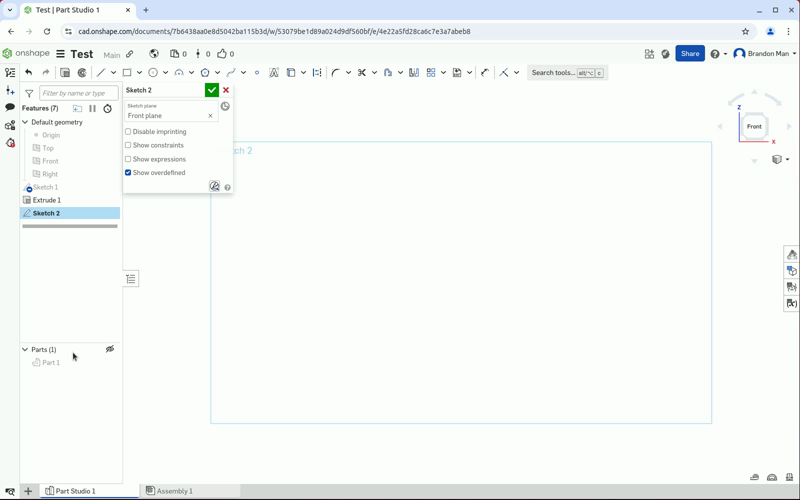
key(l)
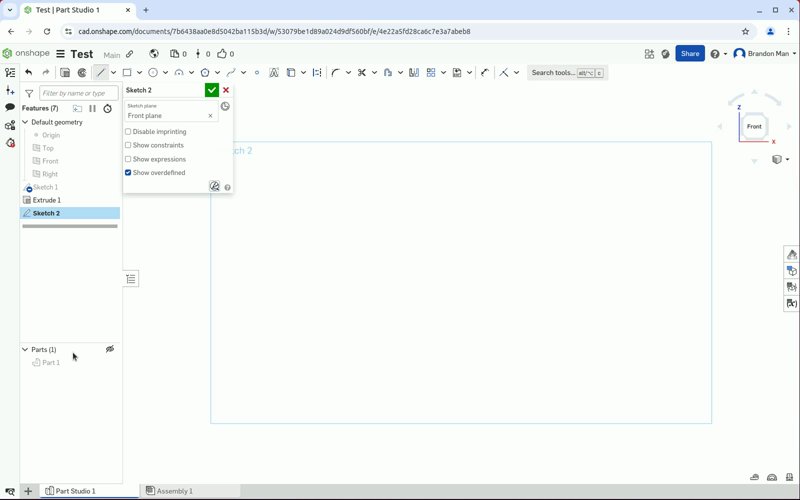
key_down(shift)
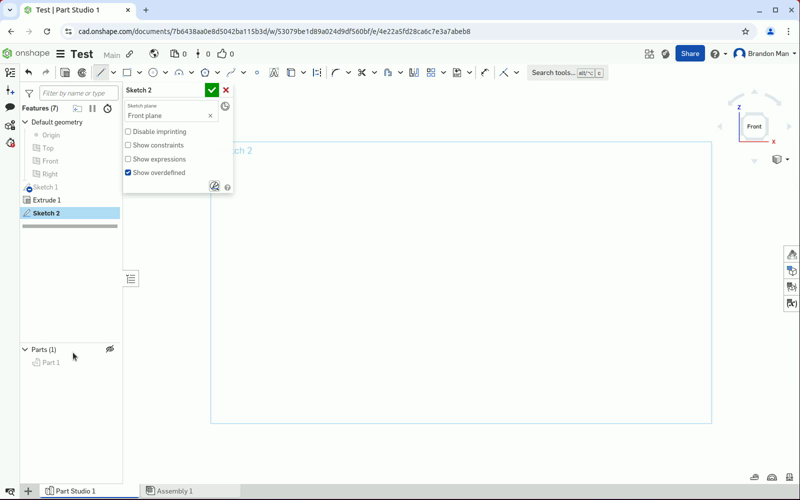
mouse_move(429, 315)
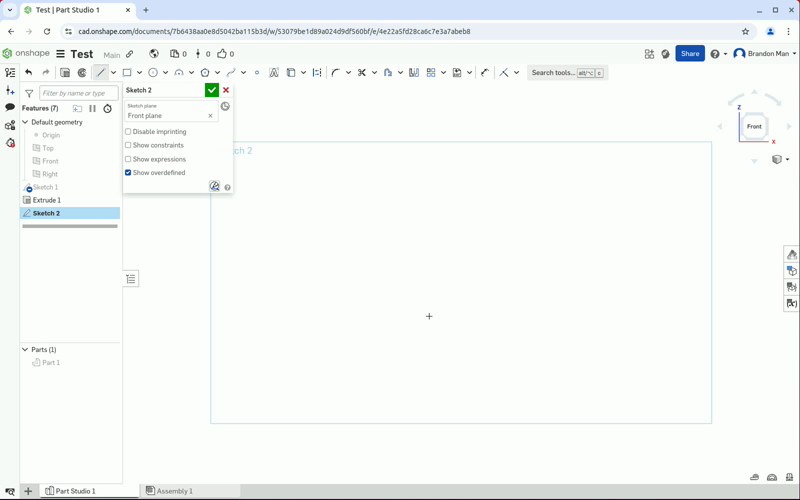
click(429, 315)
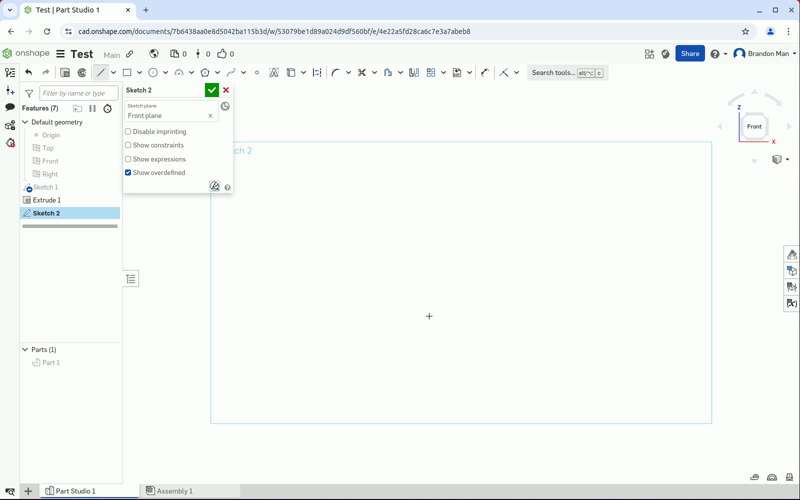
key_up(shift)
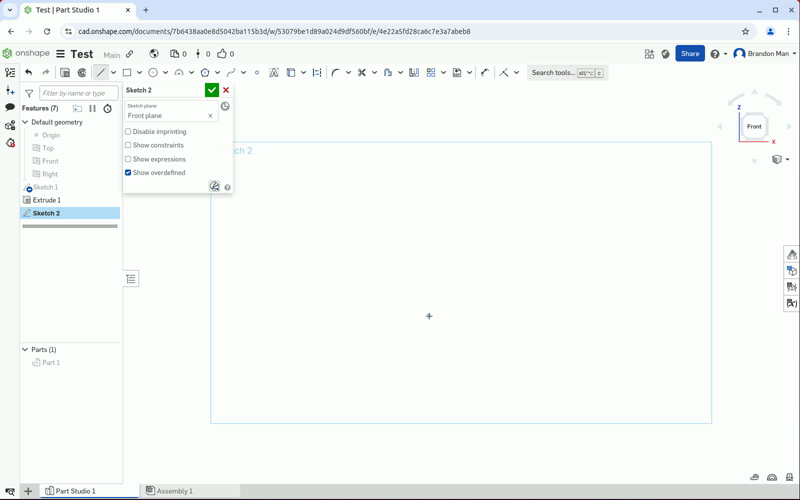
key_down(shift)
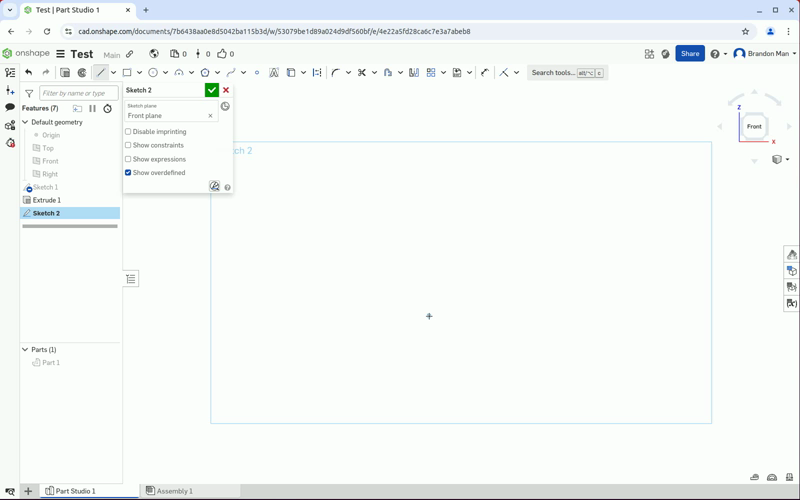
mouse_move(492, 315)
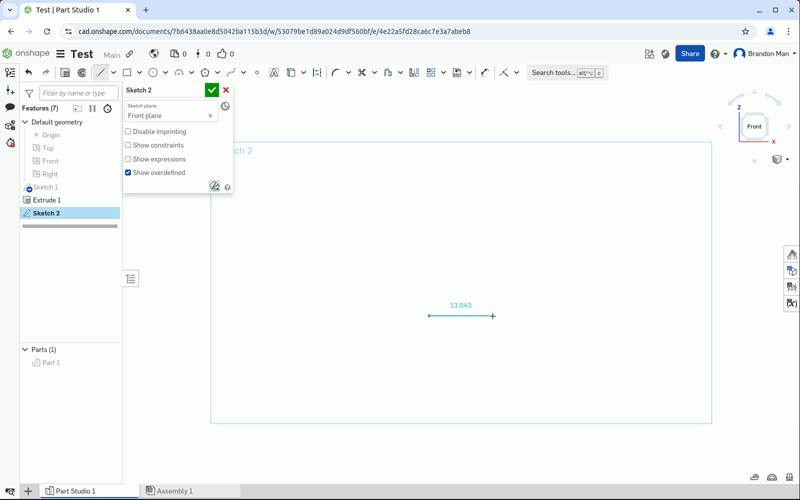
click(492, 315)
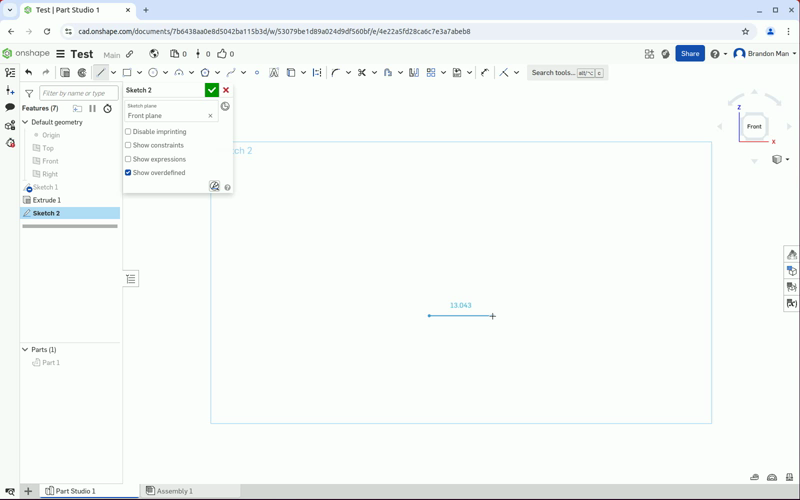
key_up(shift)
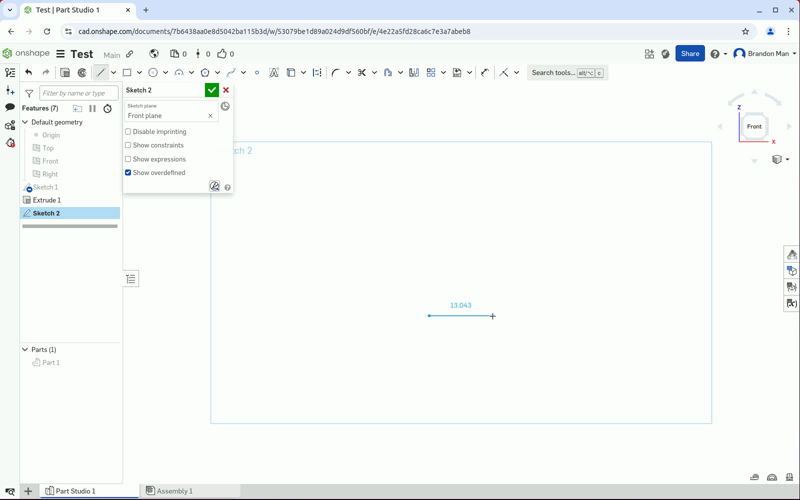
key_down(shift)
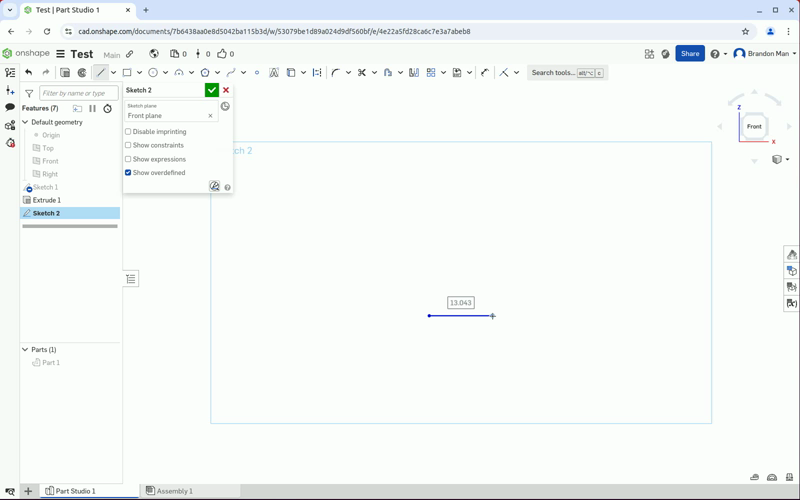
mouse_move(492, 249)
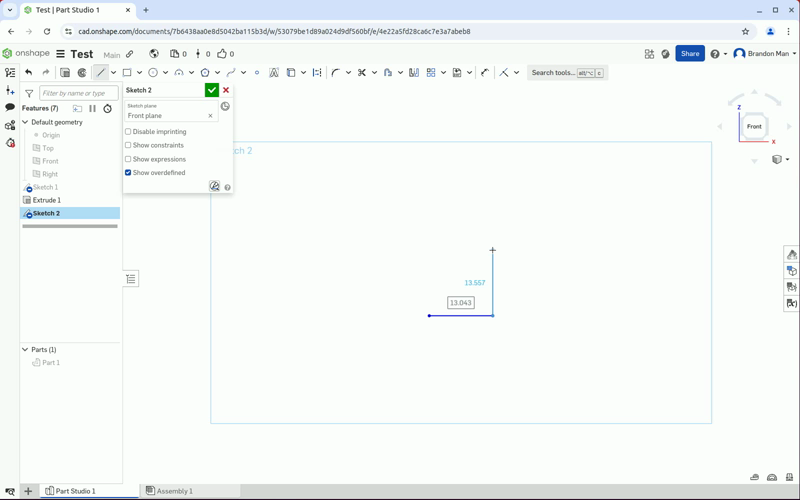
click(492, 249)
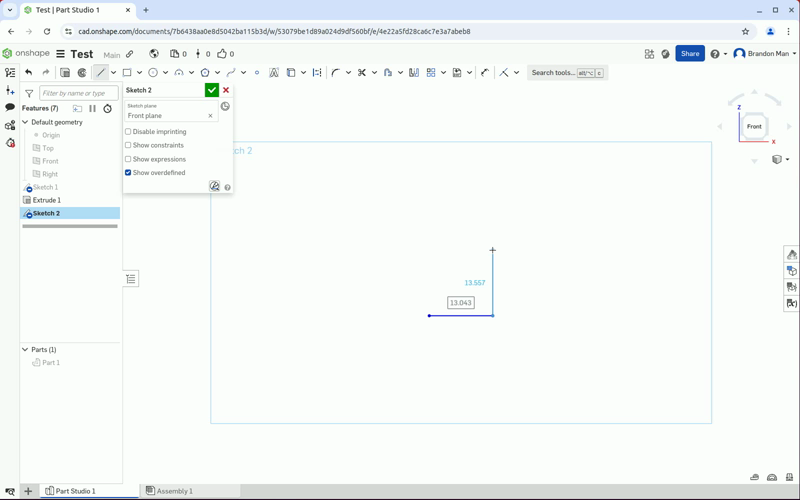
key_up(shift)
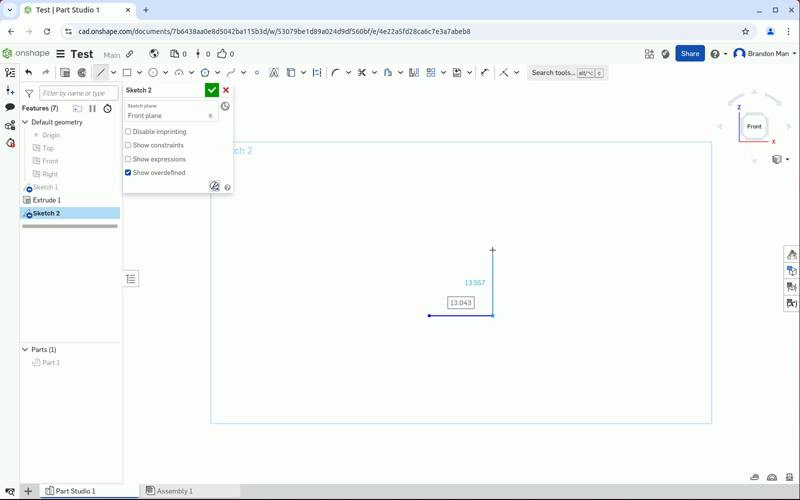
key_down(shift)
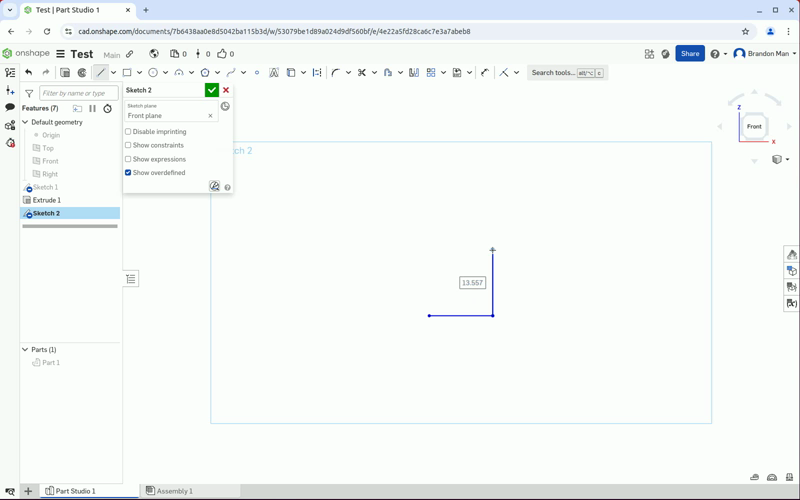
mouse_move(429, 249)
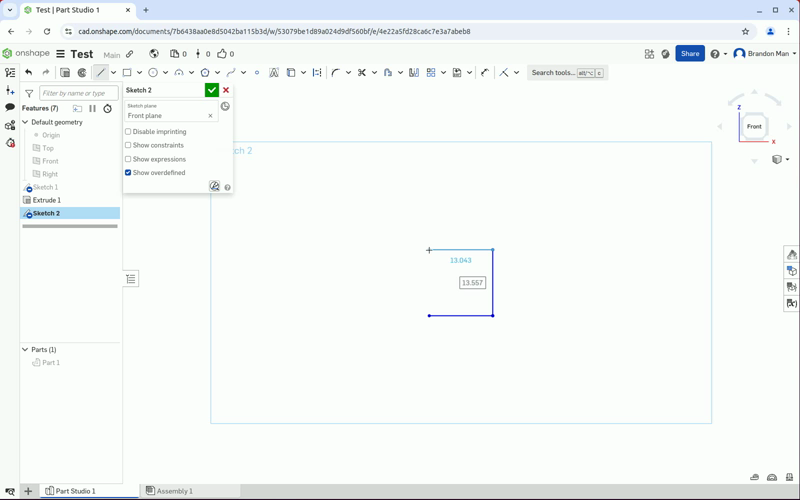
click(429, 249)
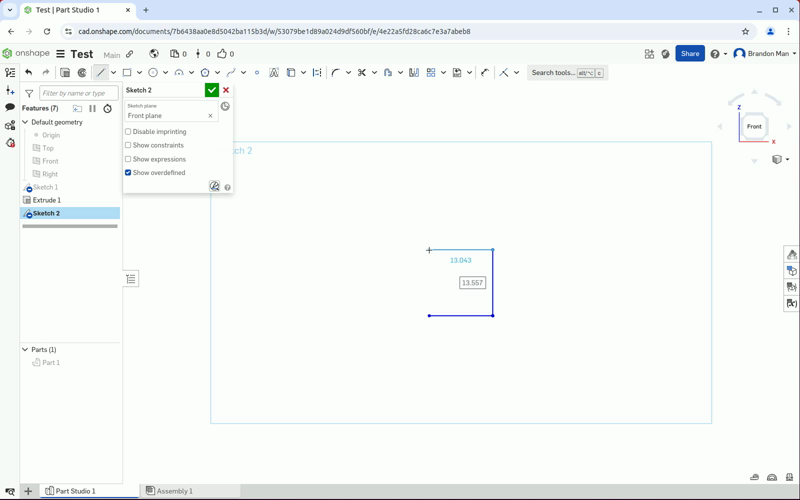
key_up(shift)
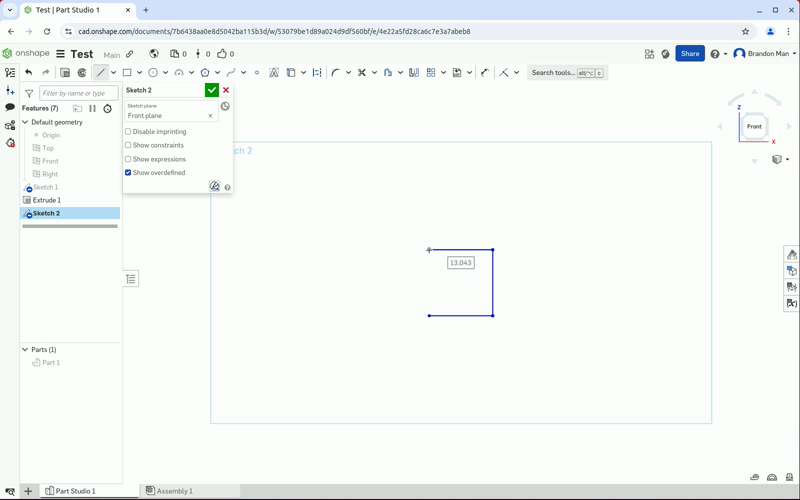
key_down(shift)
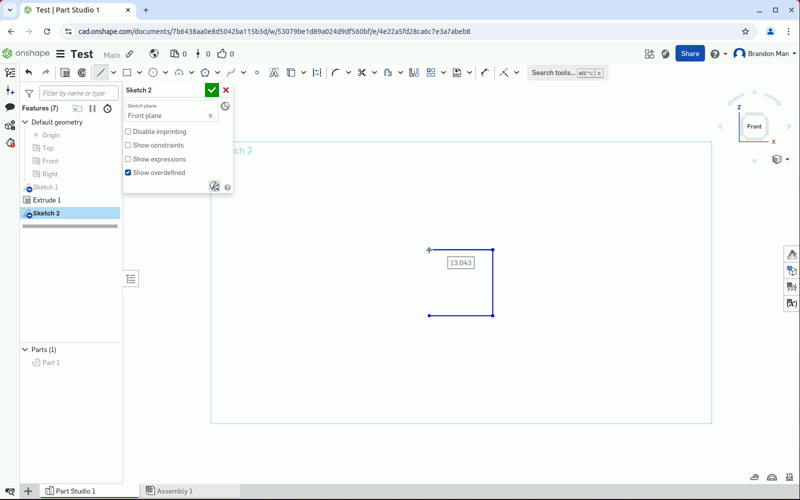
mouse_move(429, 315)
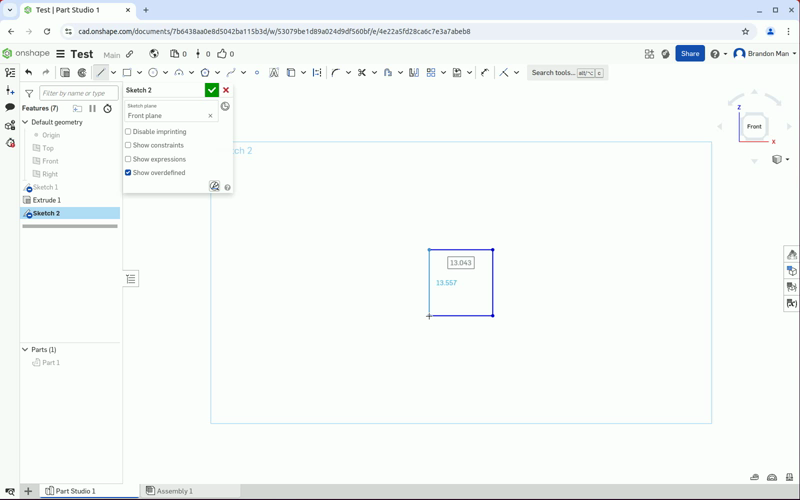
key_up(shift)
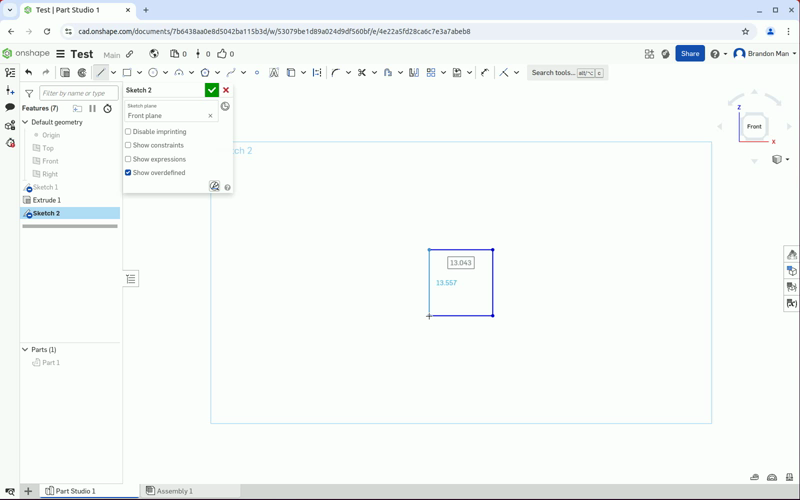
click(429, 315)
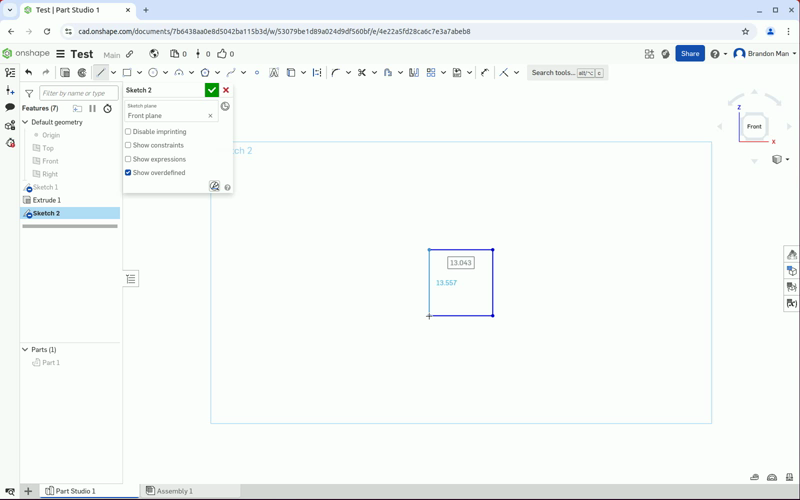
key(esc)
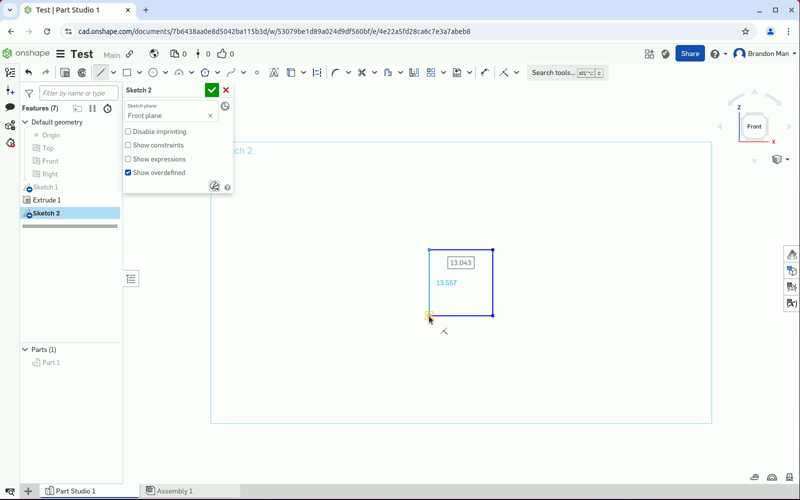
mouse_move(443, 305)
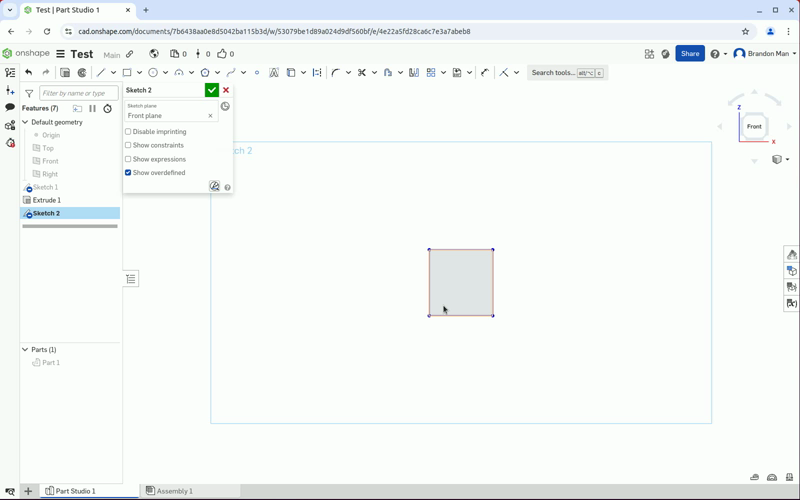
click(443, 305)
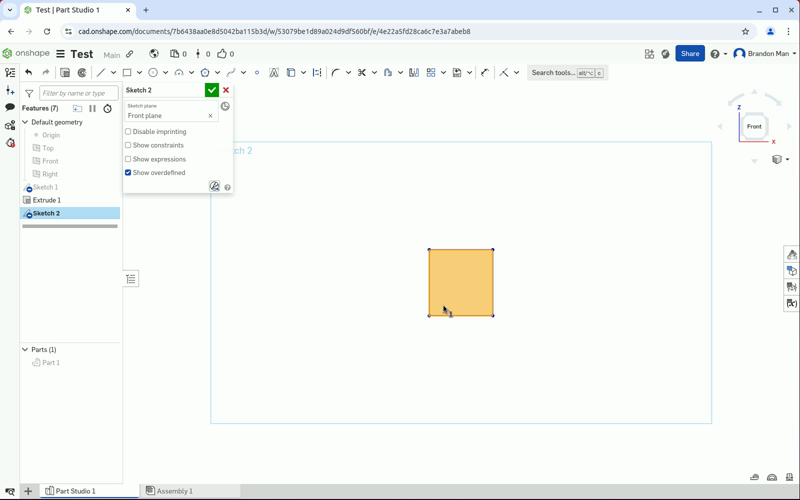
mouse_move(73, 352)
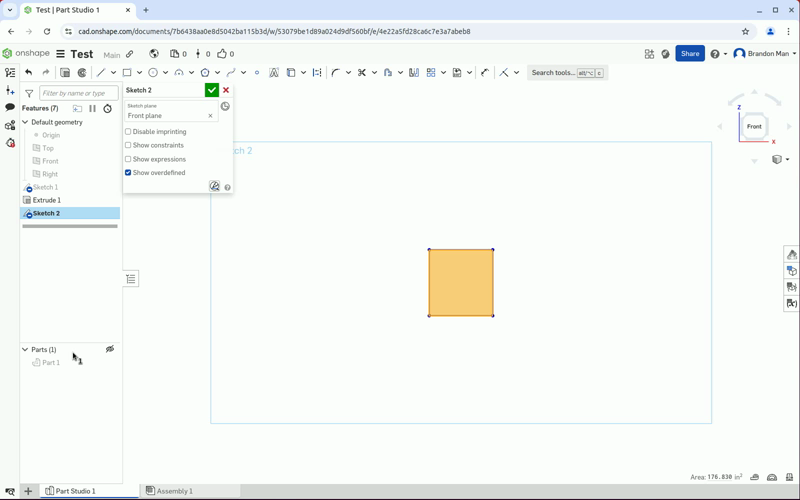
key(shift+y)
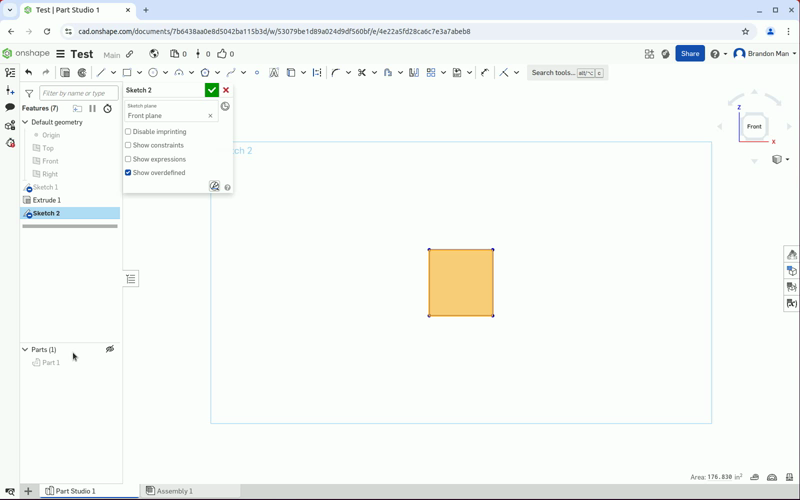
key(shift+e)
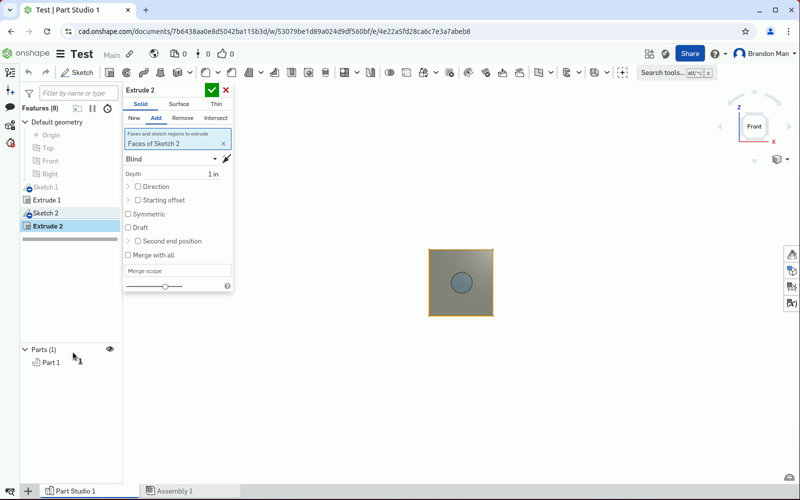
mouse_move(143, 106)
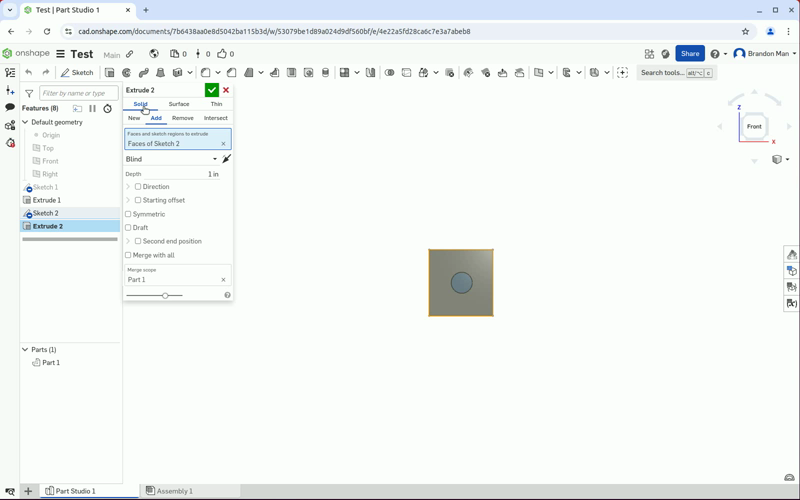
click(143, 106)
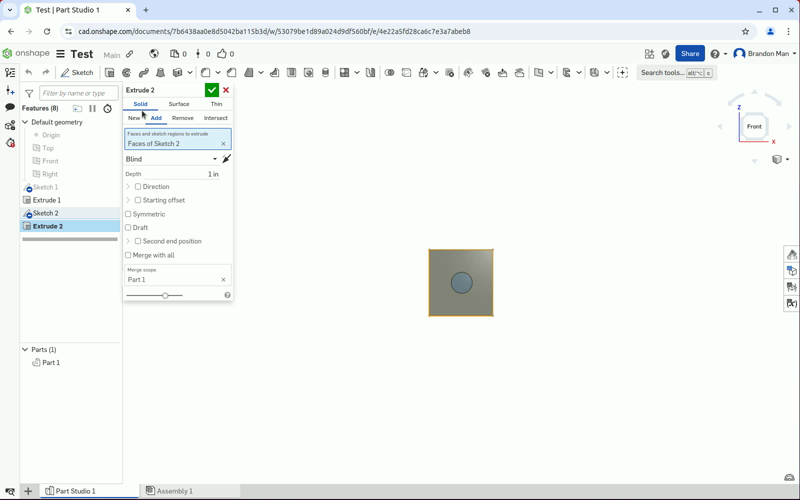
mouse_move(137, 120)
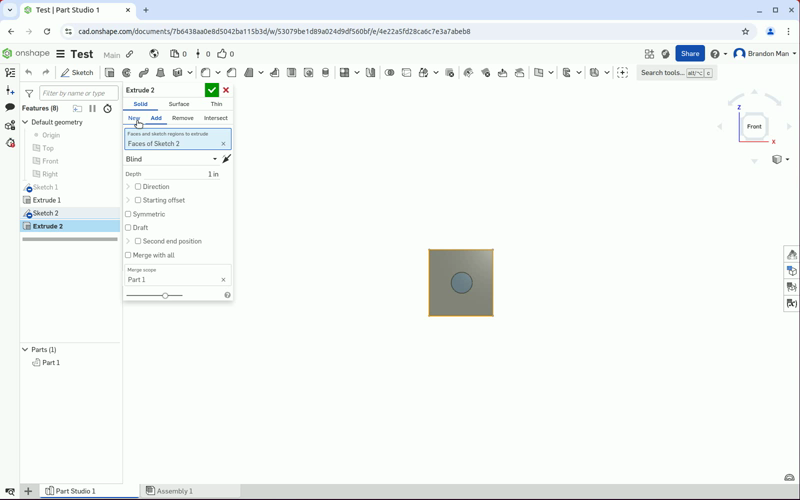
click(137, 120)
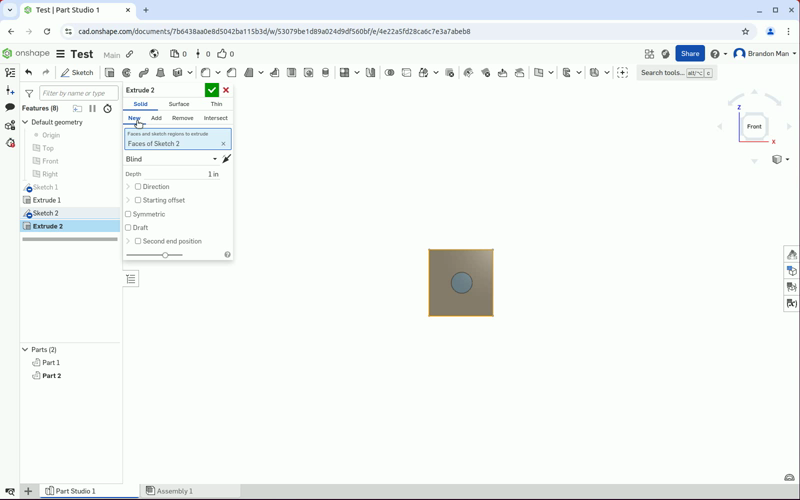
key(tab, 4)
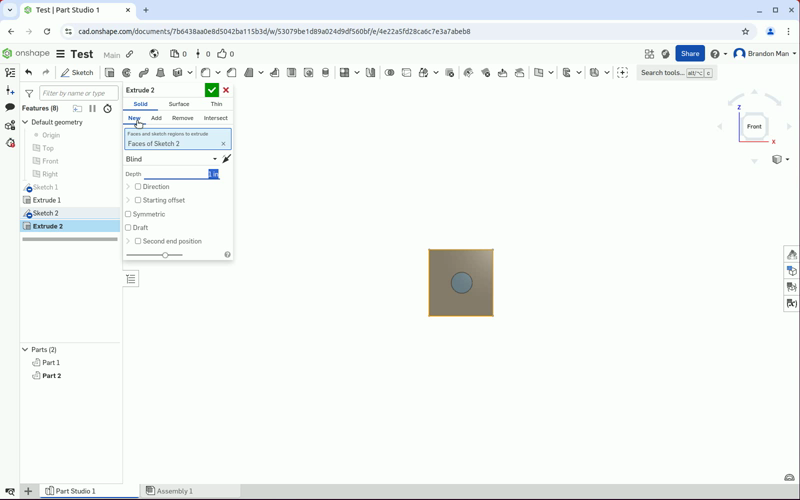
text(-15.887)
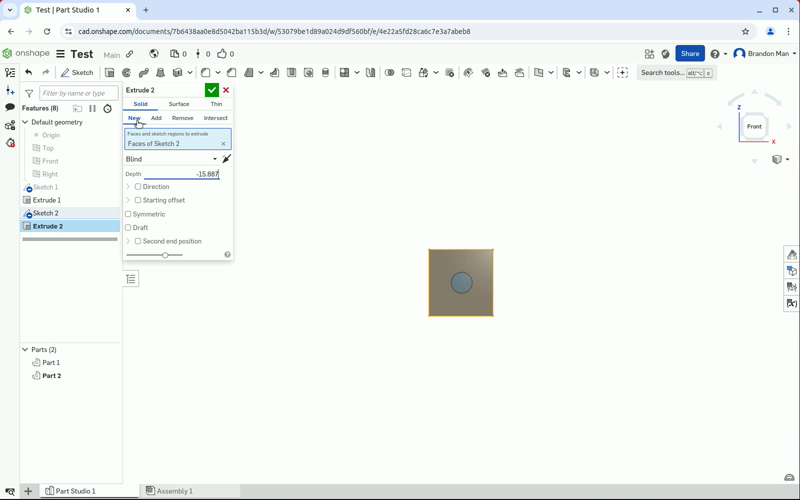
key(enter)
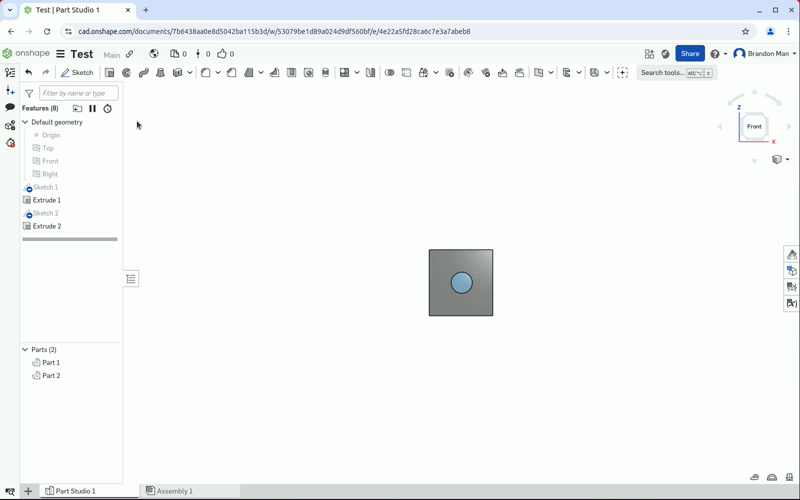
key(shift+h)
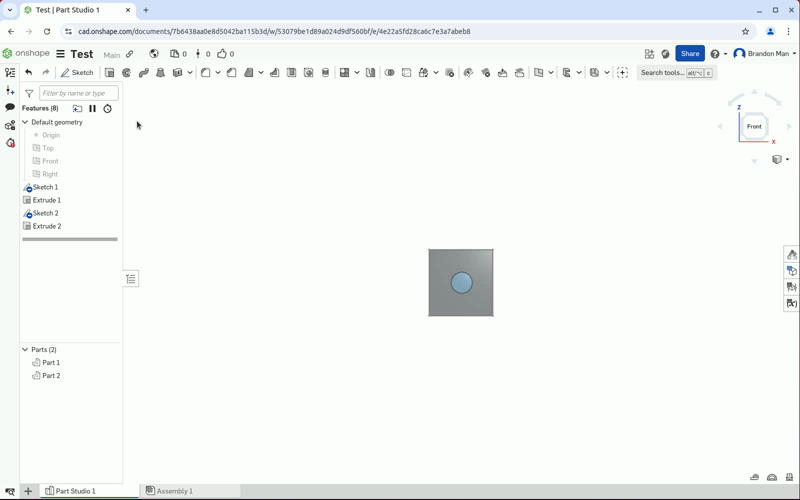
key(shift+h)
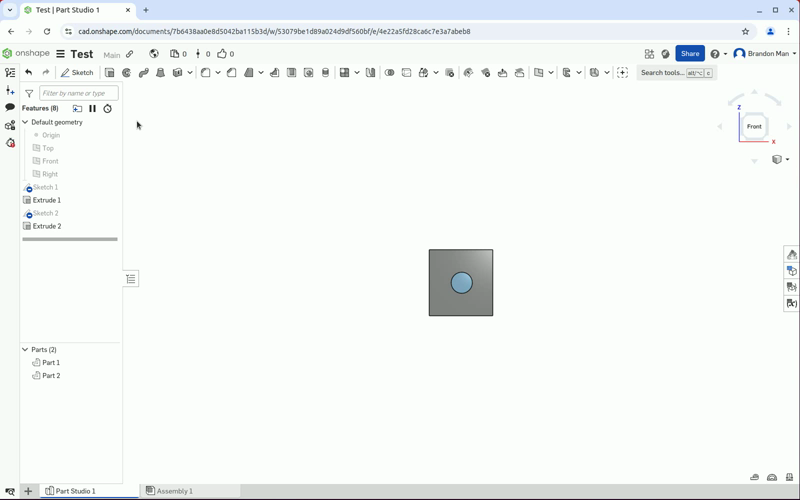
mouse_move(73, 189)
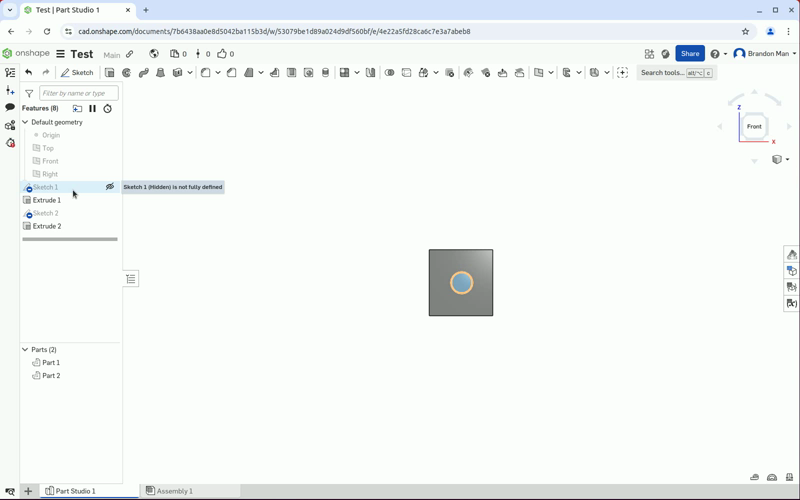
click(73, 189)
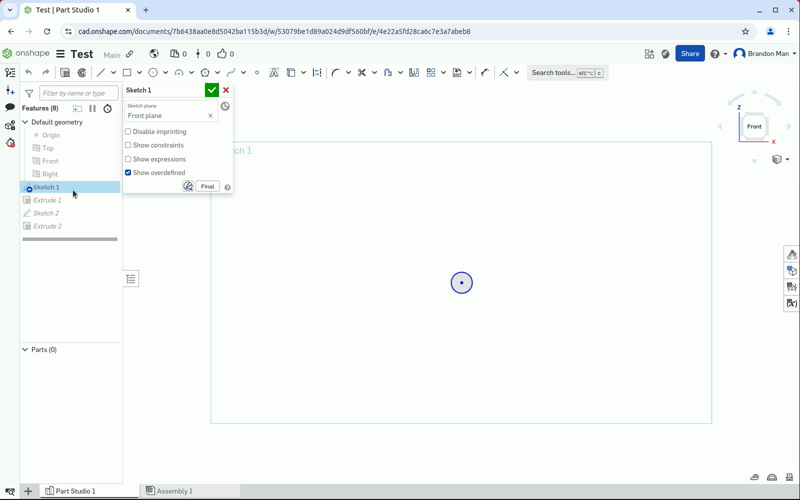
mouse_move(229, 92)
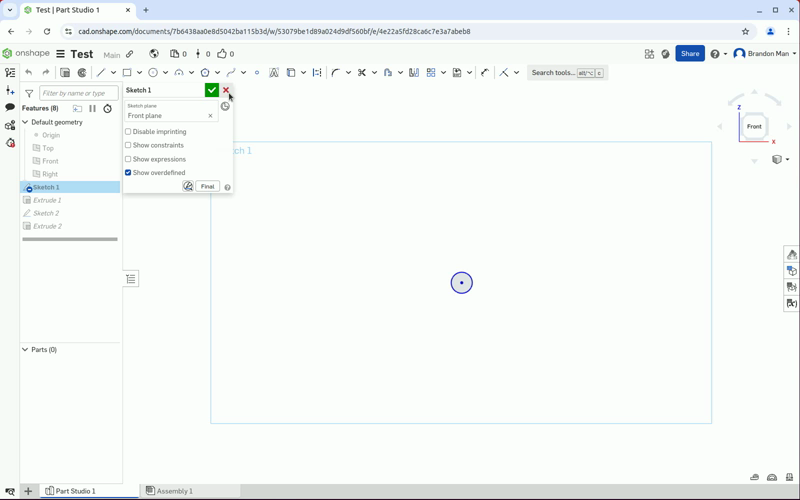
click(229, 92)
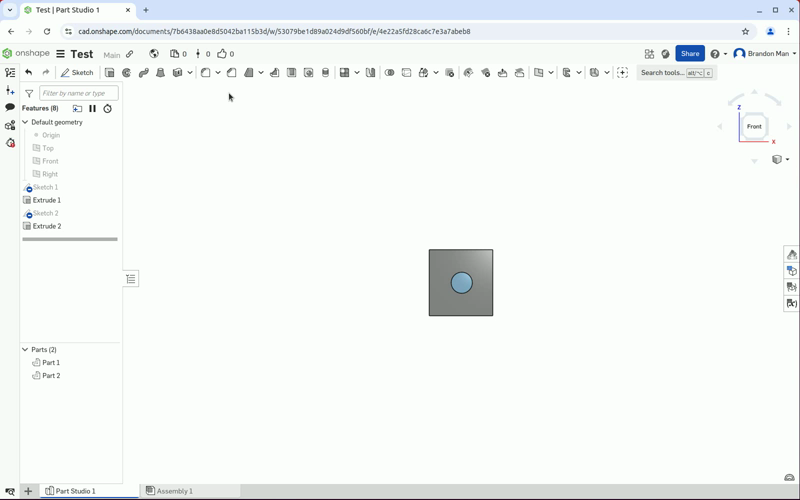
mouse_move(541, 75)
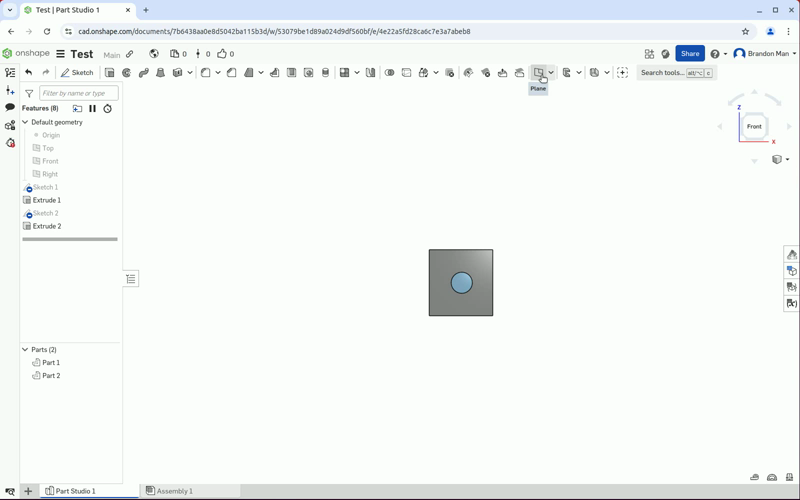
click(541, 75)
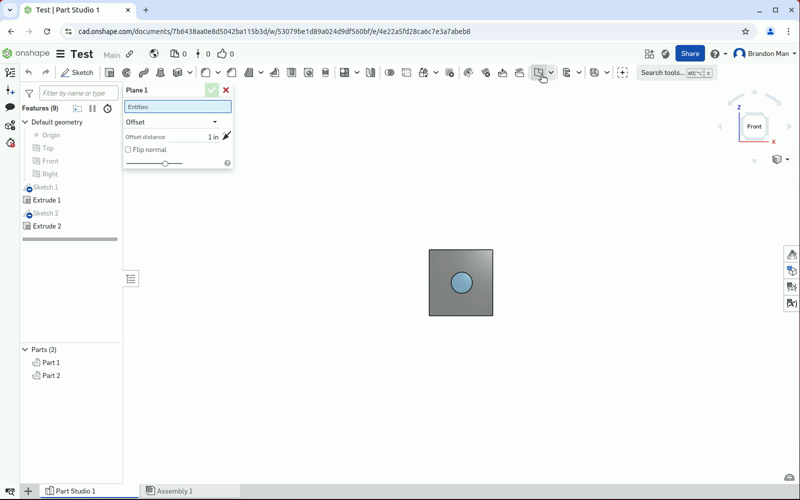
mouse_move(73, 163)
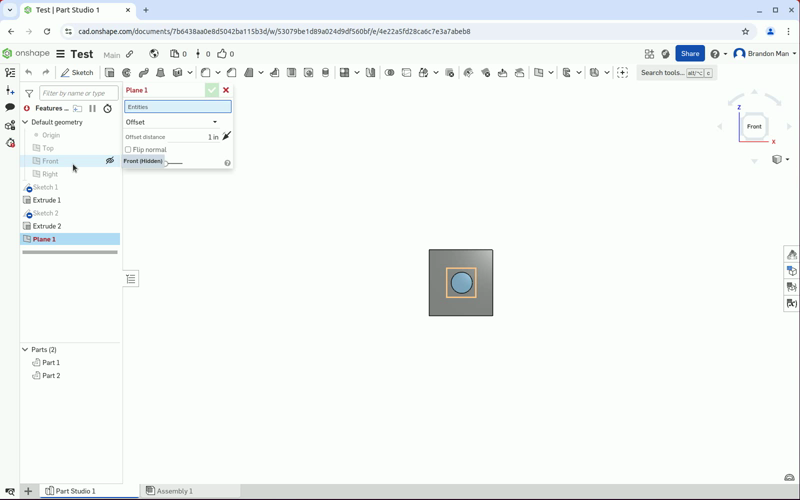
click(73, 163)
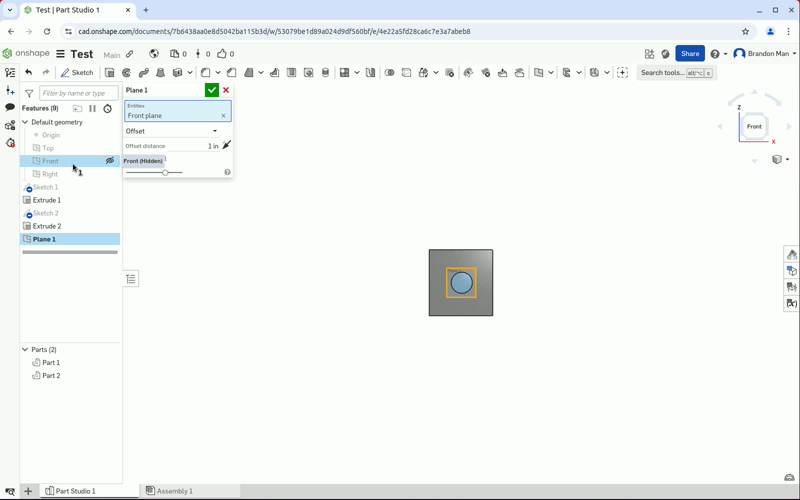
key(tab, 2)
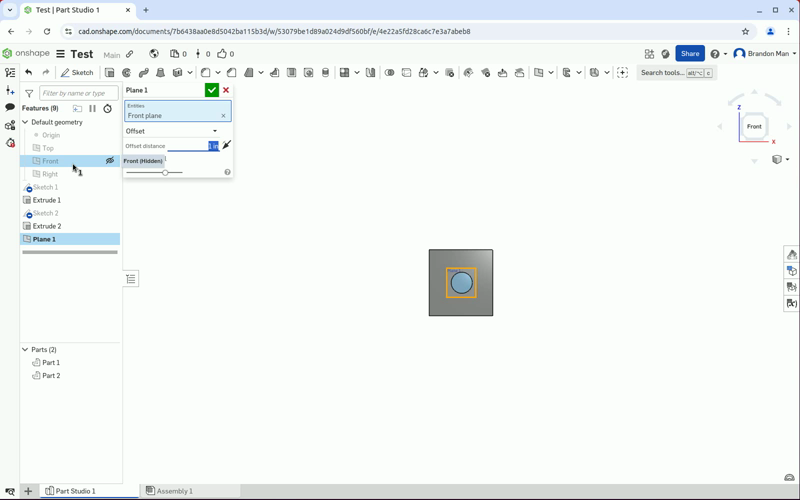
text(11.554)
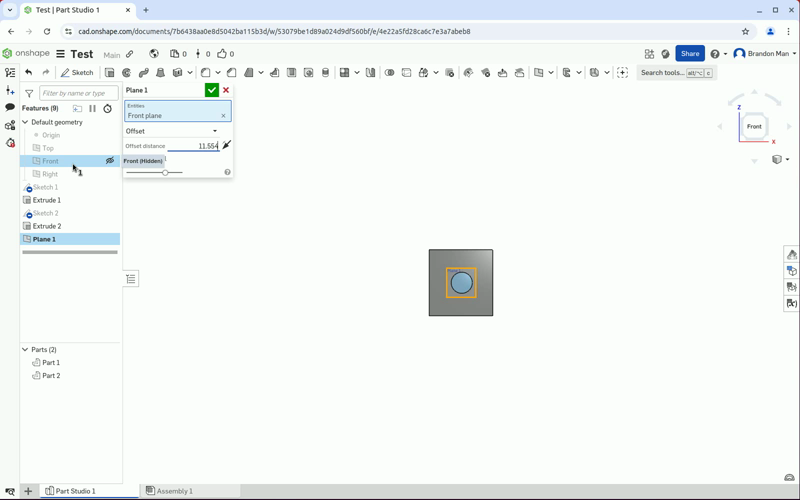
key(enter, 2)
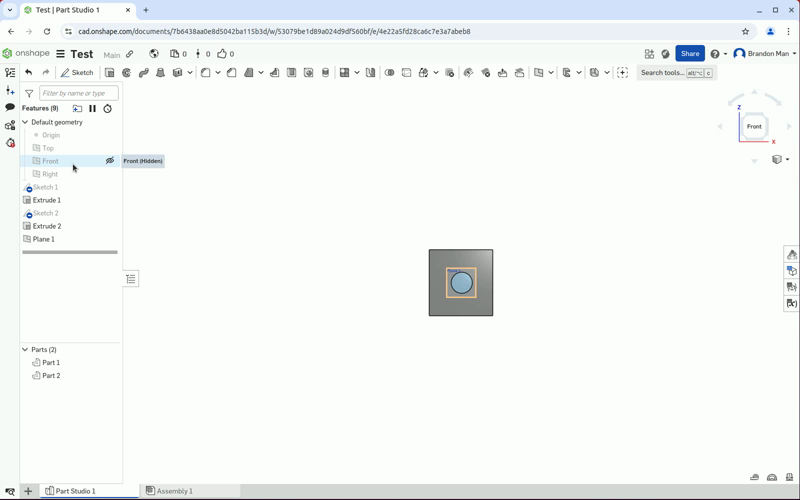
key(shift+s)
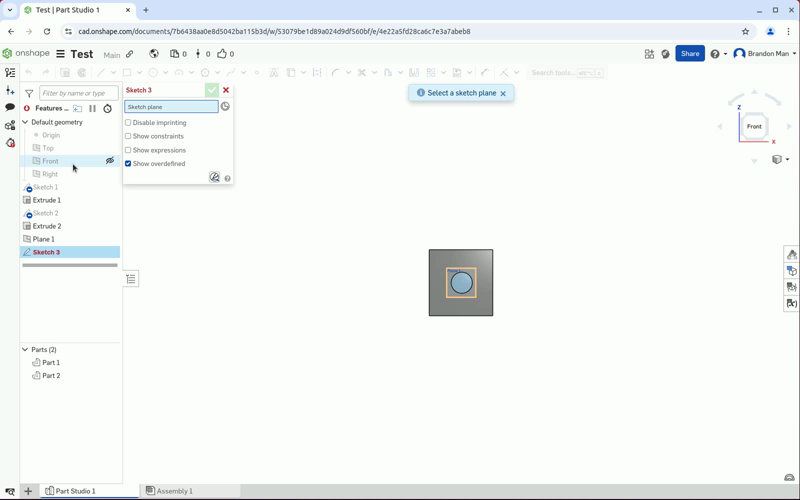
mouse_move(73, 241)
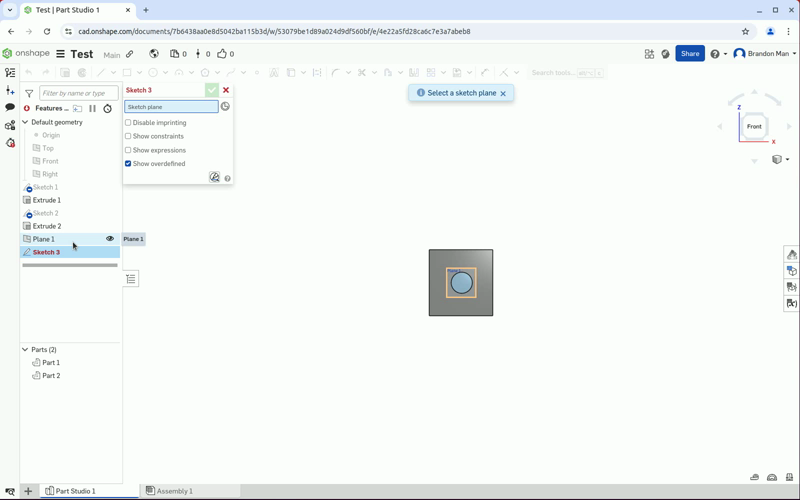
click(73, 241)
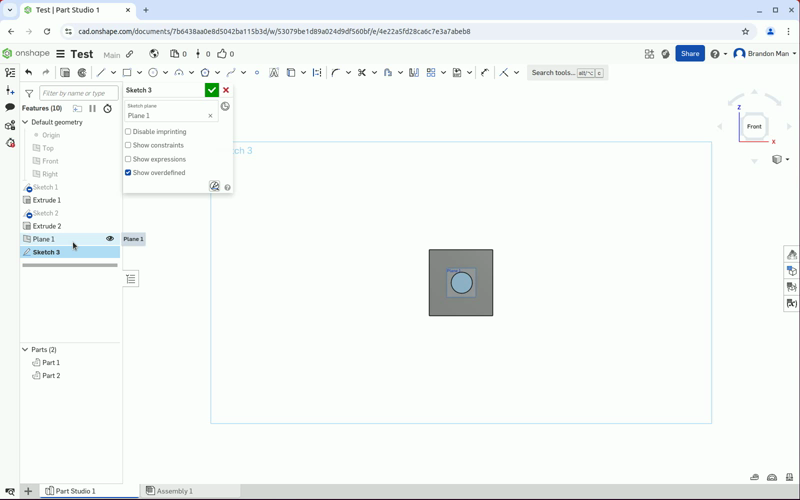
mouse_move(73, 352)
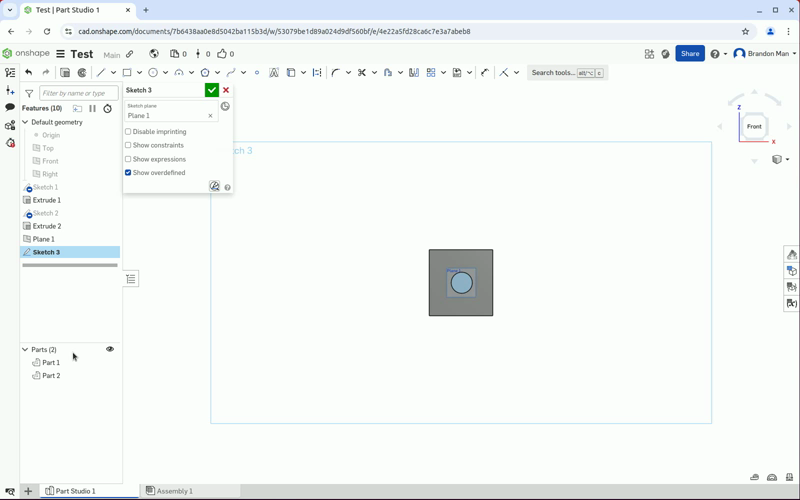
key(y)
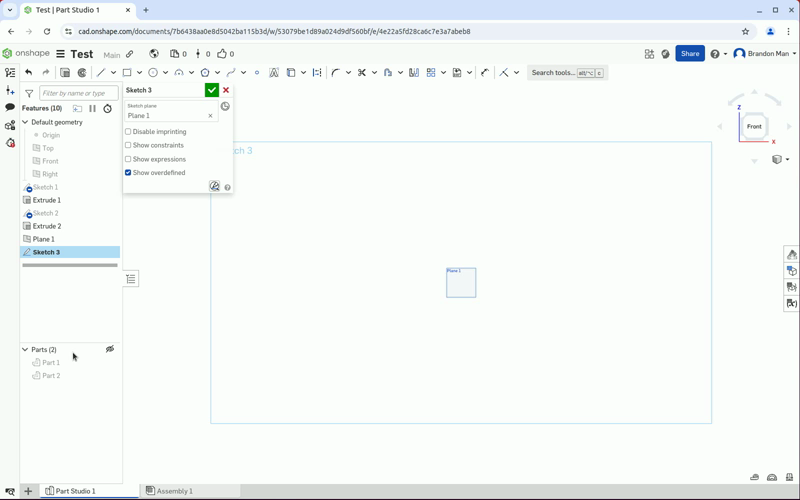
key(c)
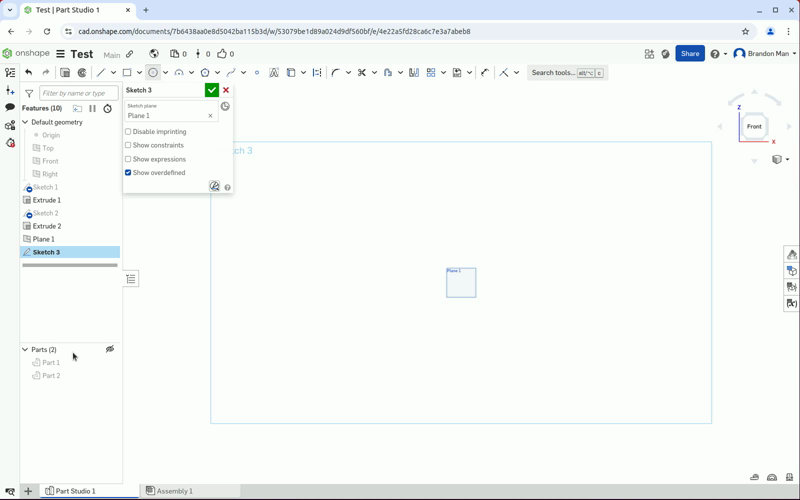
key_down(shift)
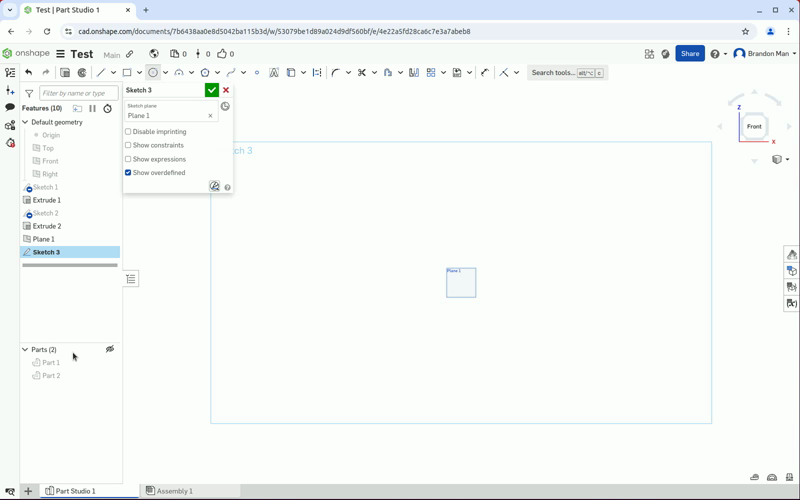
mouse_move(461, 282)
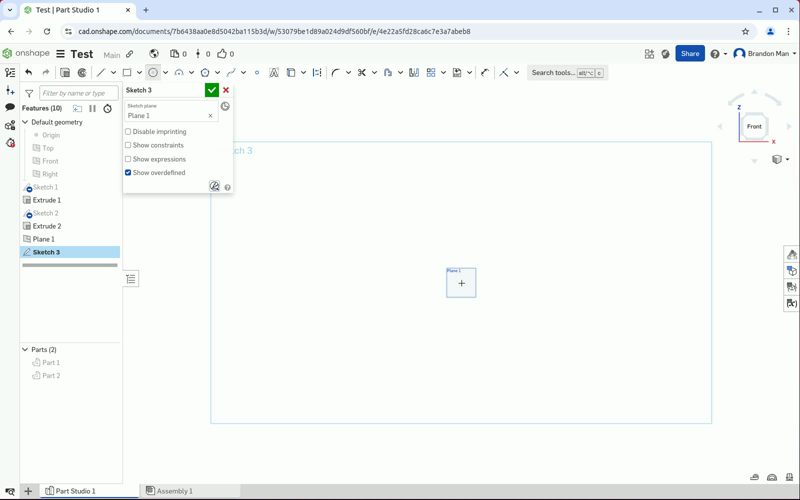
click(461, 282)
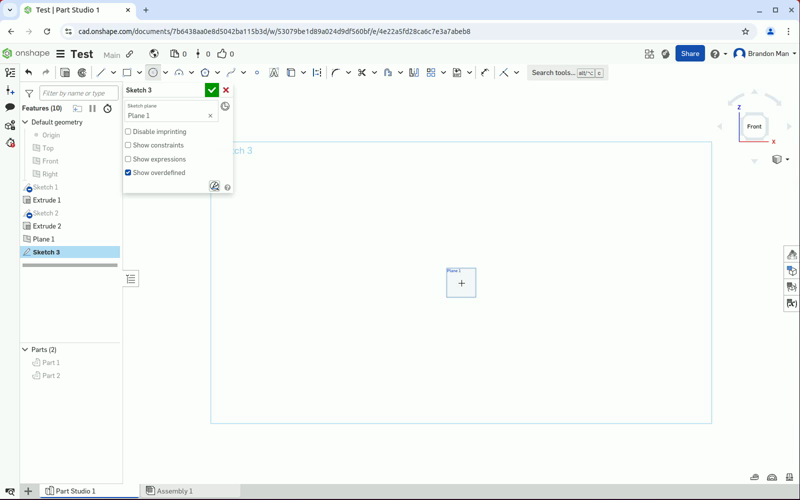
key_up(shift)
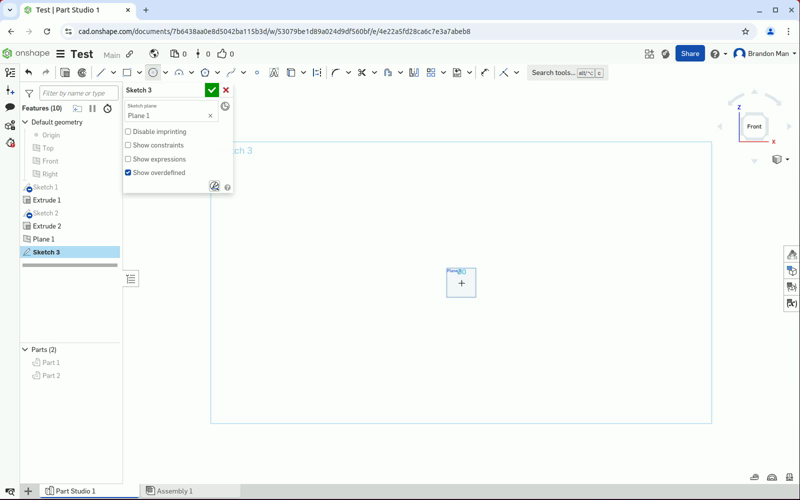
mouse_move(470, 282)
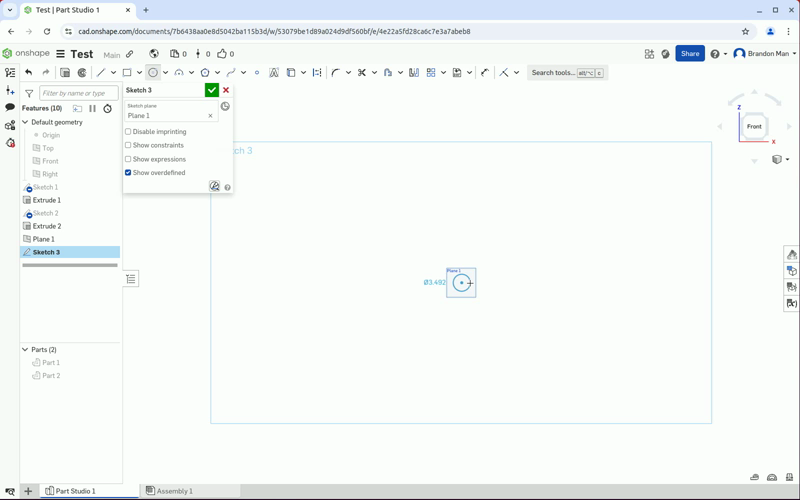
click(470, 282)
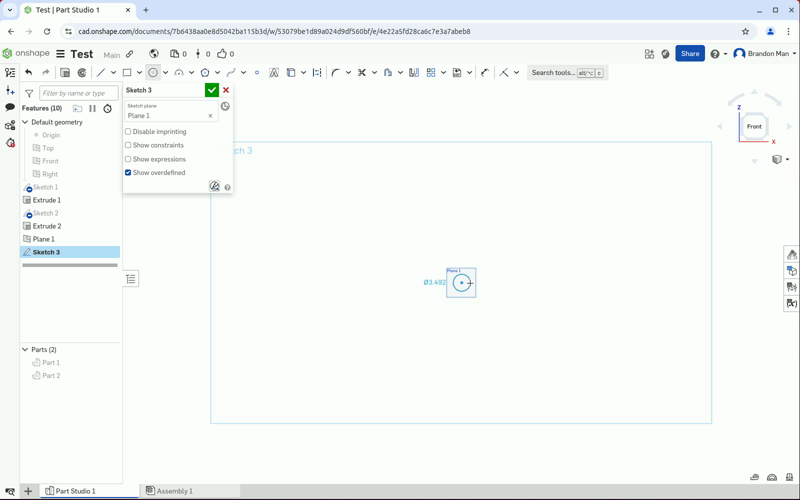
key(esc)
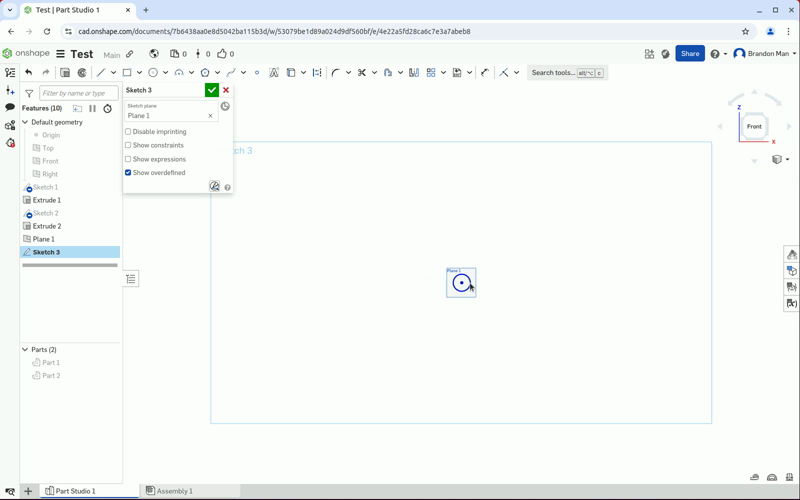
mouse_move(469, 283)
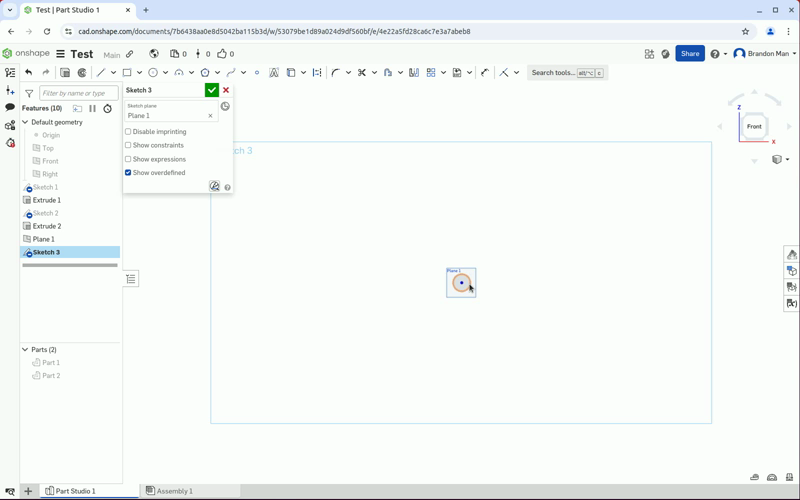
scroll(6)
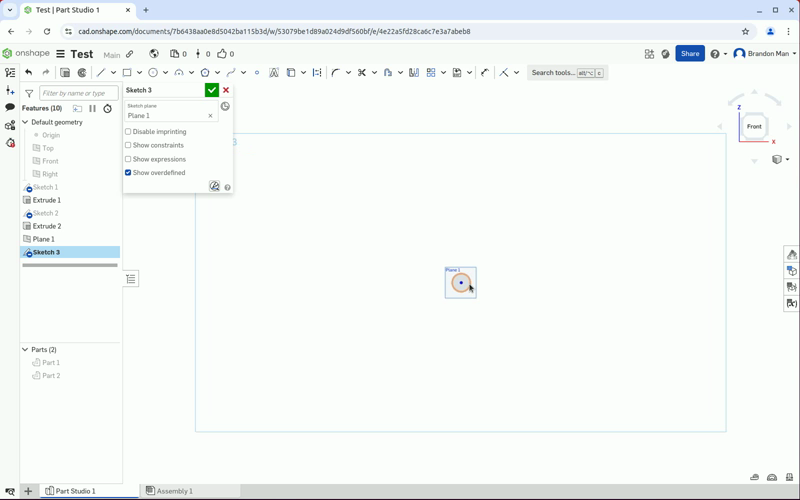
scroll(6)
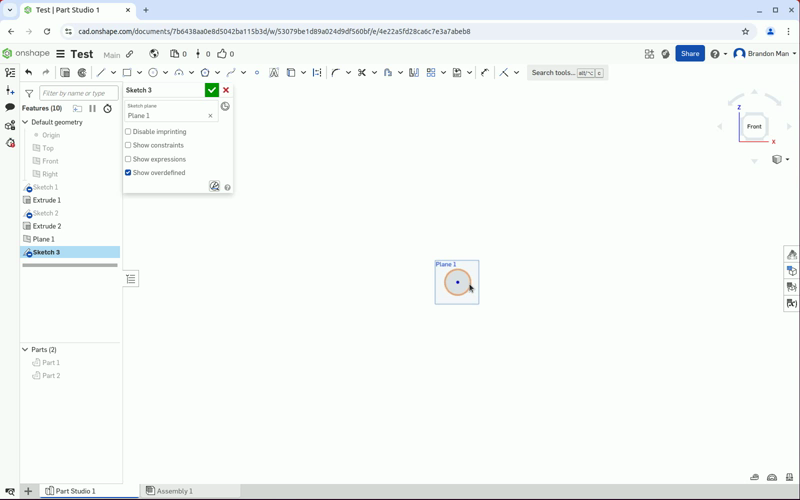
scroll(6)
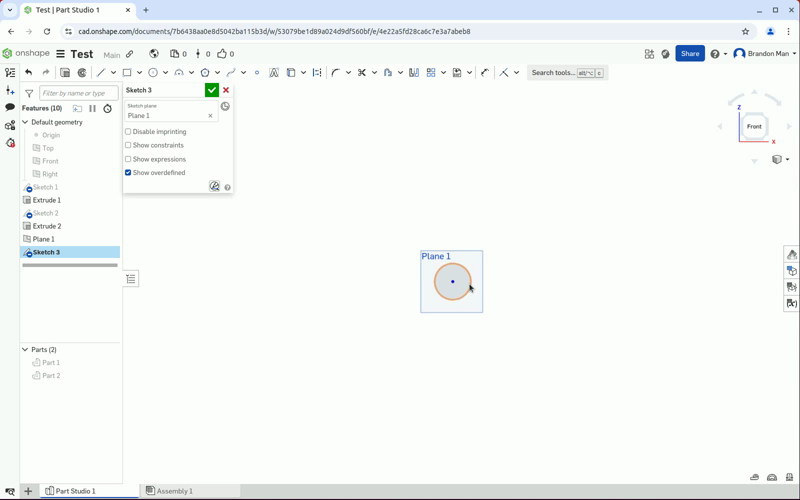
scroll(6)
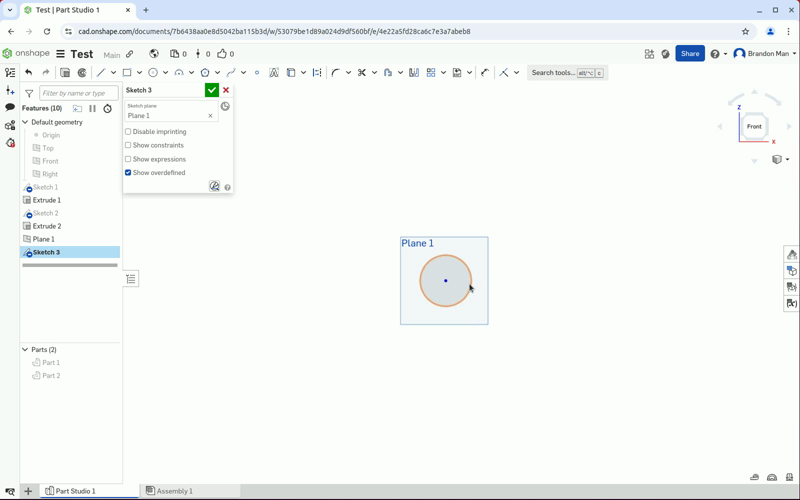
scroll(6)
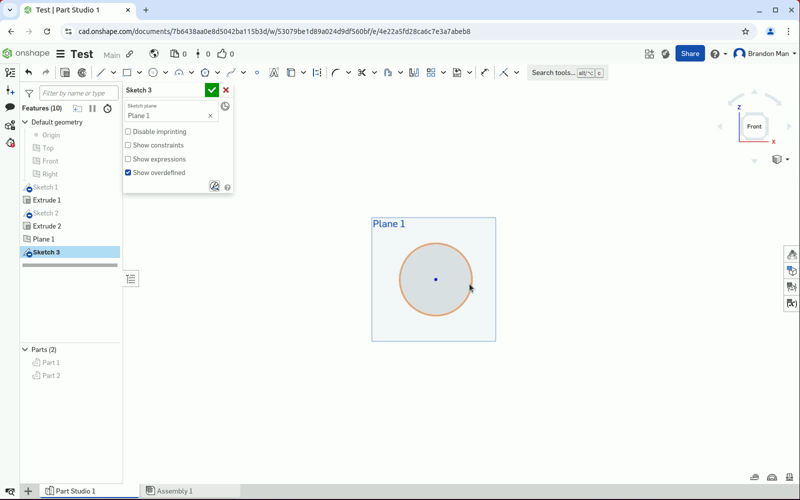
scroll(6)
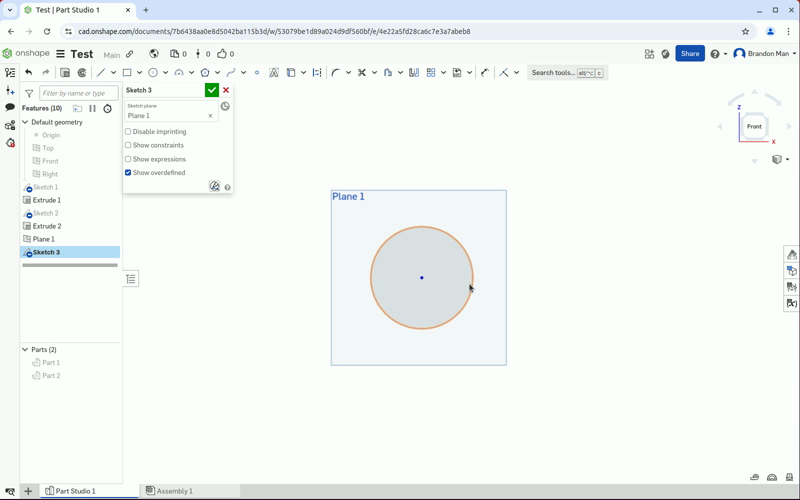
scroll(6)
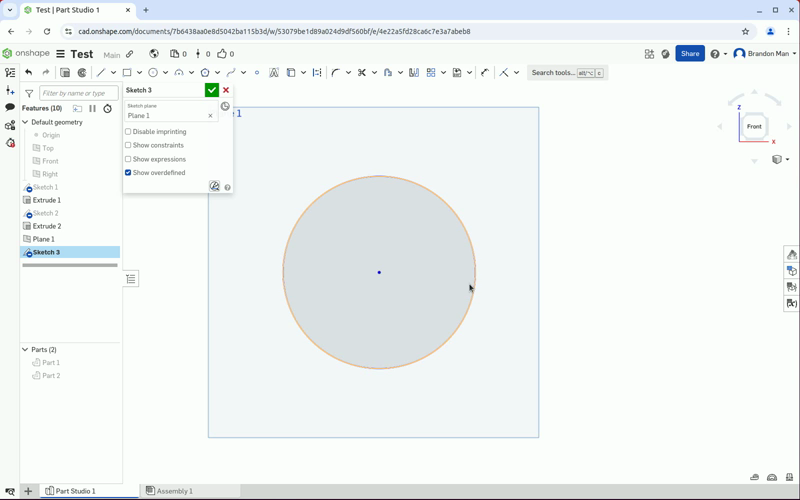
click(469, 283)
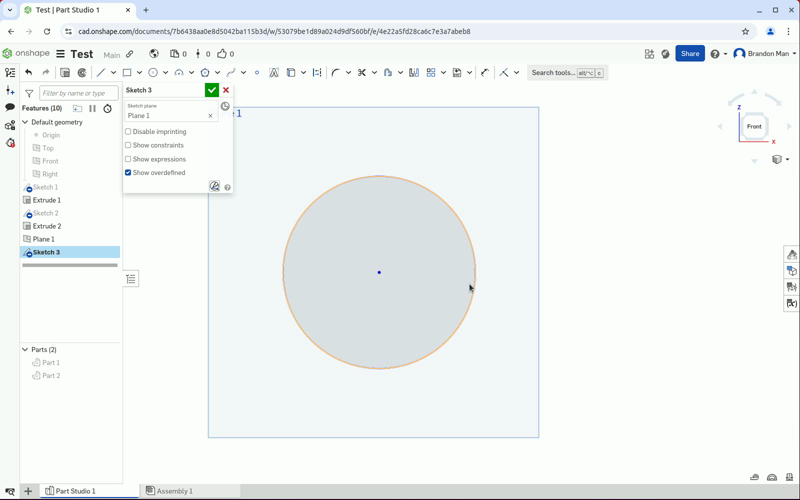
scroll(-6)
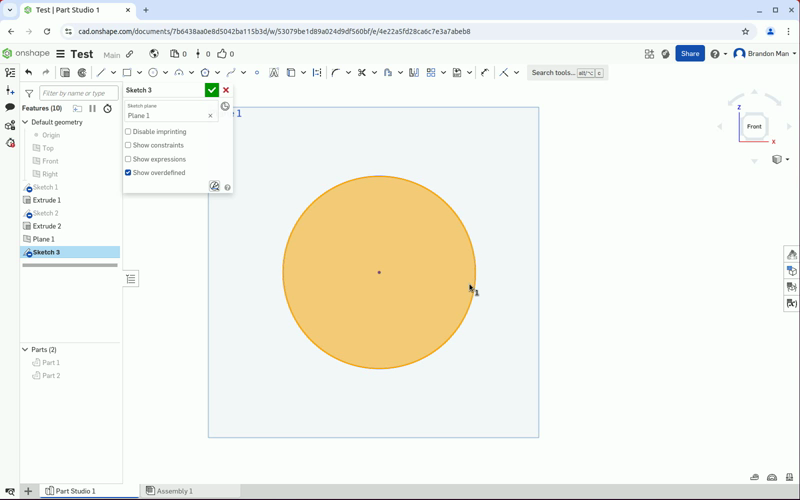
scroll(-6)
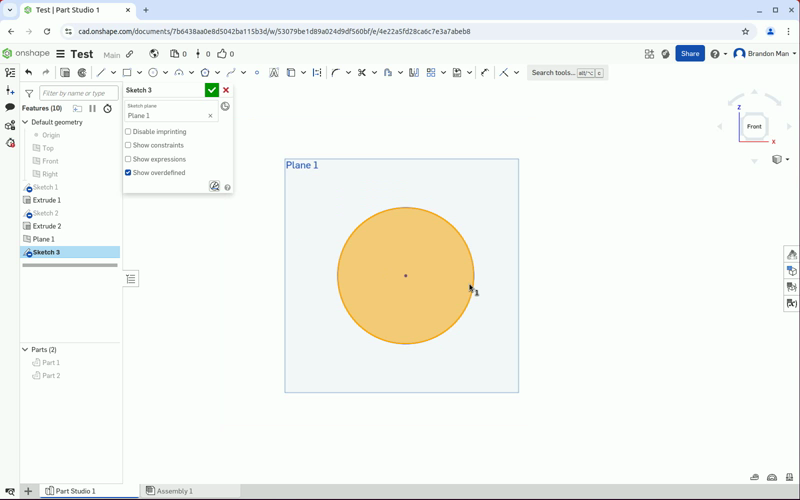
scroll(-6)
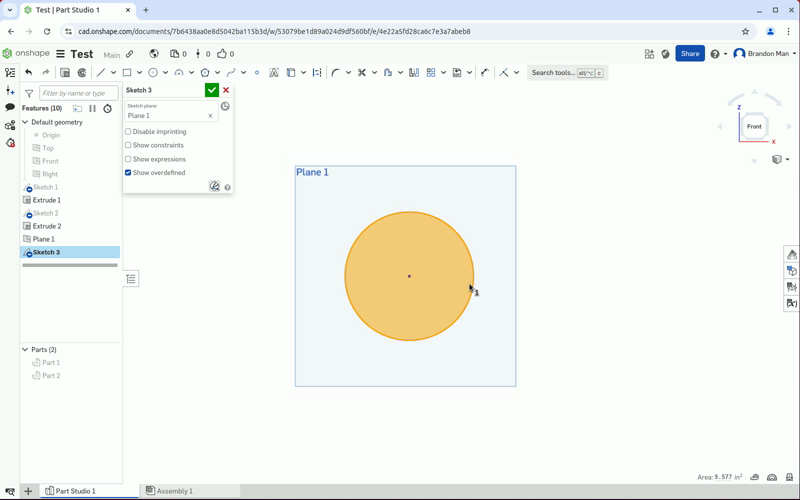
scroll(-6)
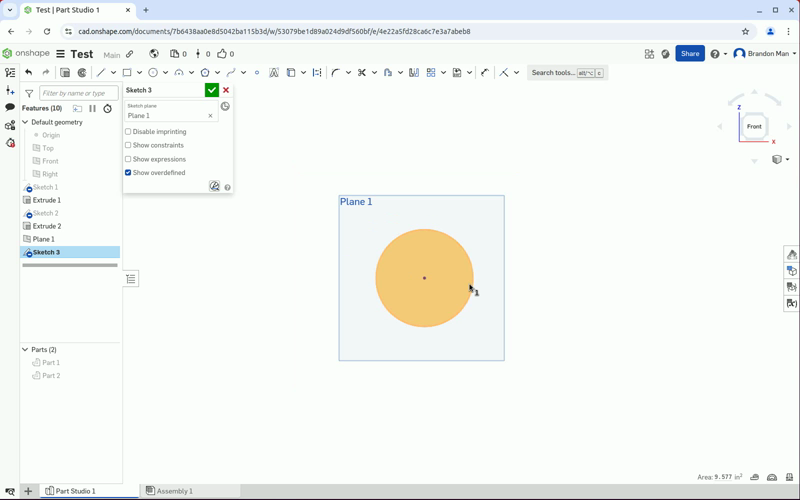
scroll(-6)
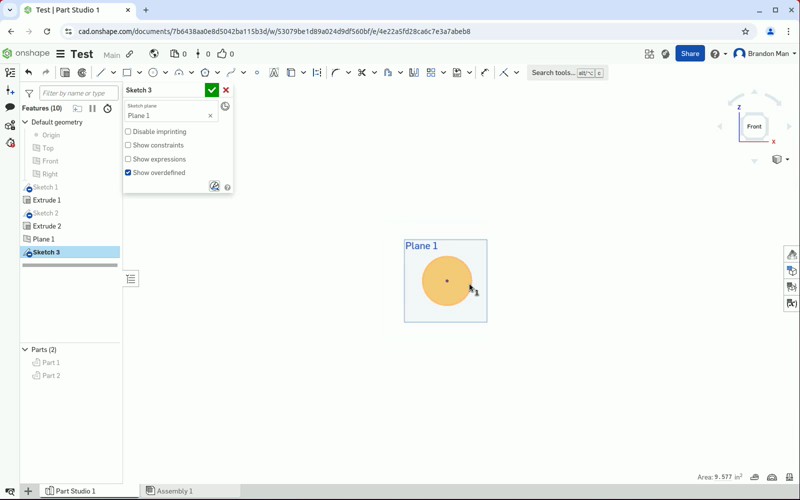
scroll(-6)
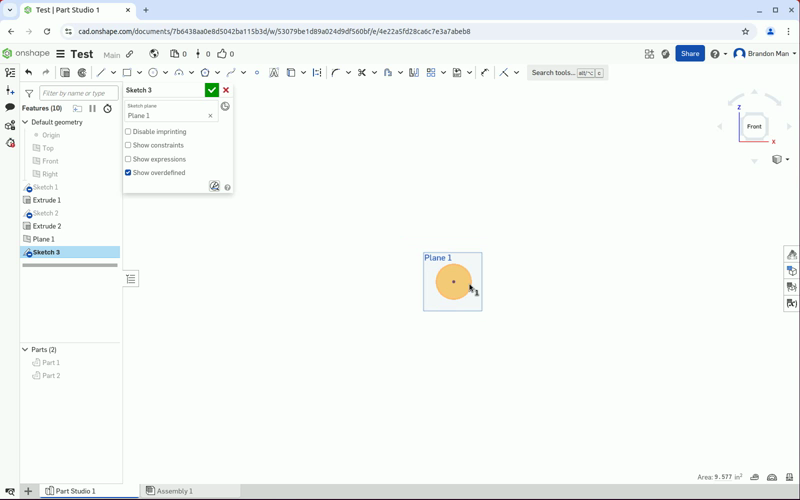
scroll(-6)
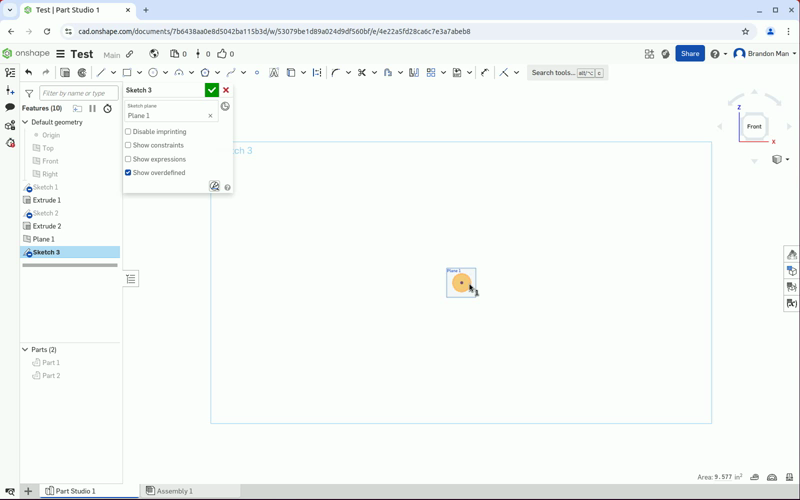
mouse_move(73, 352)
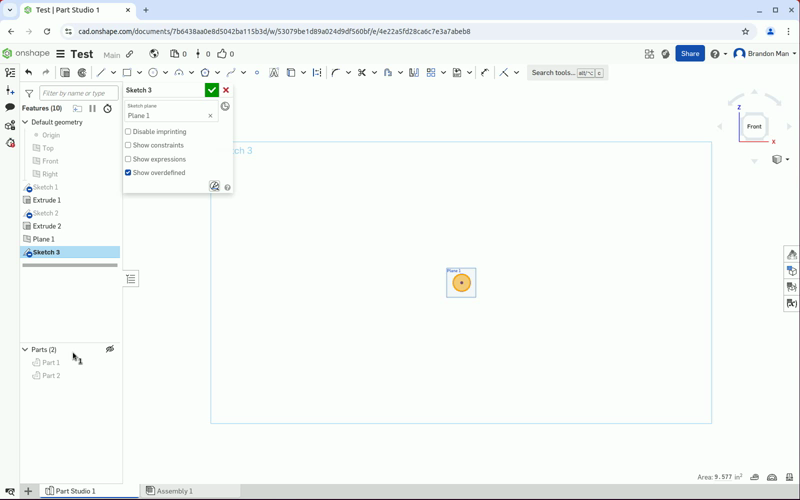
key(shift+y)
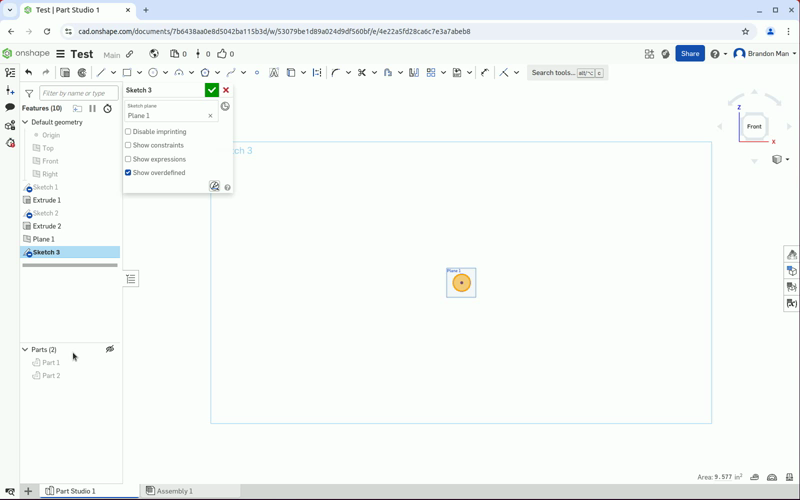
key(shift+e)
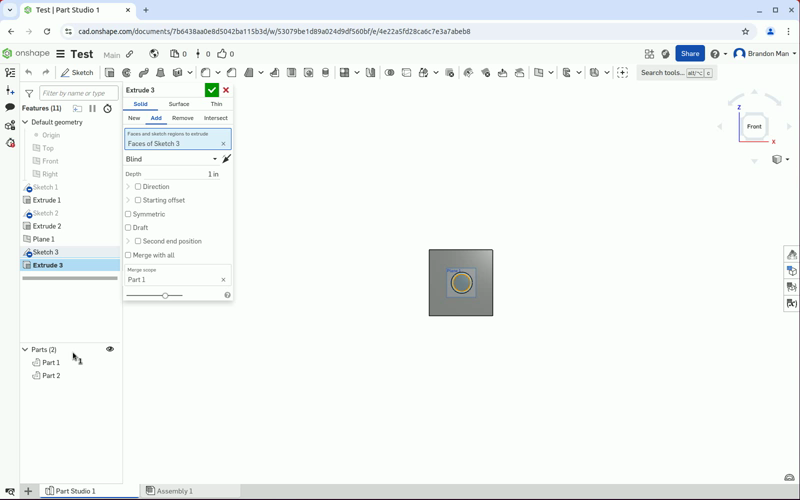
mouse_move(143, 106)
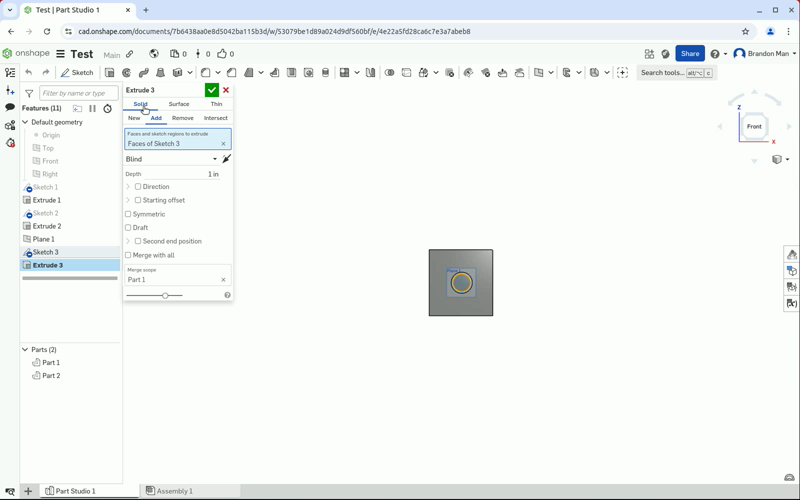
click(143, 106)
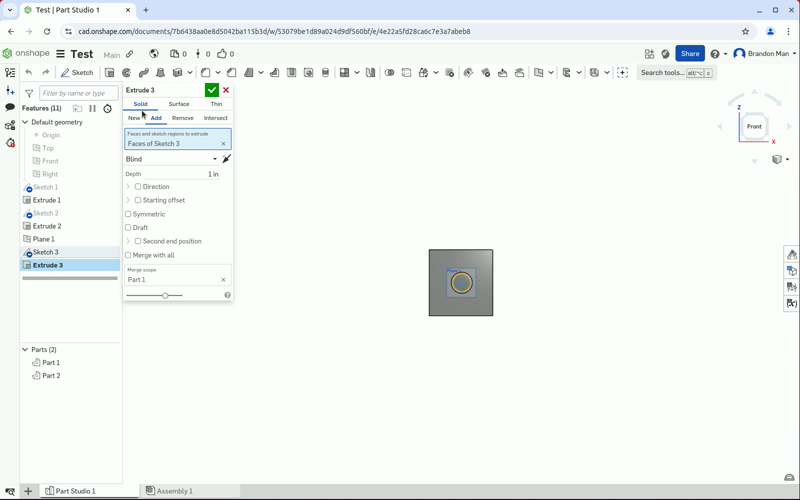
mouse_move(137, 120)
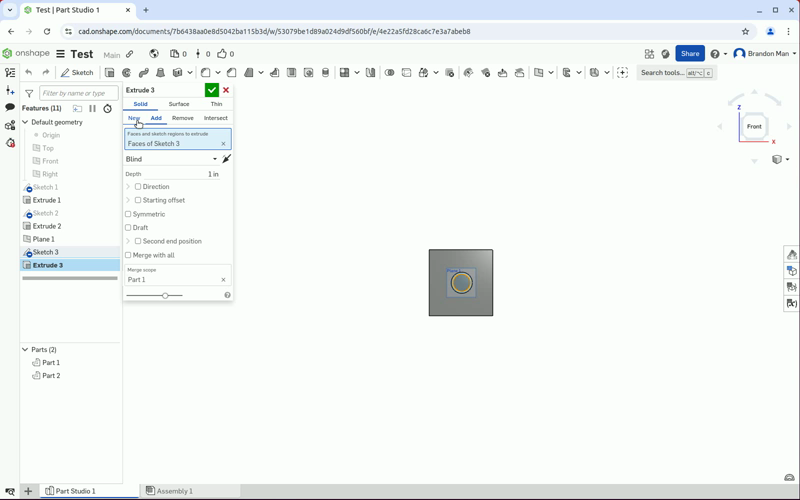
click(137, 120)
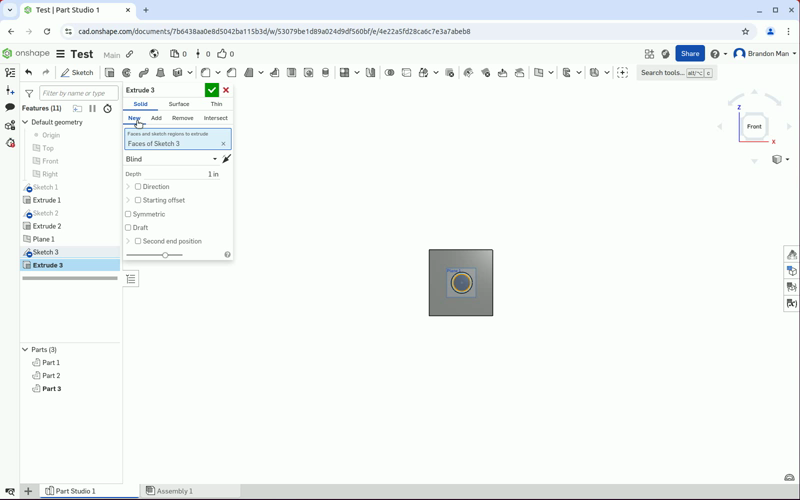
key(tab, 4)
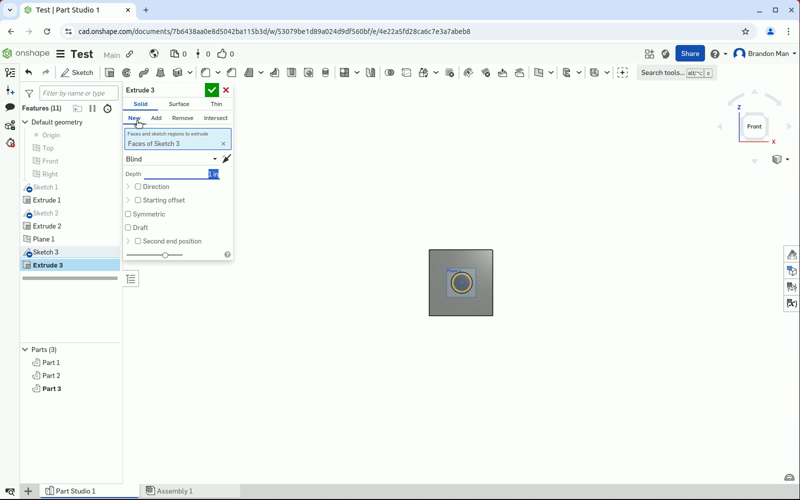
text(3.129)
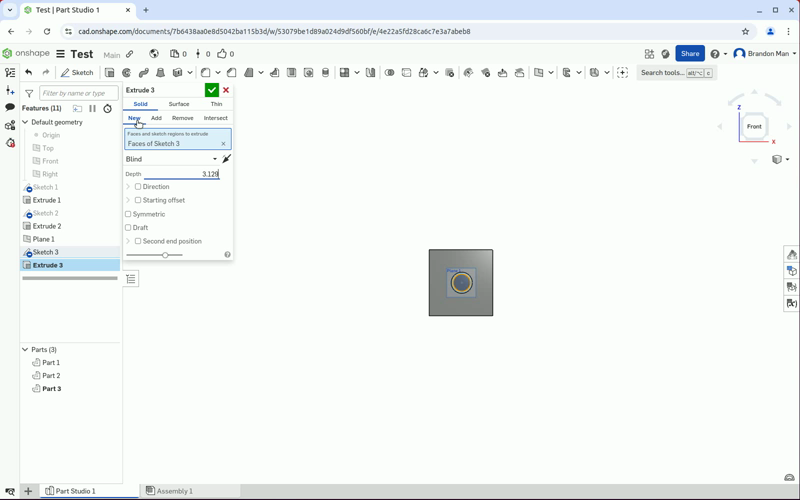
key(enter)
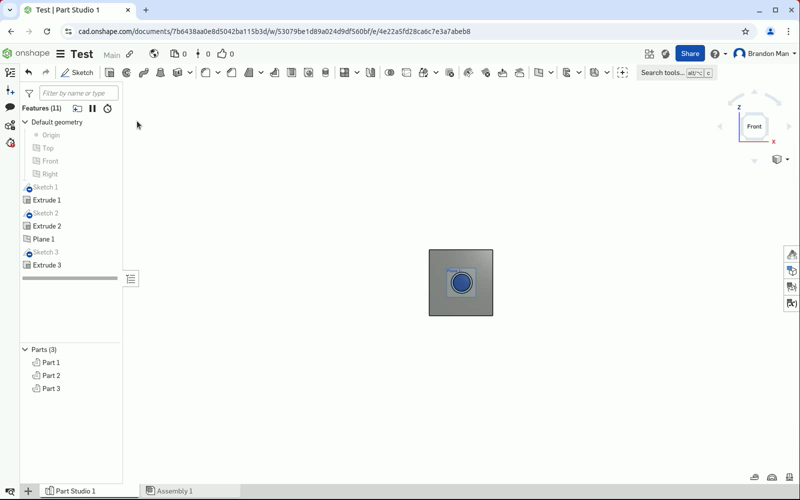
key(shift+h)
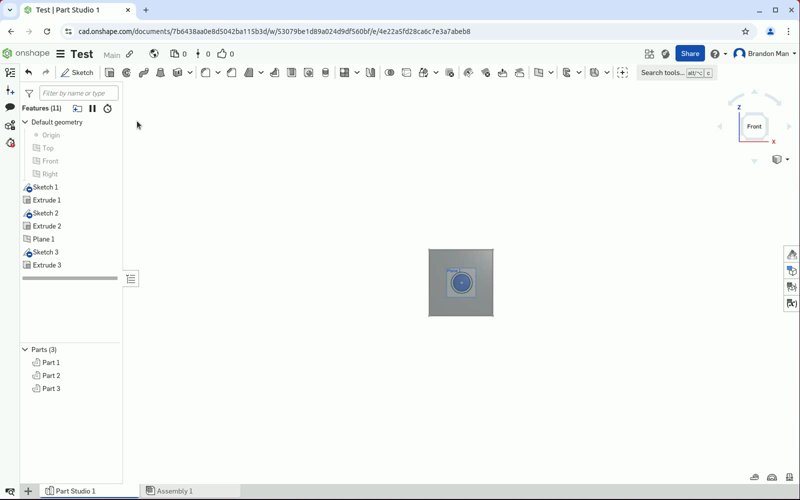
key(shift+h)
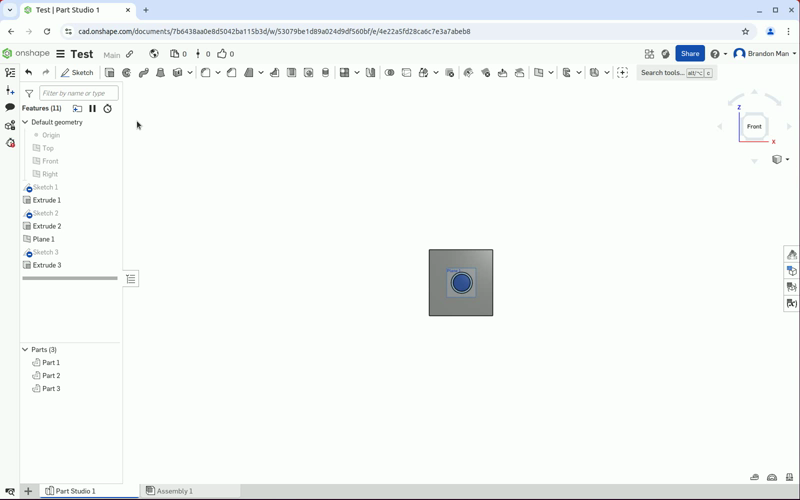
mouse_move(73, 189)
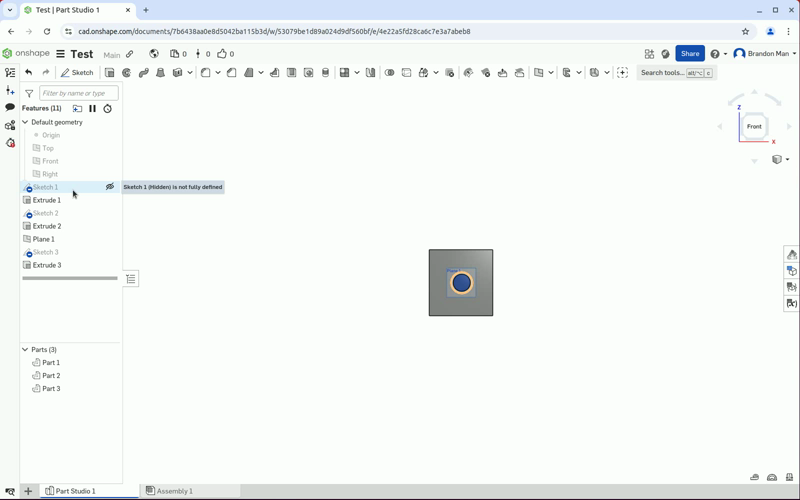
click(73, 189)
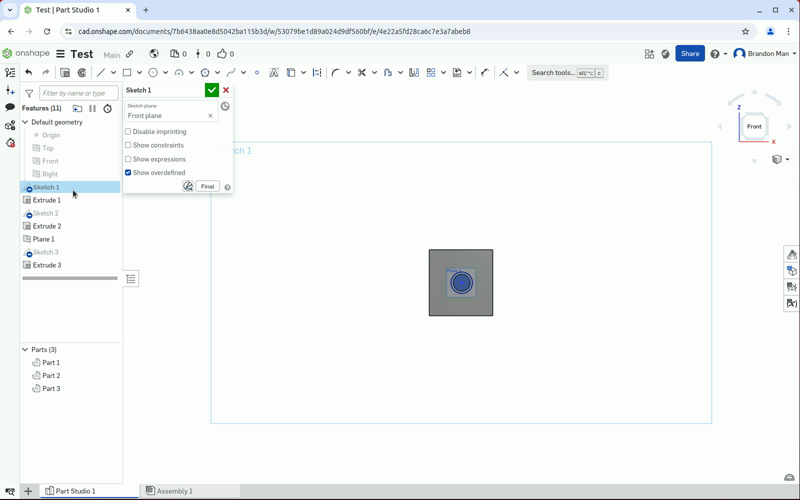
mouse_move(229, 92)
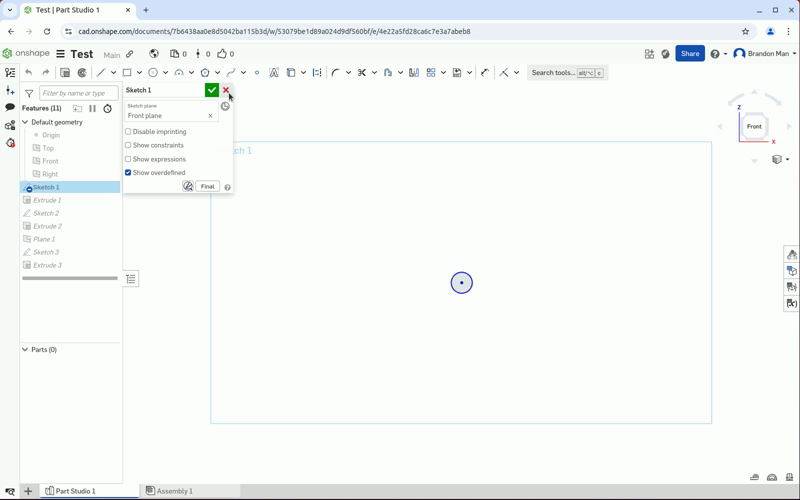
click(229, 92)
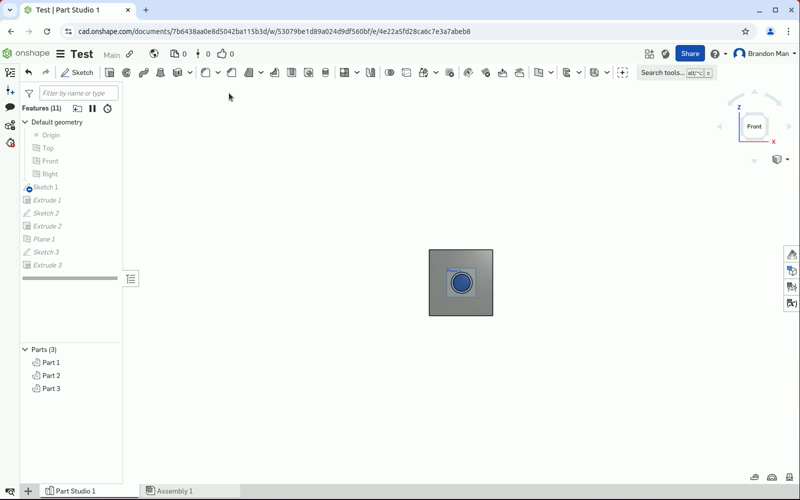
mouse_move(541, 75)
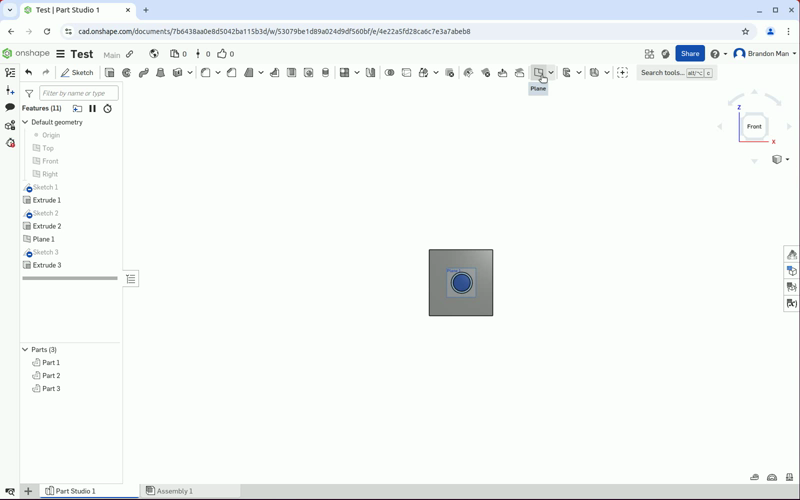
click(541, 75)
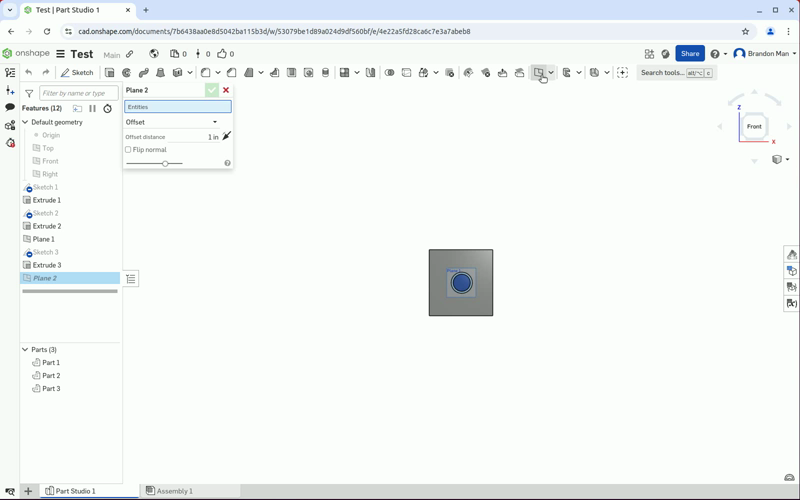
mouse_move(73, 163)
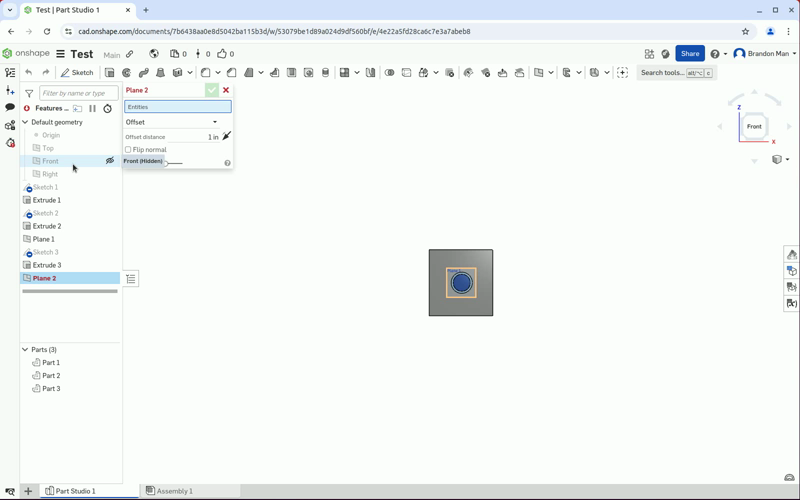
click(73, 163)
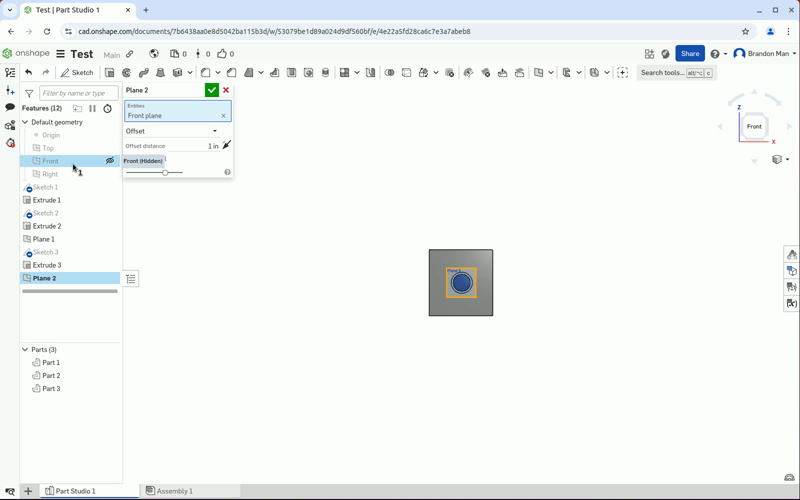
key(tab, 2)
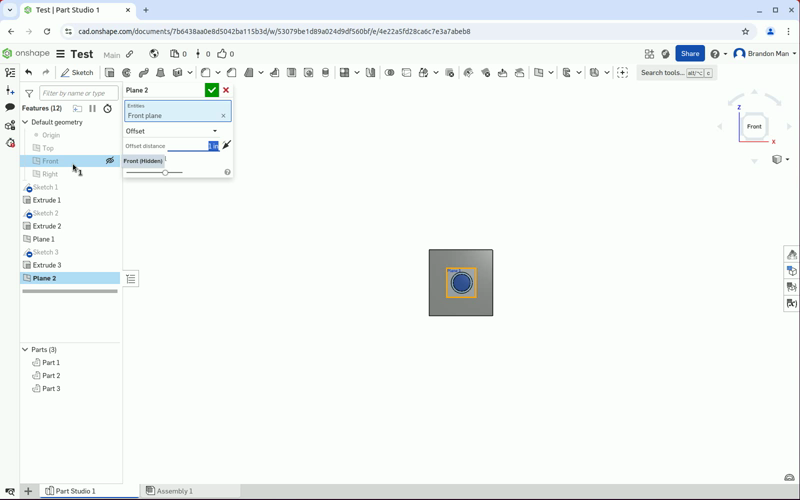
text(14.697)
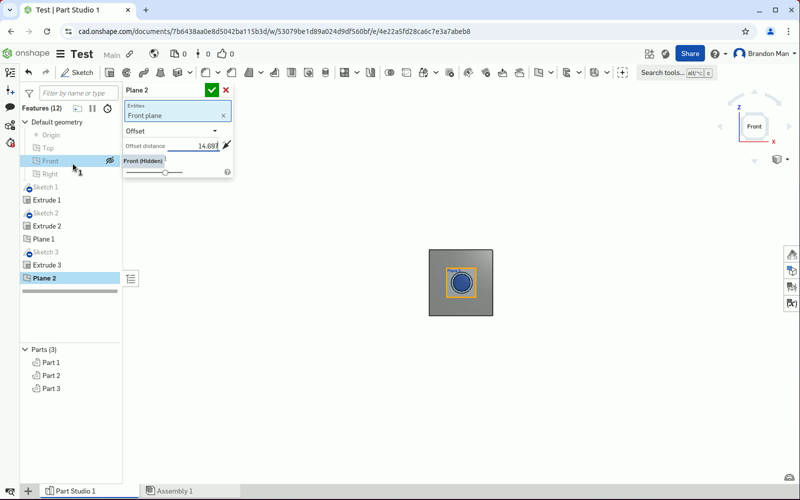
key(enter, 2)
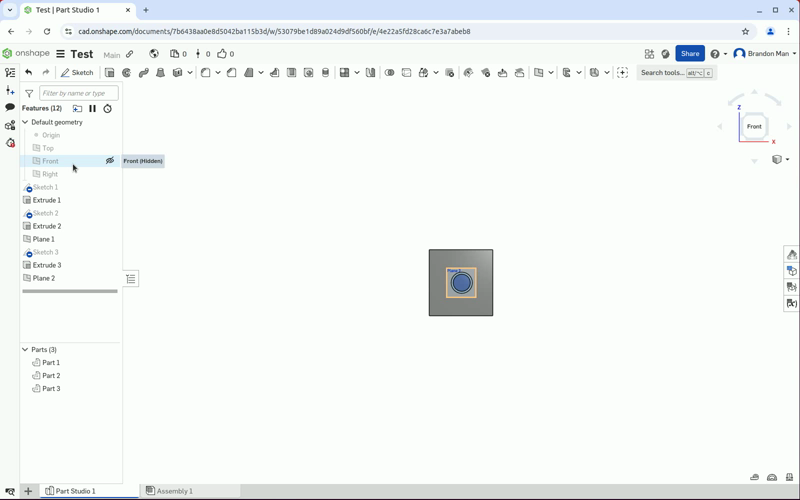
key(shift+s)
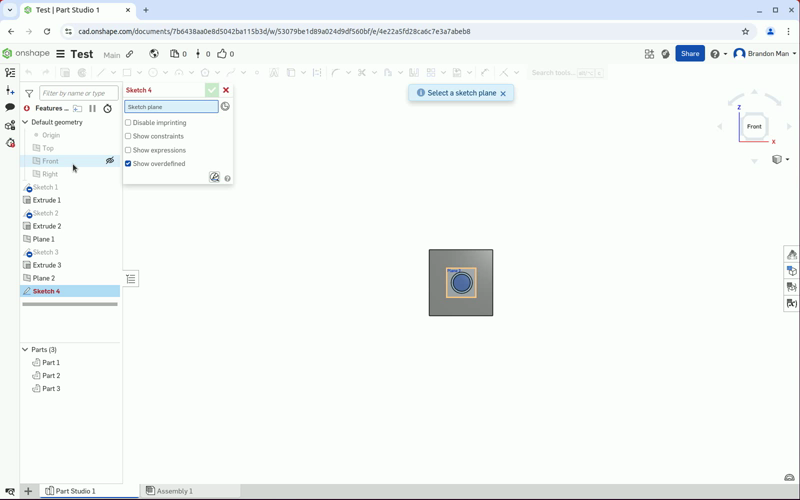
mouse_move(73, 280)
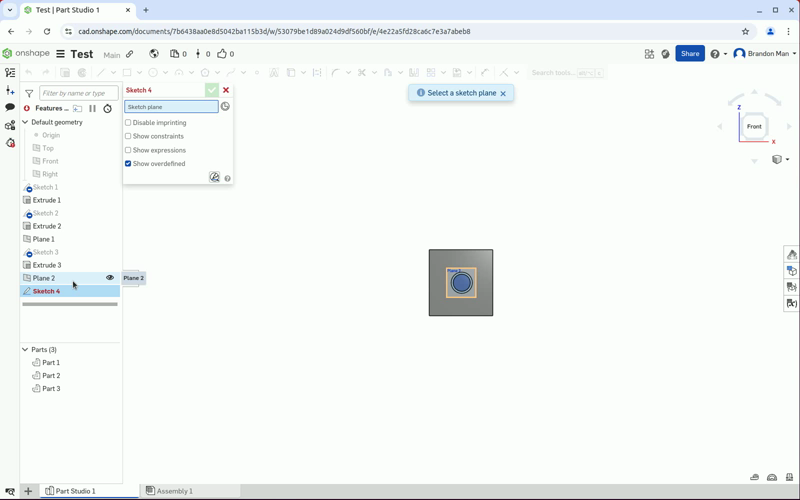
click(73, 280)
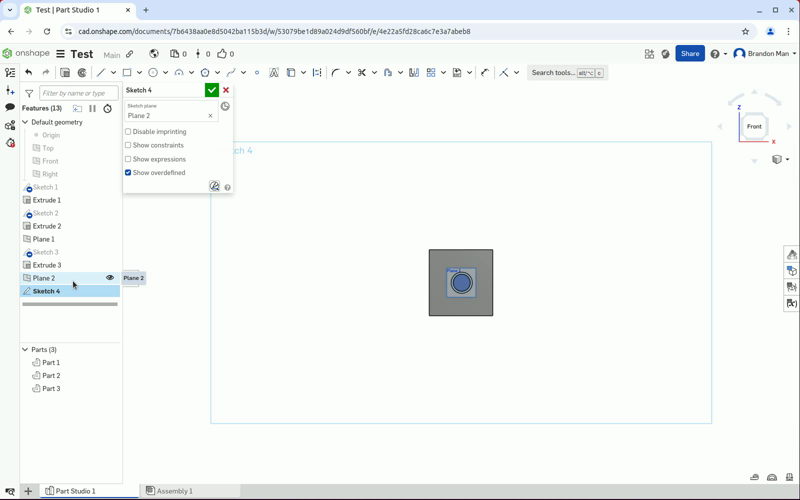
mouse_move(73, 352)
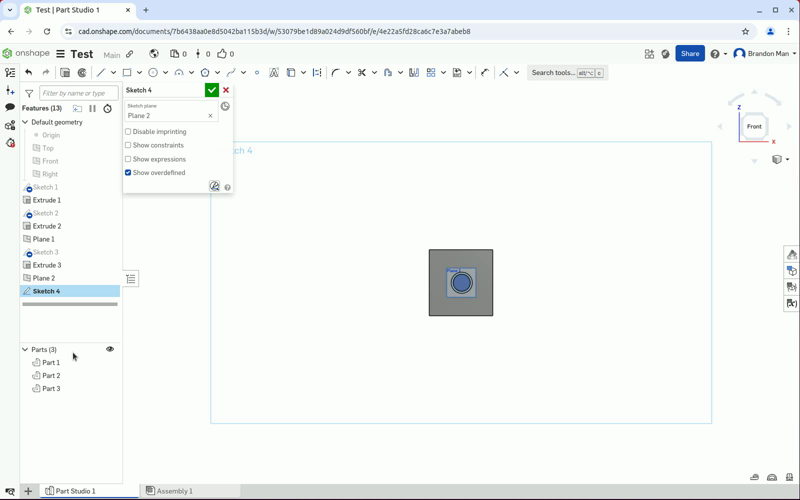
key(y)
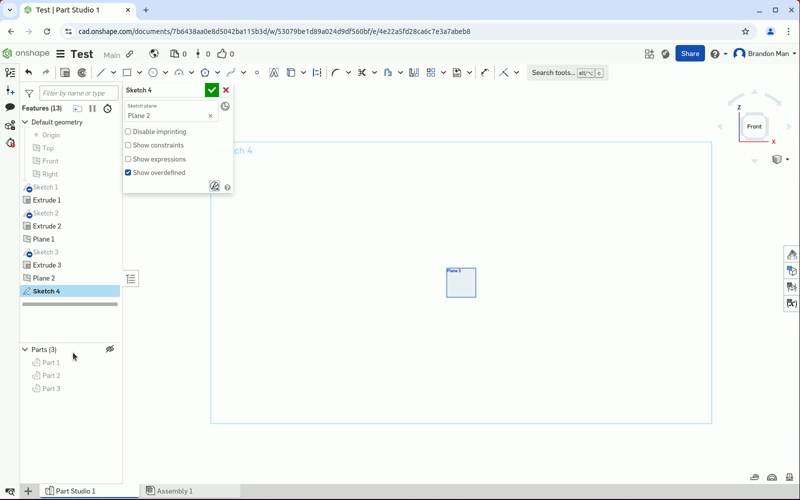
key(c)
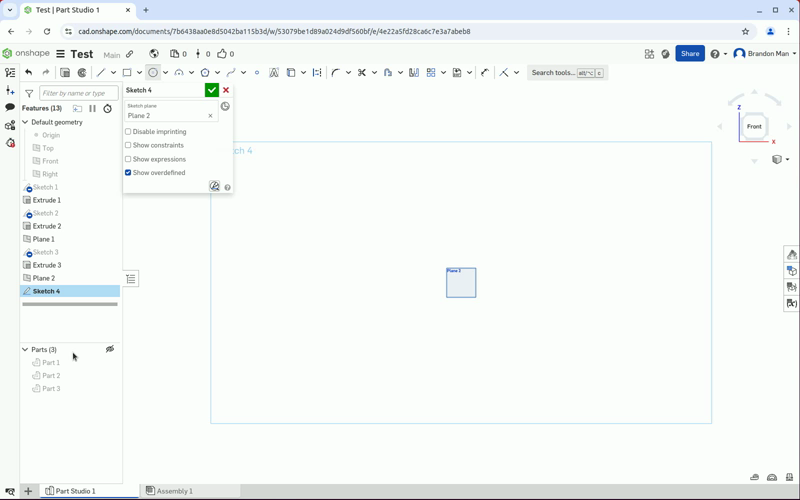
key_down(shift)
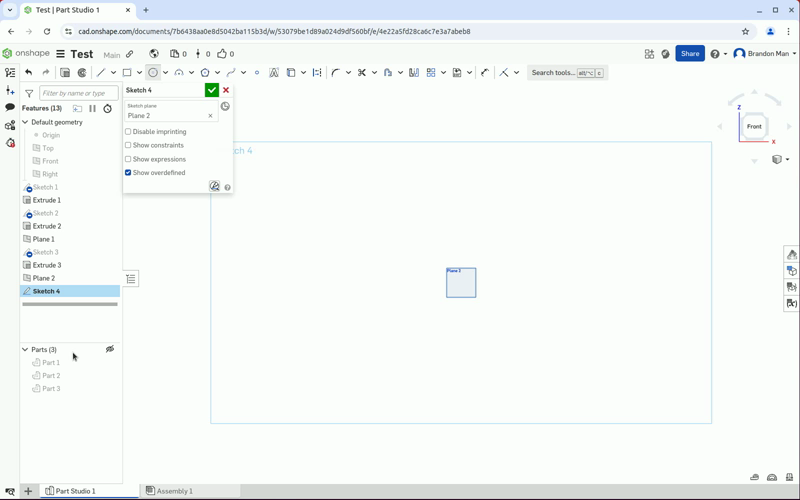
mouse_move(460, 282)
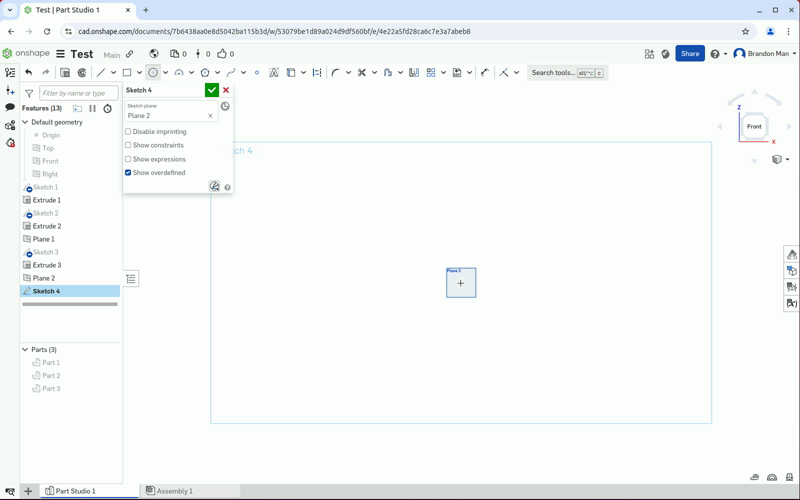
click(460, 282)
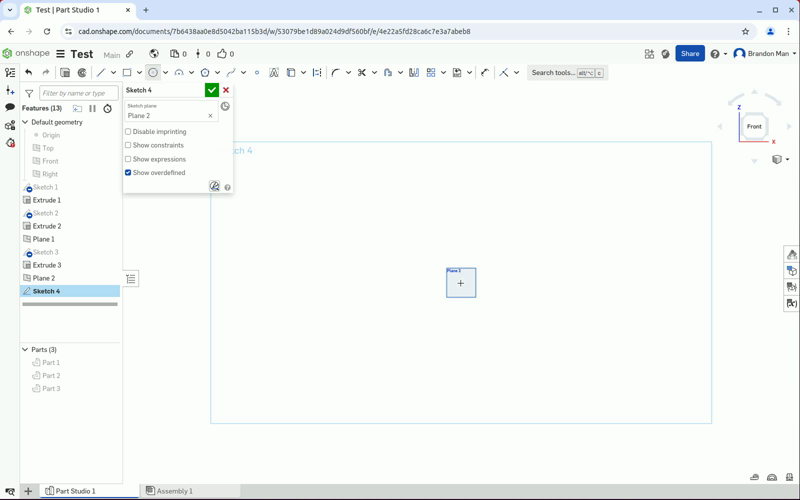
key_up(shift)
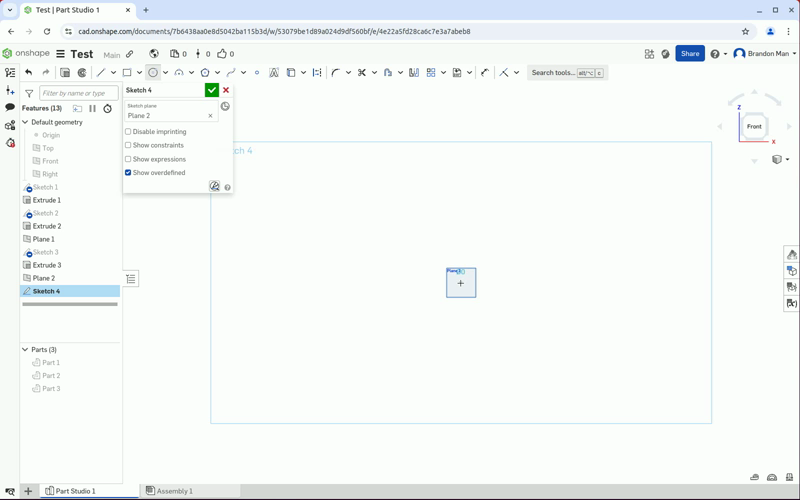
mouse_move(465, 282)
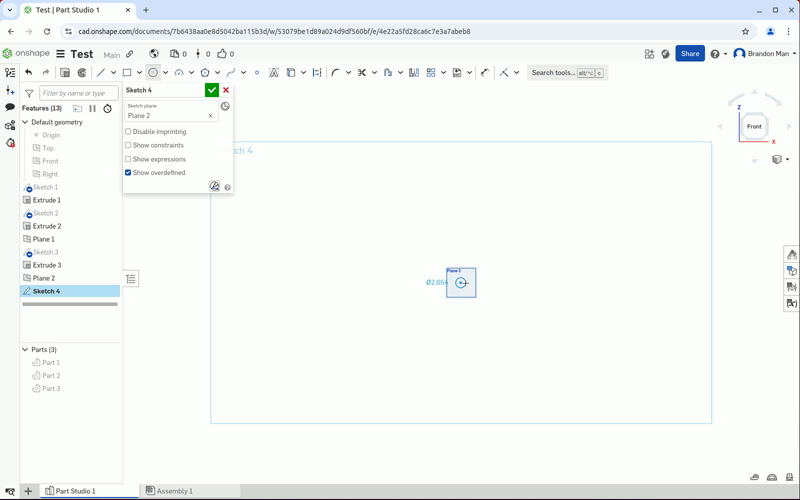
click(465, 282)
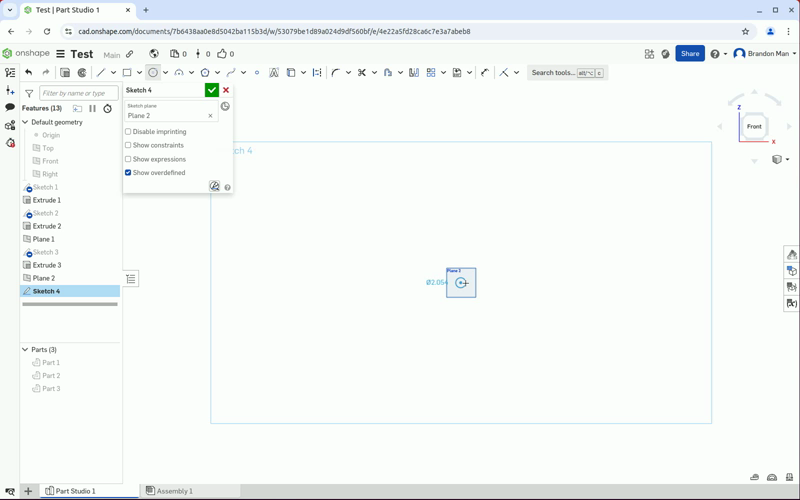
key(esc)
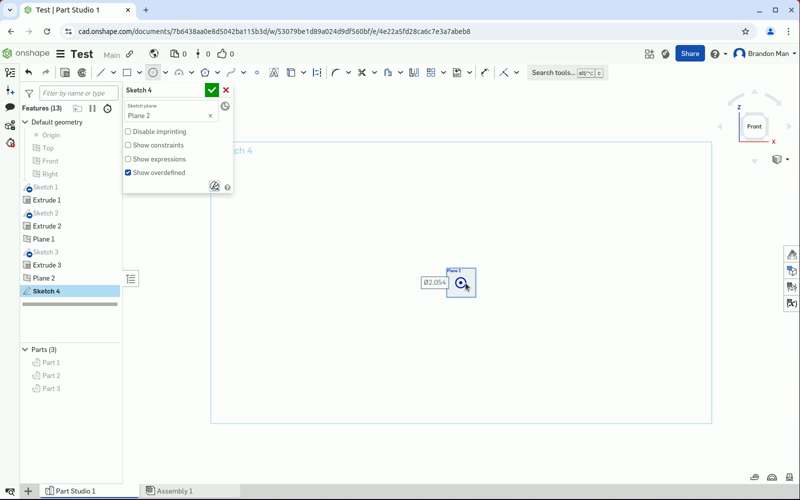
mouse_move(458, 281)
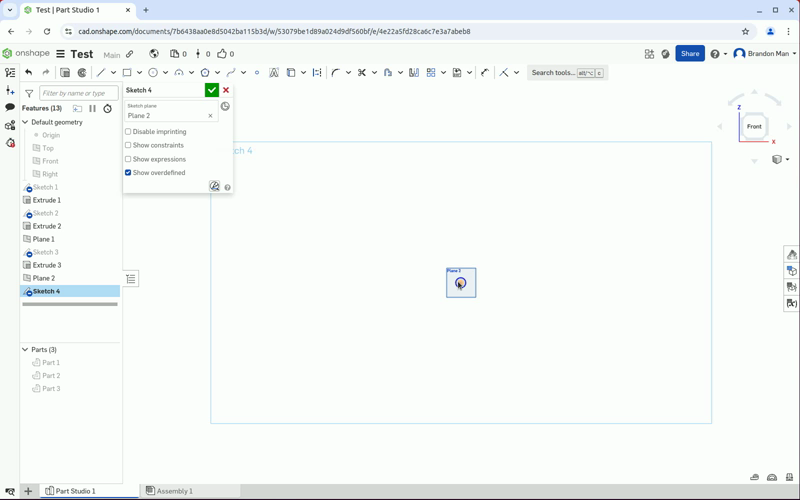
scroll(6)
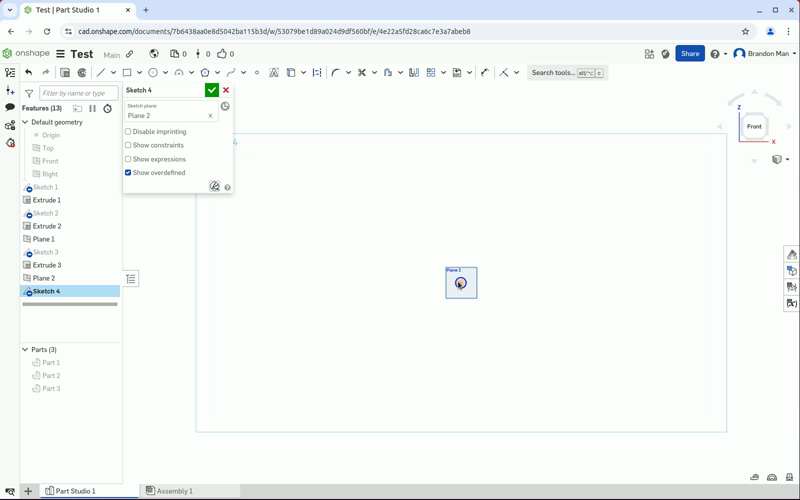
scroll(6)
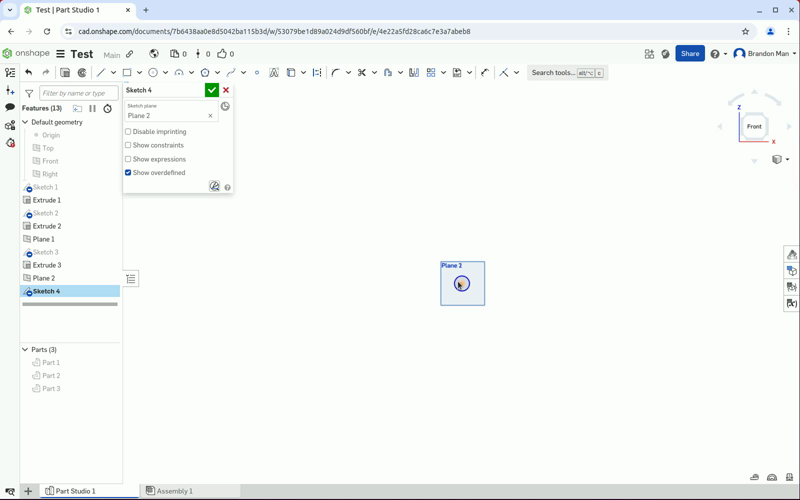
scroll(6)
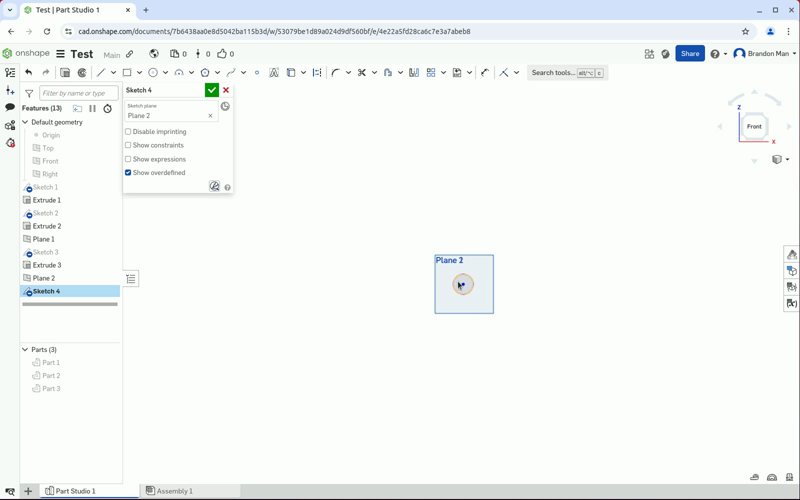
scroll(6)
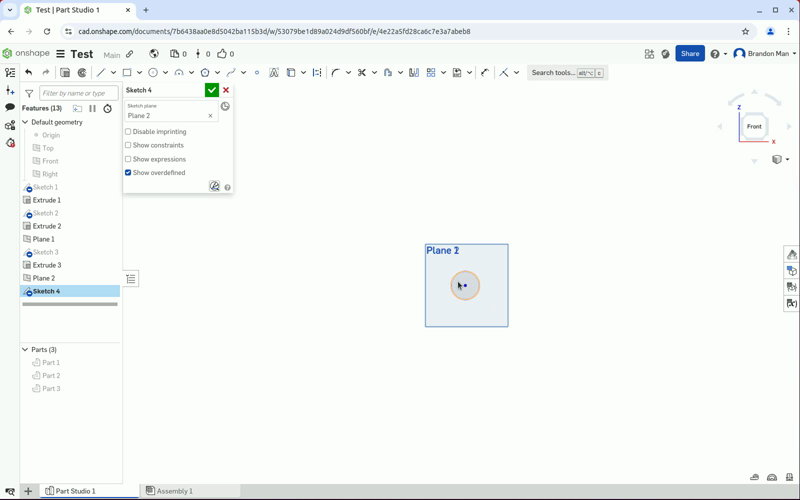
scroll(6)
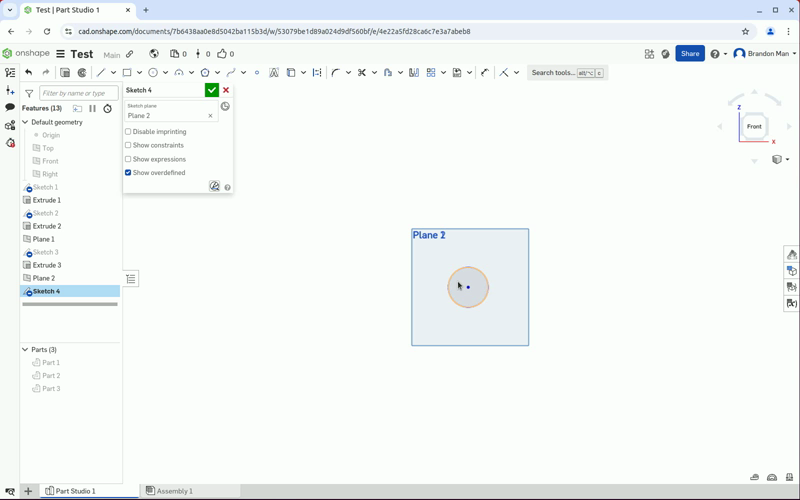
scroll(6)
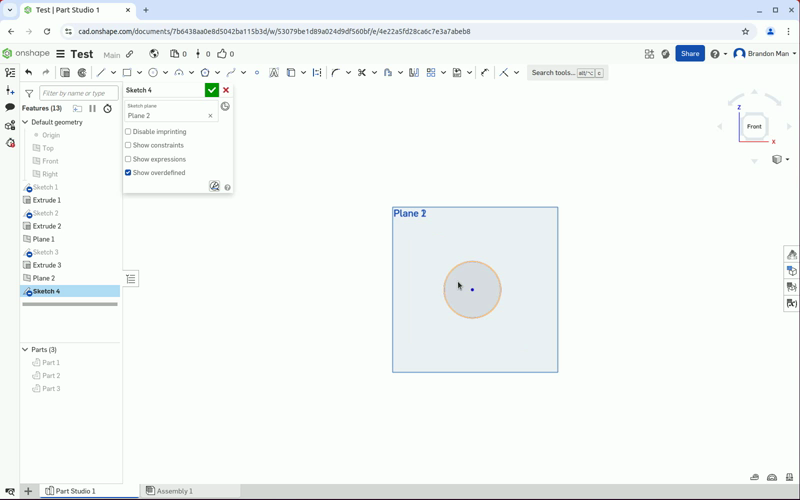
scroll(6)
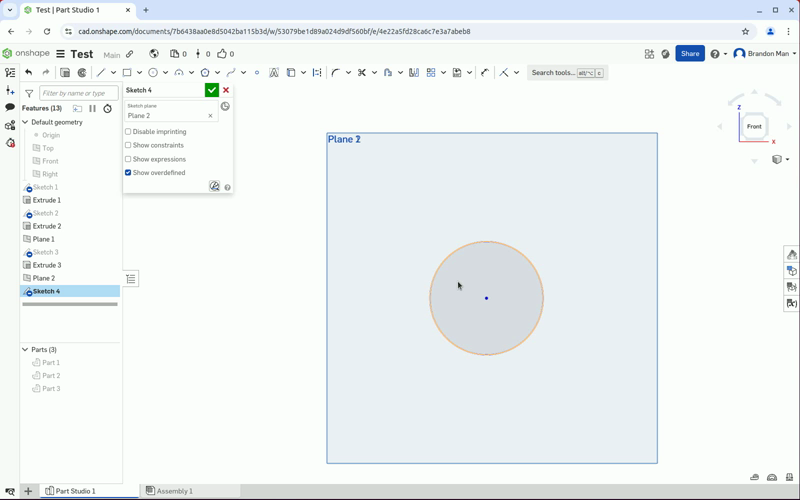
click(458, 281)
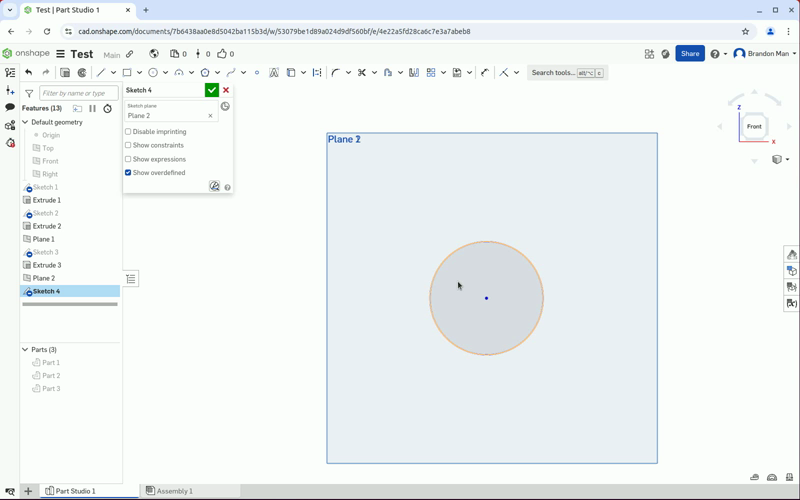
scroll(-6)
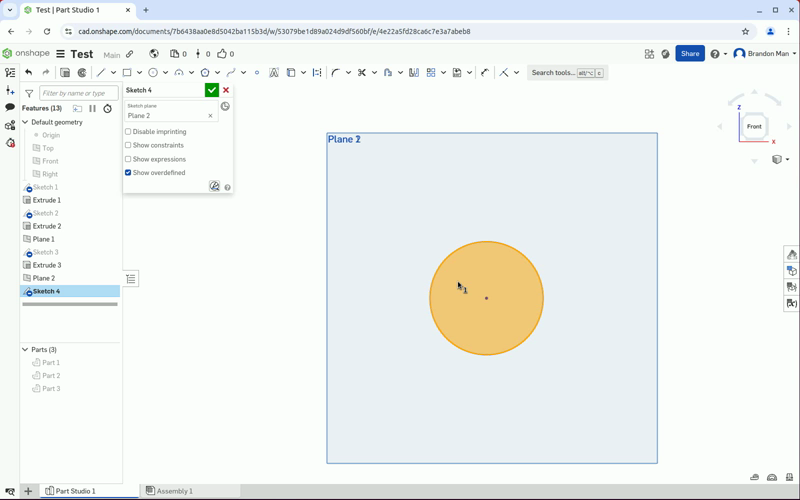
scroll(-6)
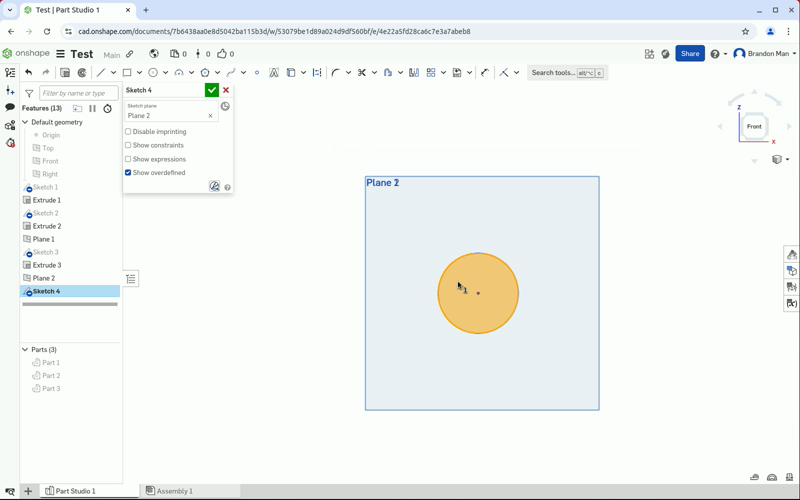
scroll(-6)
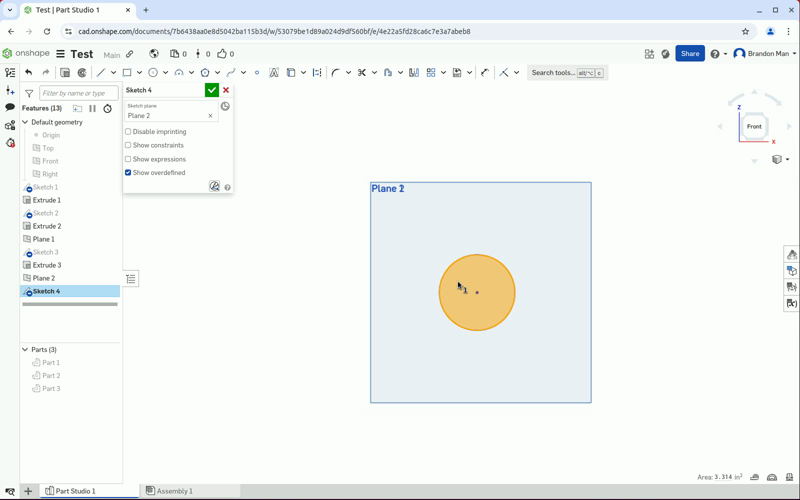
scroll(-6)
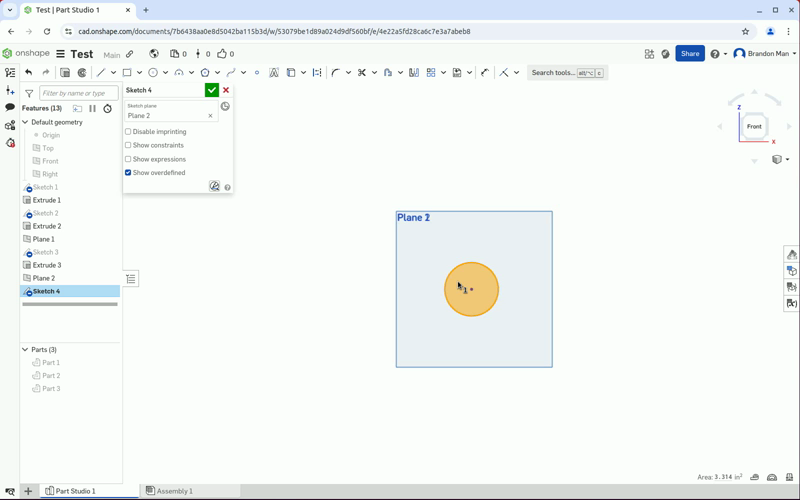
scroll(-6)
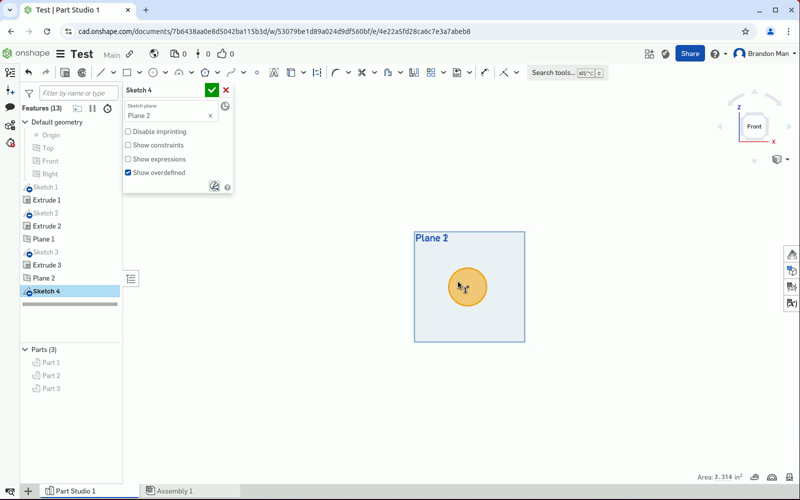
scroll(-6)
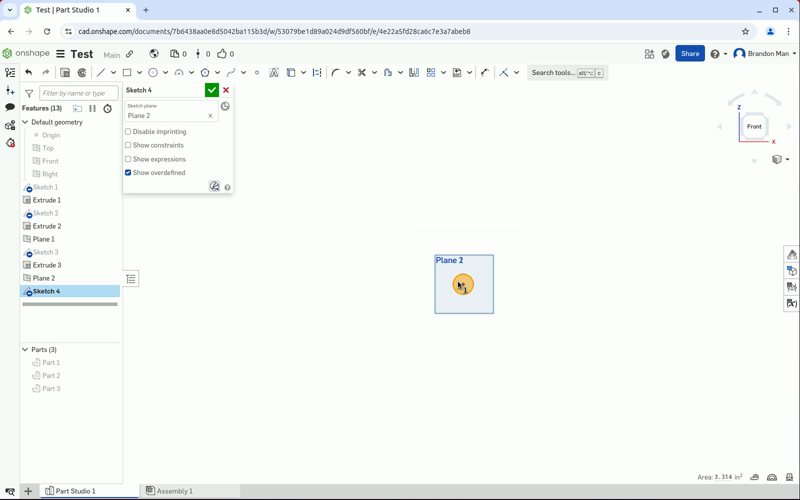
scroll(-6)
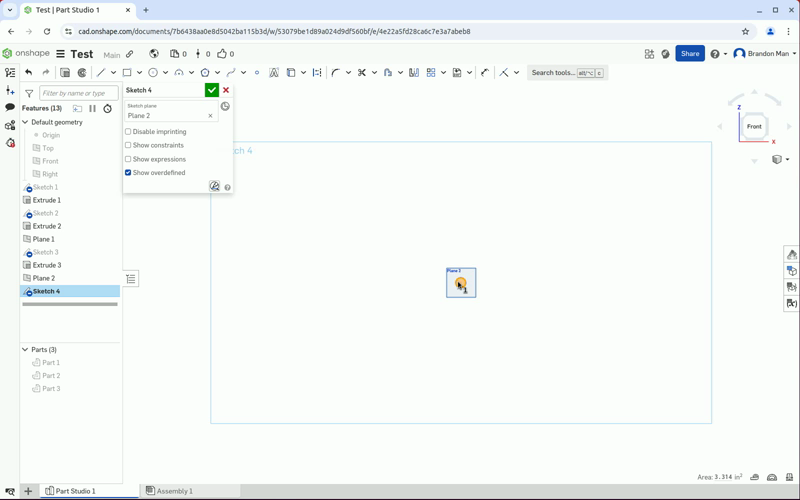
mouse_move(73, 352)
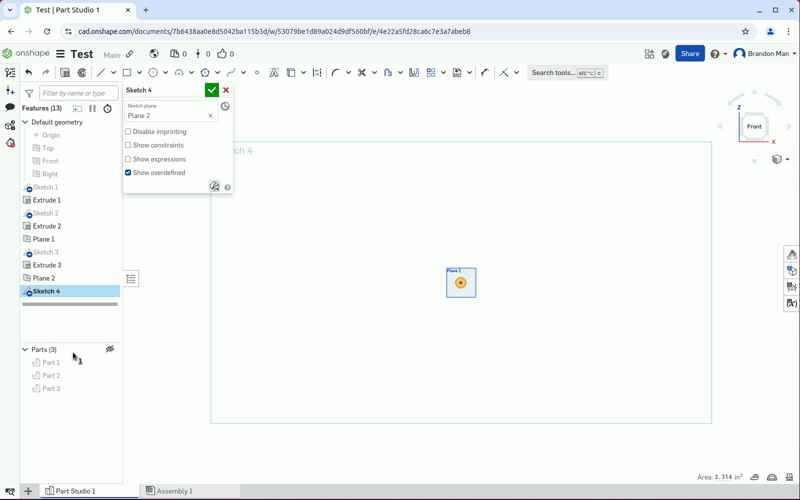
key(shift+y)
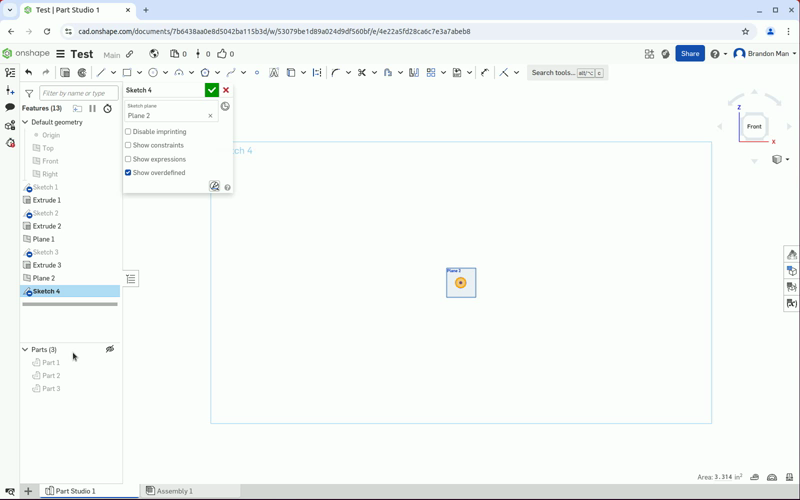
key(shift+e)
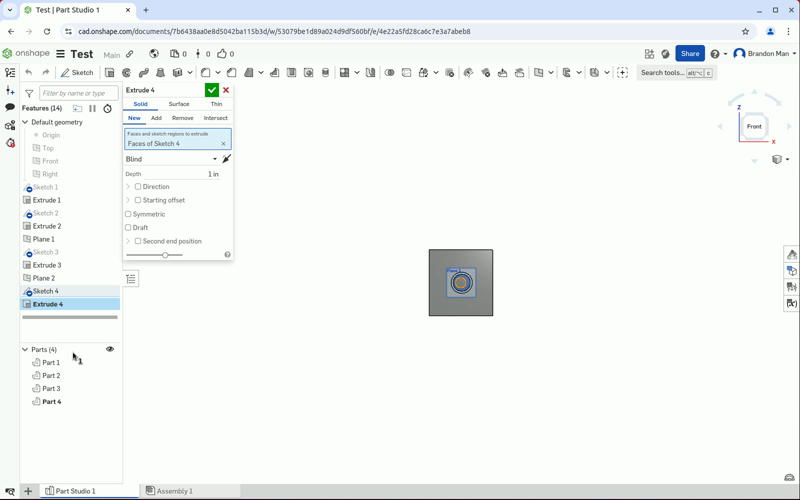
mouse_move(143, 106)
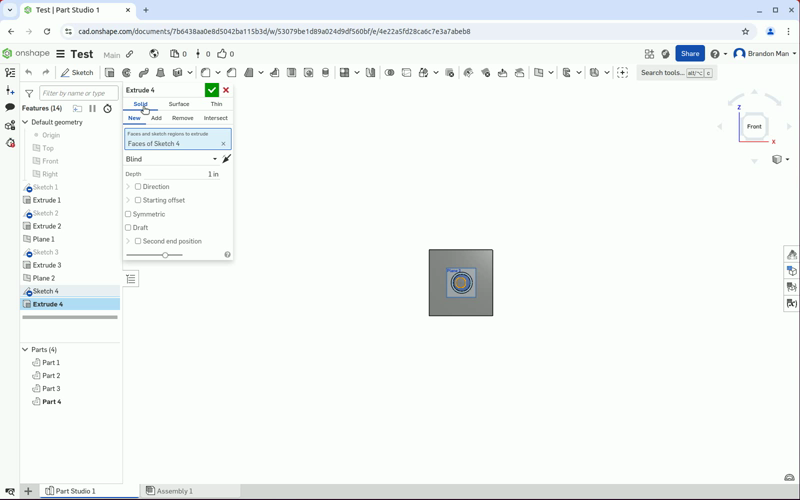
click(143, 106)
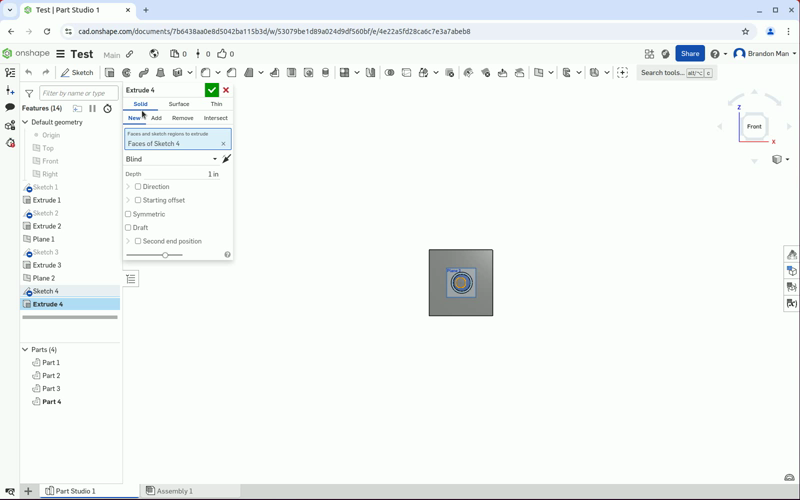
mouse_move(137, 120)
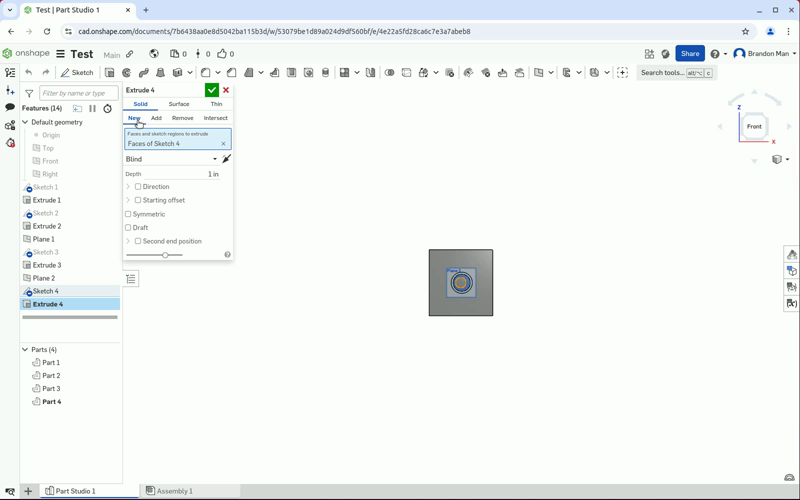
click(137, 120)
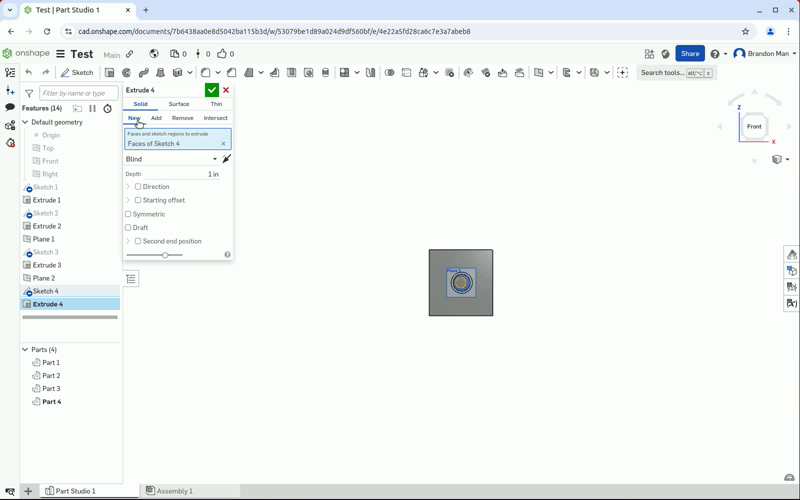
key(tab, 4)
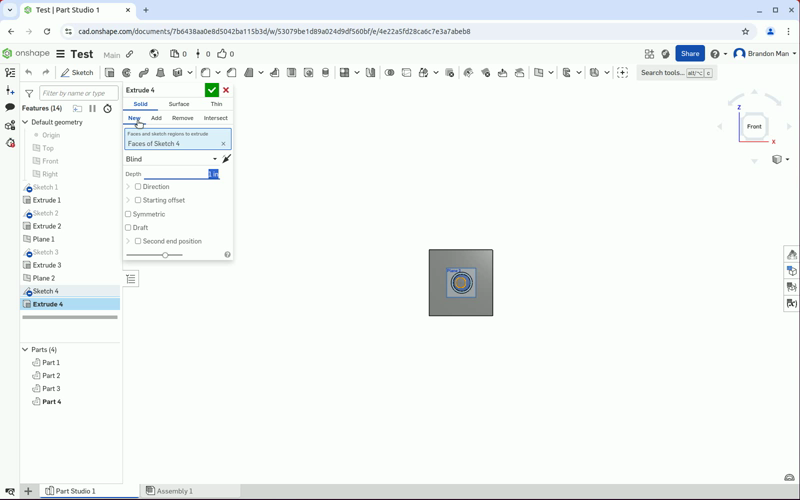
text(8.425)
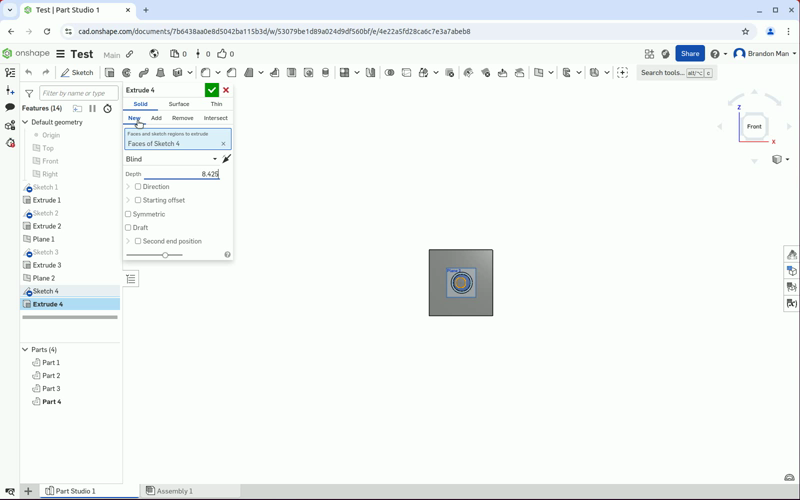
key(enter)
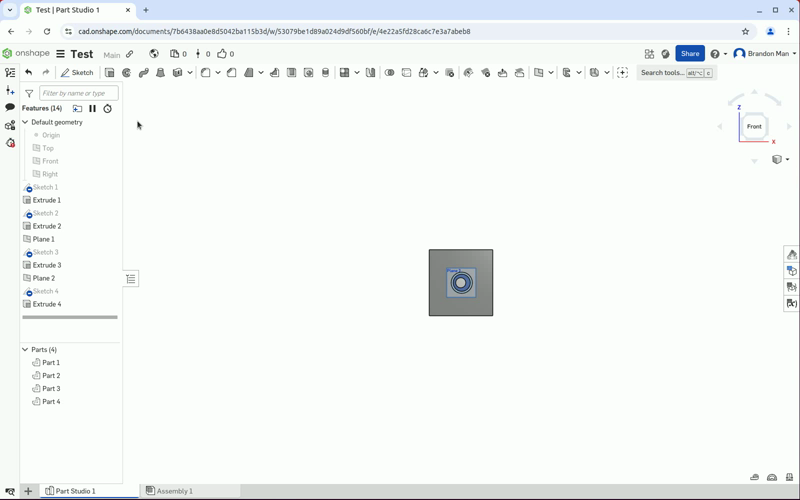
key(shift+h)
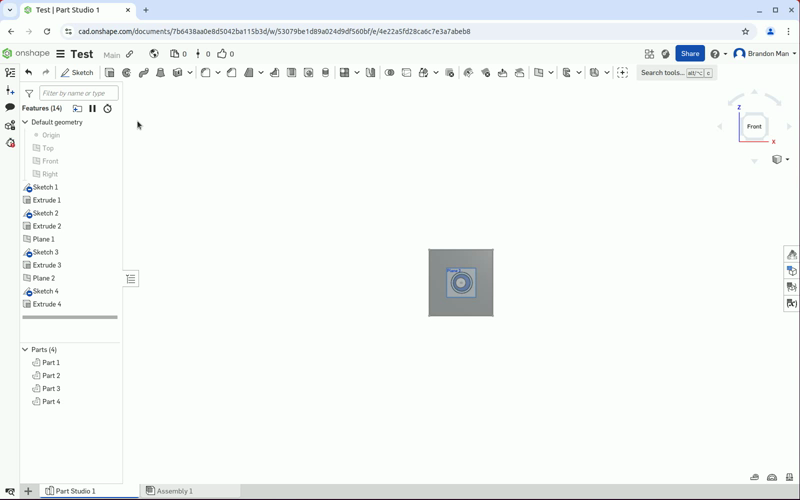
key(shift+h)
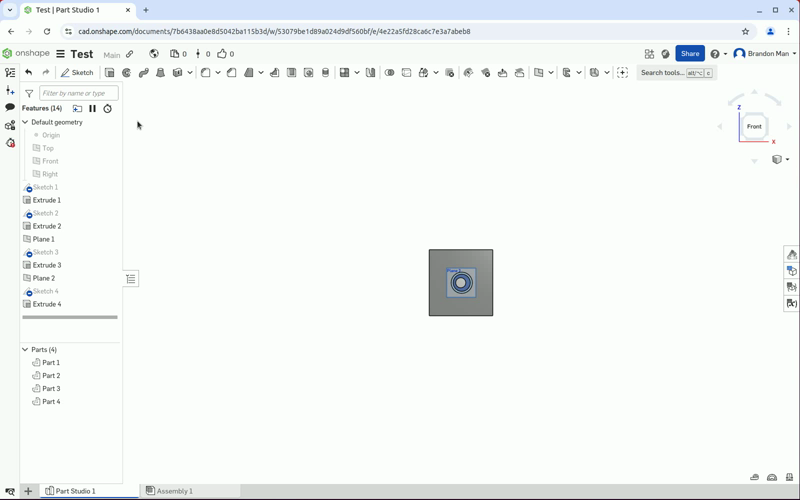
mouse_move(73, 189)
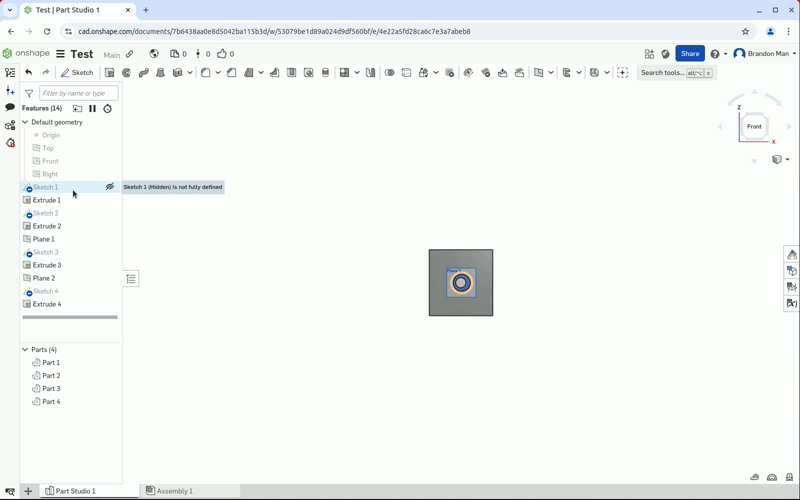
click(73, 189)
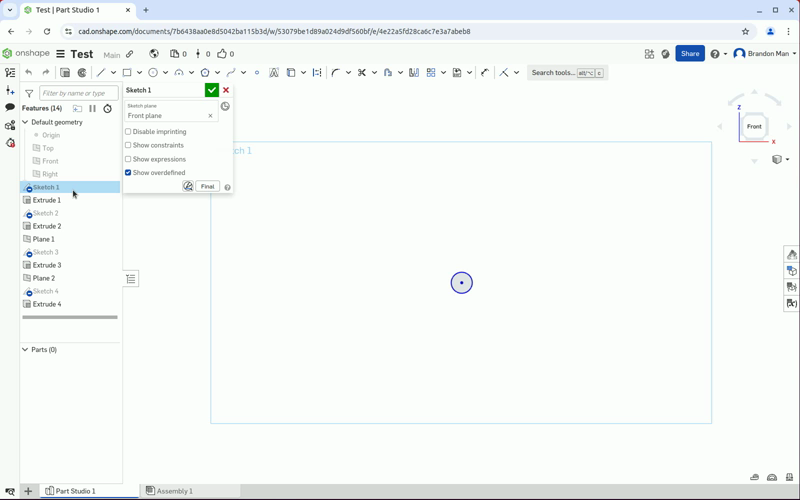
mouse_move(229, 92)
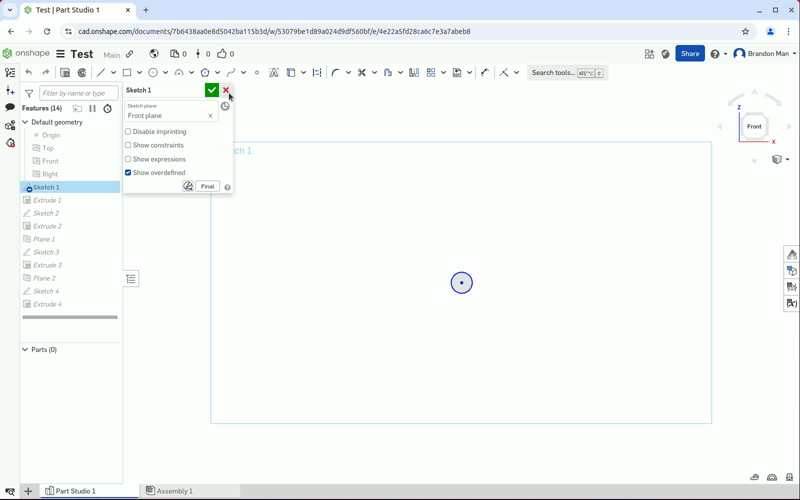
click(229, 92)
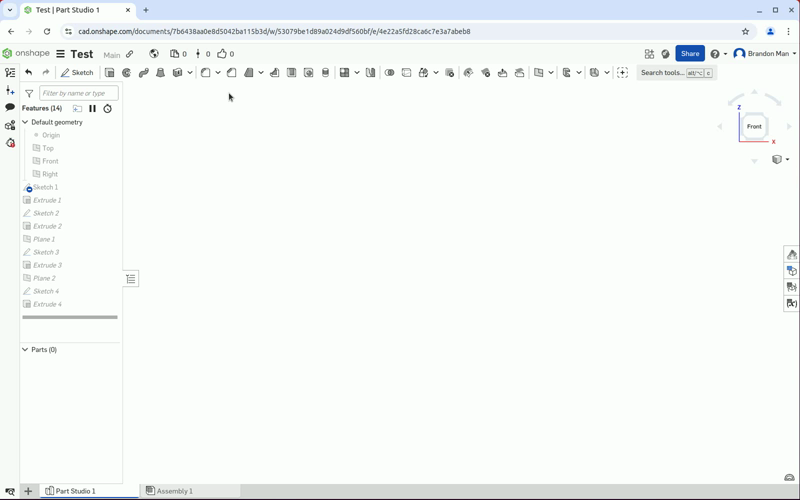
key(shift+s)
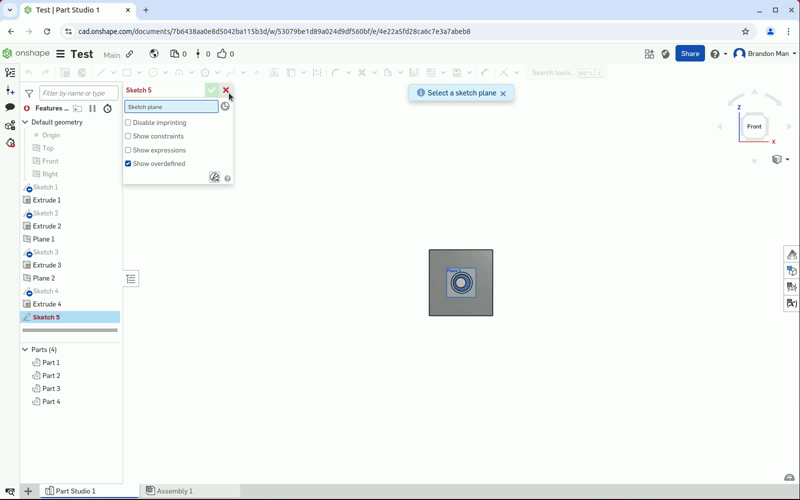
mouse_move(73, 280)
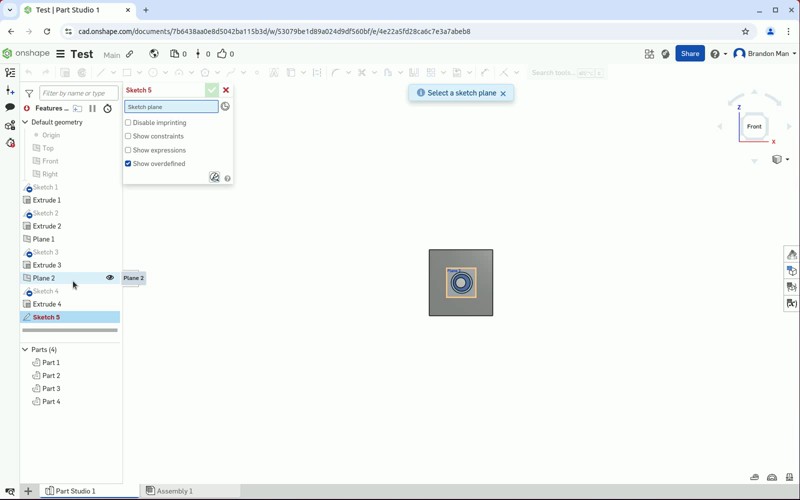
click(73, 280)
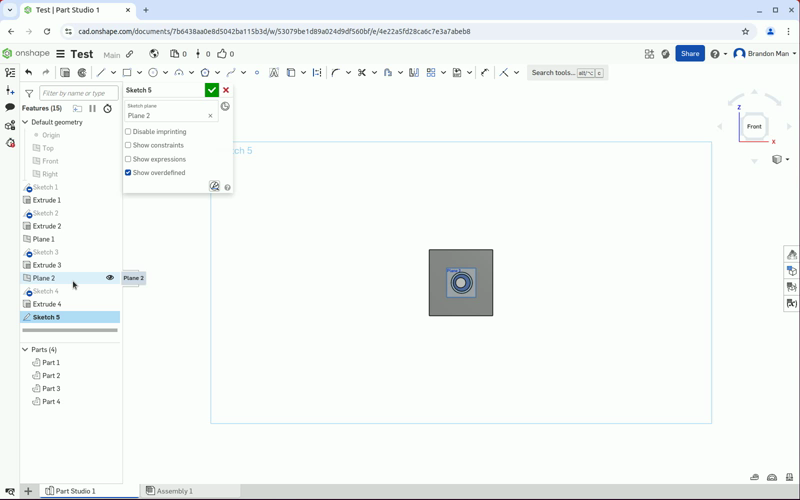
mouse_move(73, 352)
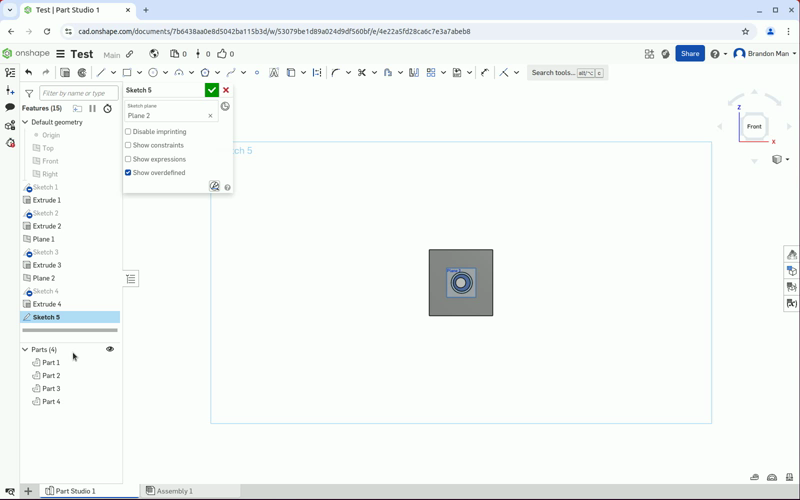
key(y)
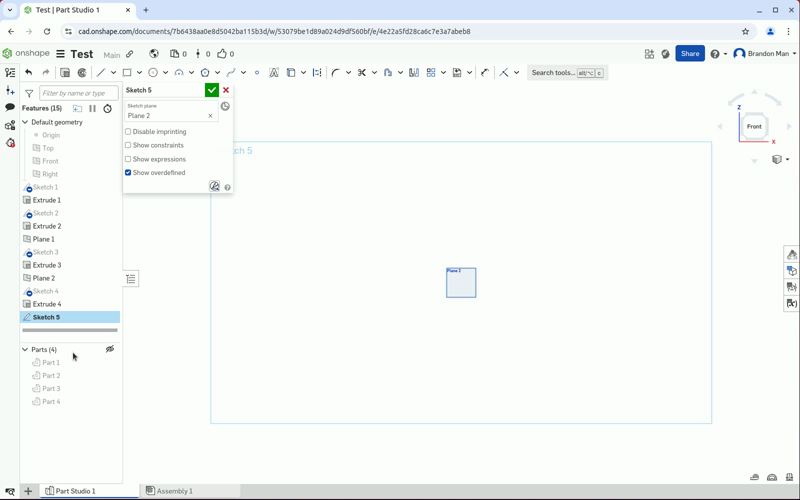
key(c)
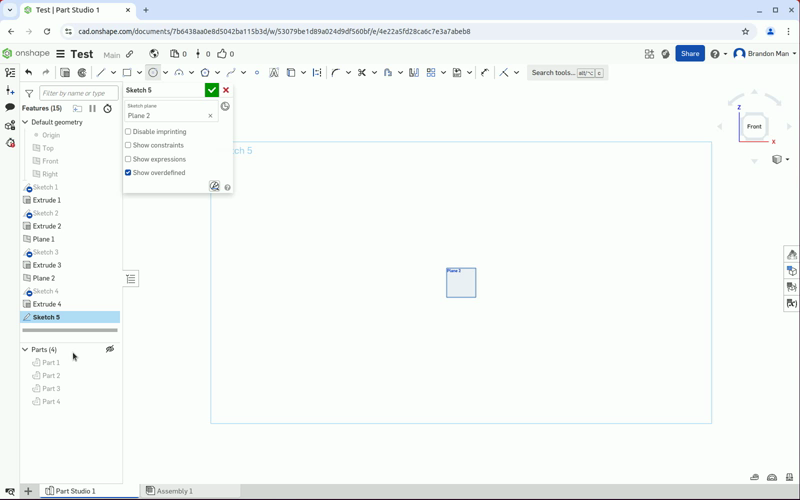
key_down(shift)
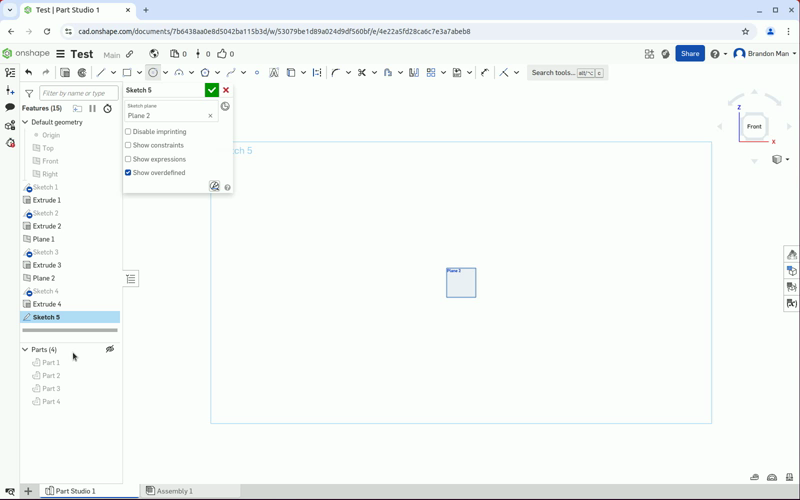
mouse_move(460, 282)
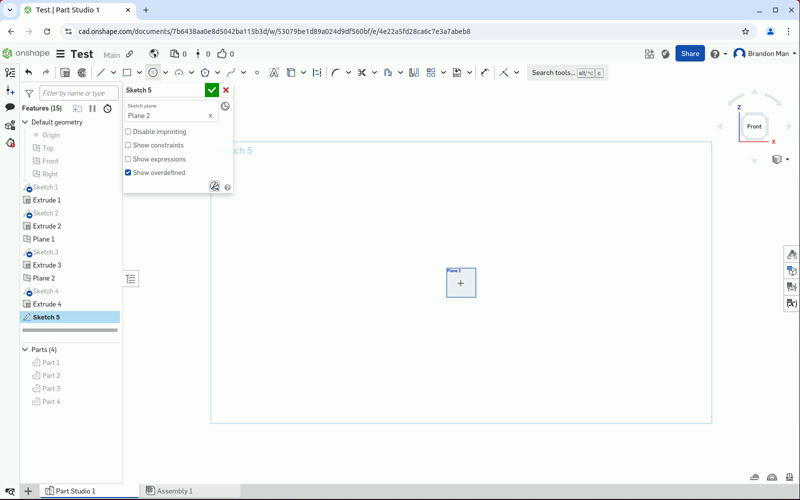
click(460, 282)
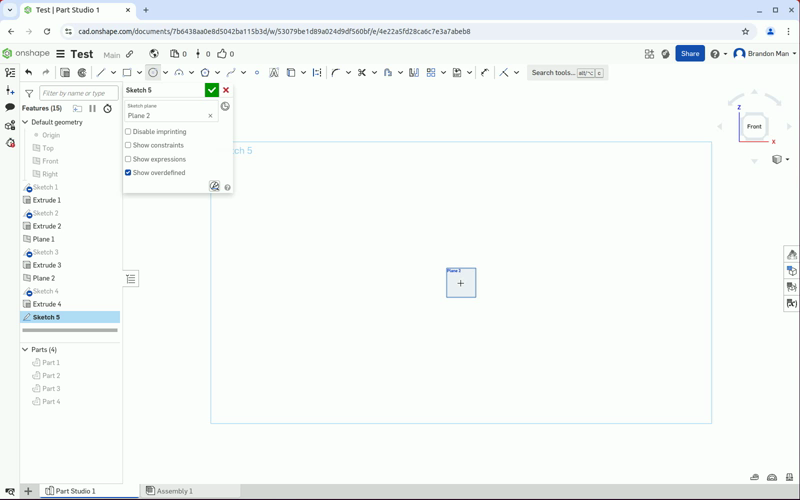
key_up(shift)
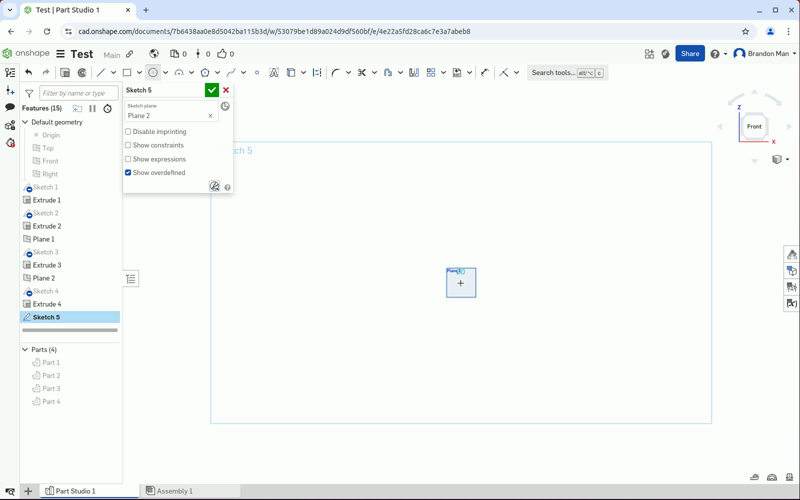
mouse_move(465, 282)
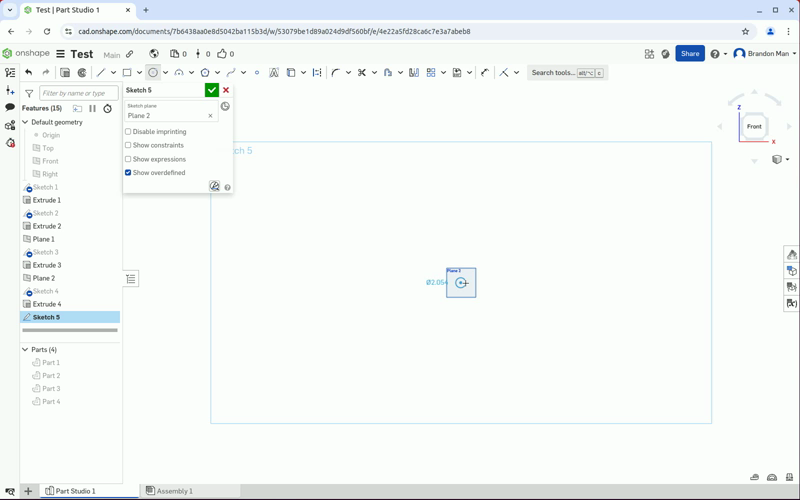
click(465, 282)
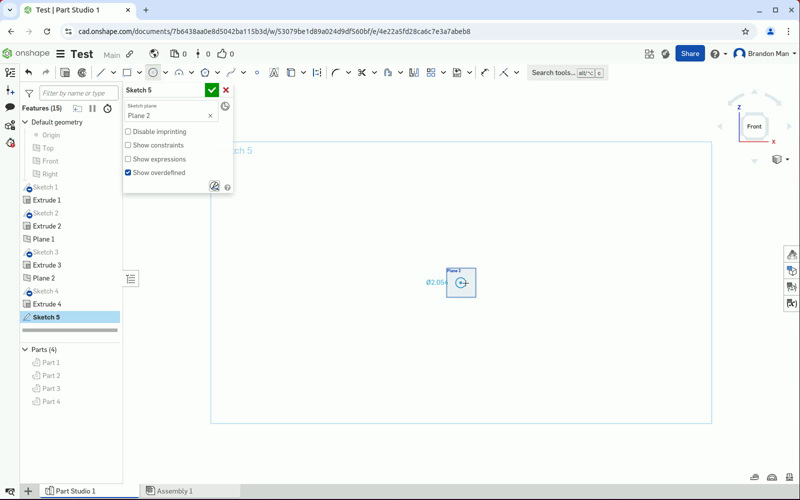
key(esc)
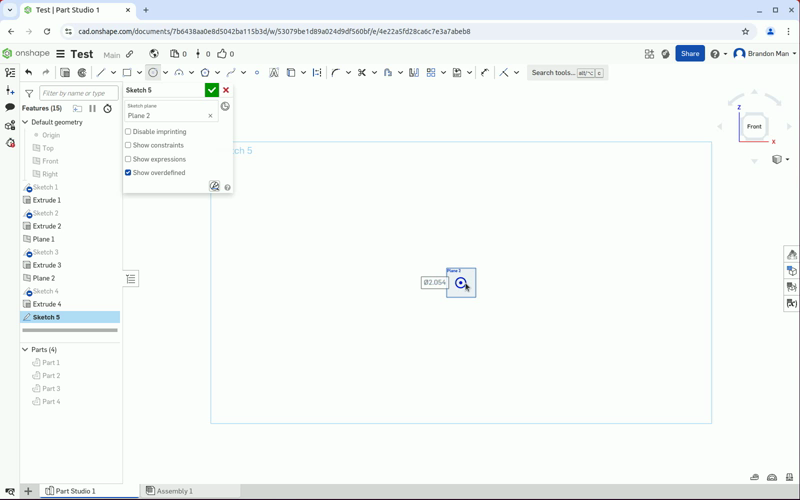
mouse_move(464, 285)
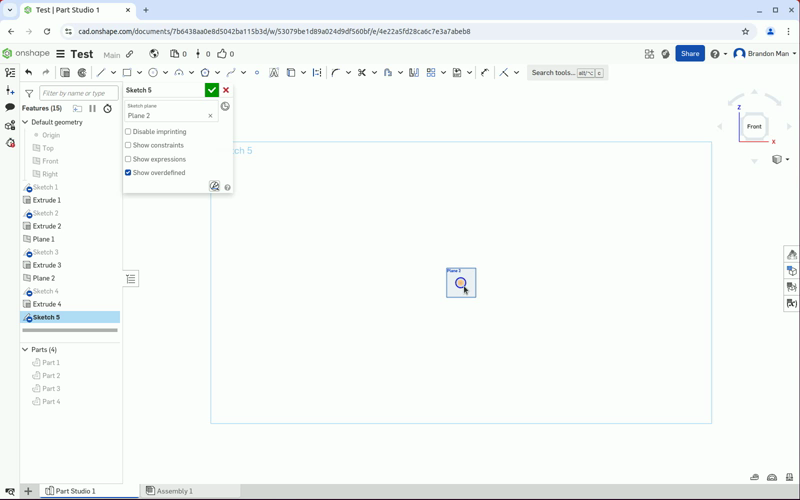
scroll(6)
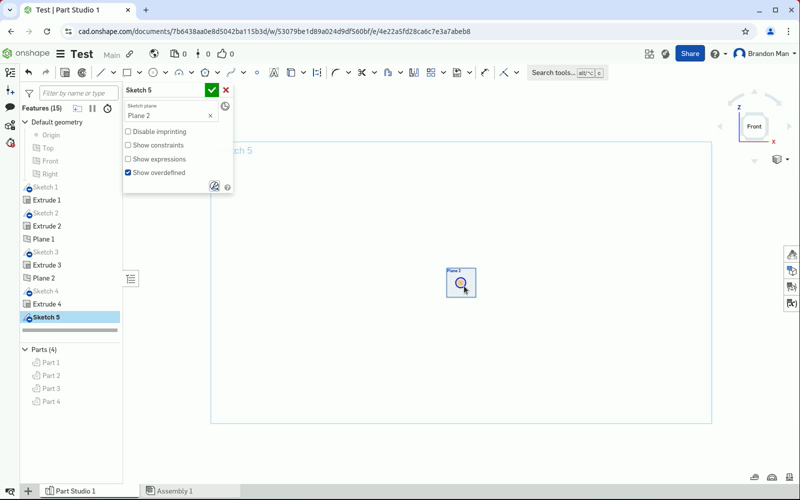
scroll(6)
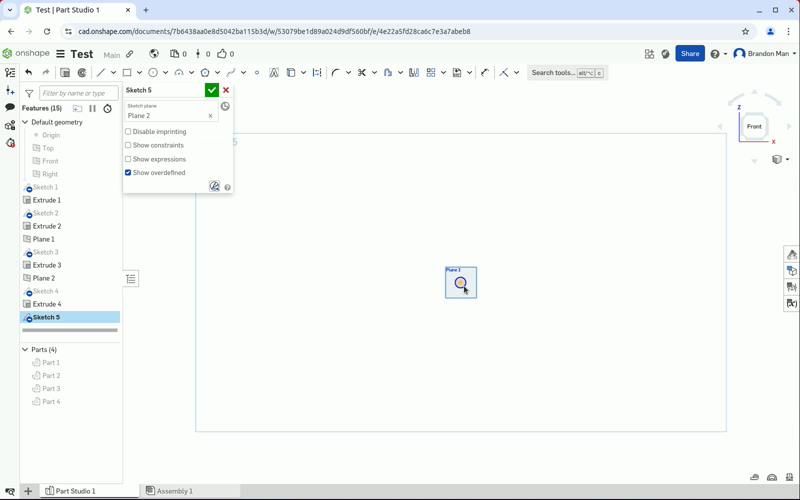
scroll(6)
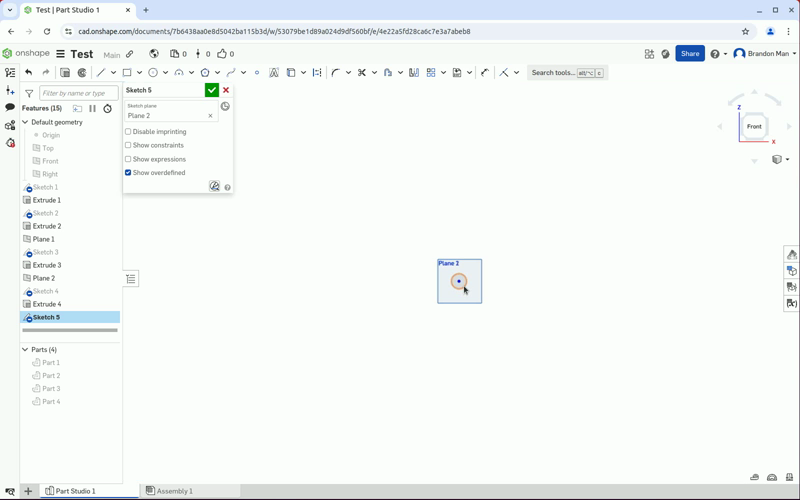
scroll(6)
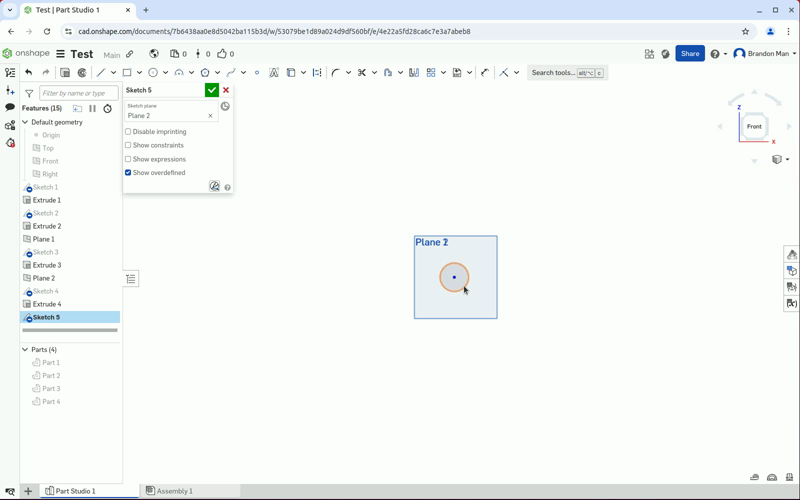
scroll(6)
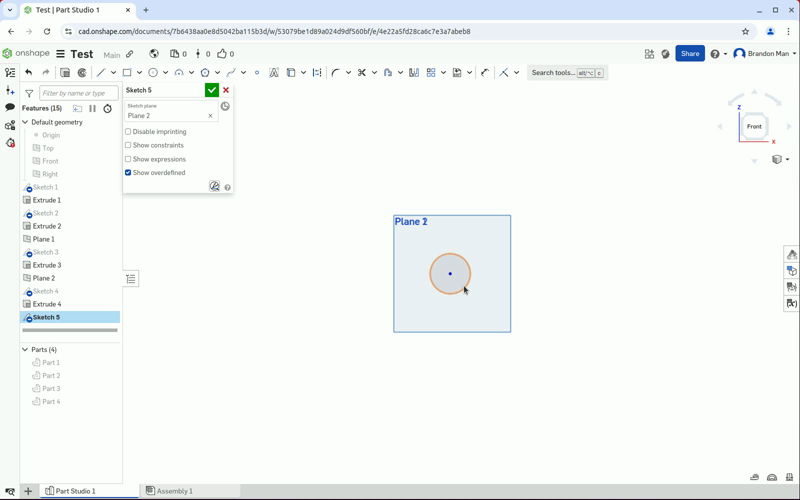
scroll(6)
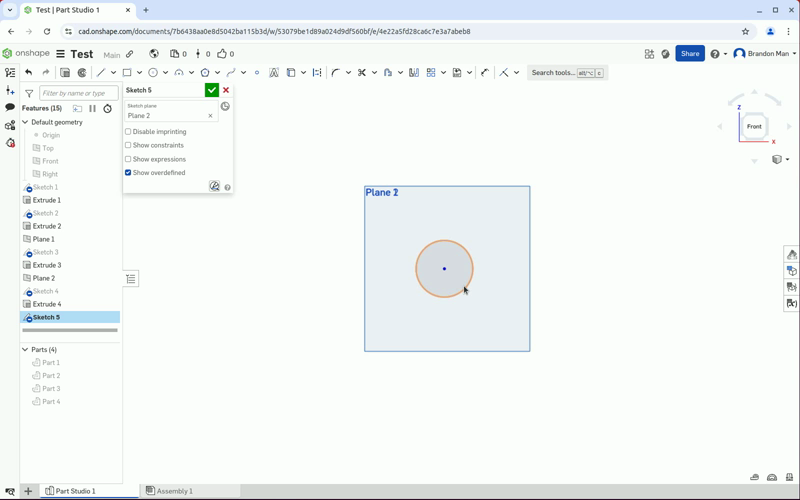
scroll(6)
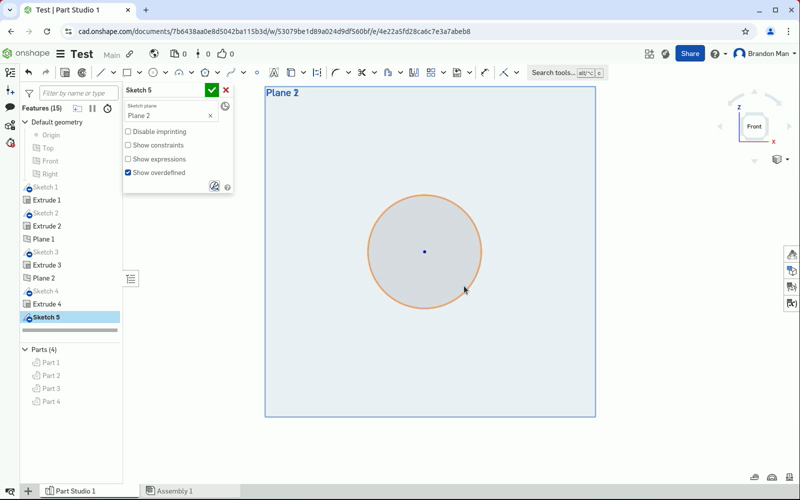
click(464, 285)
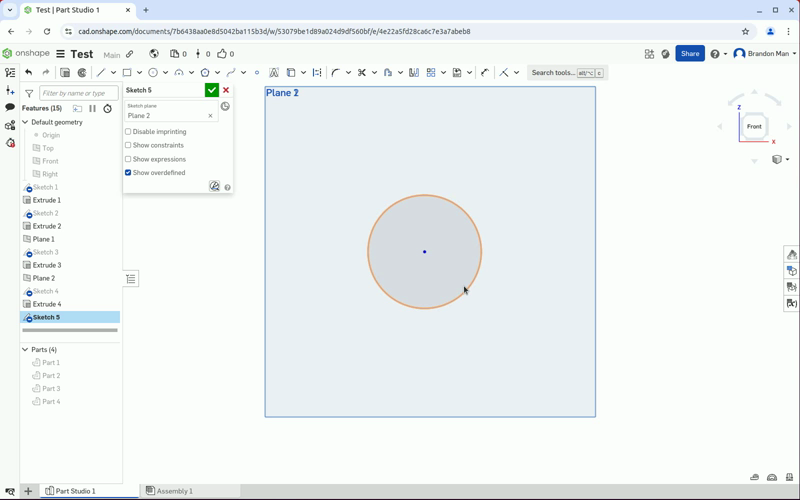
scroll(-6)
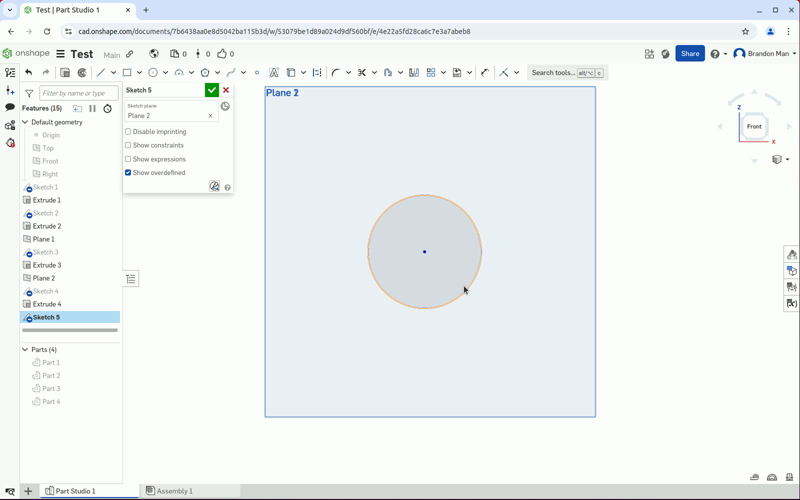
scroll(-6)
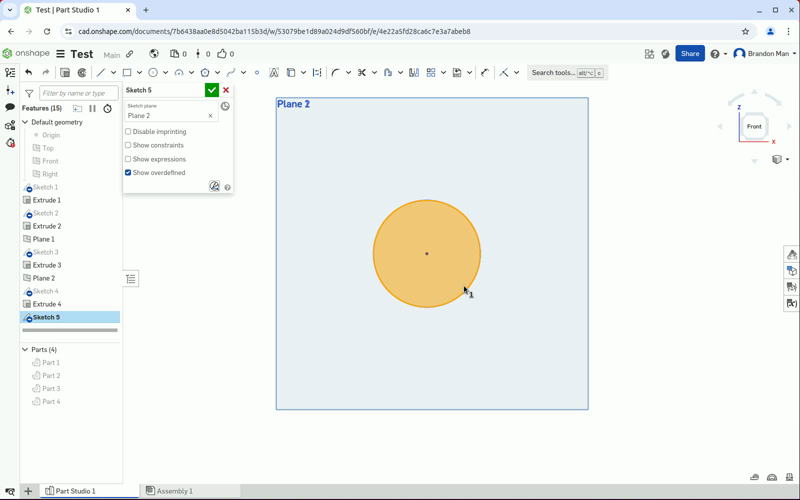
scroll(-6)
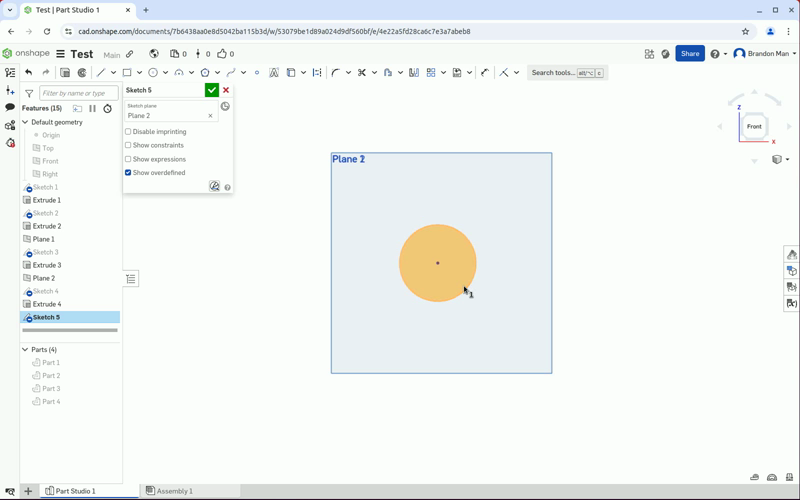
scroll(-6)
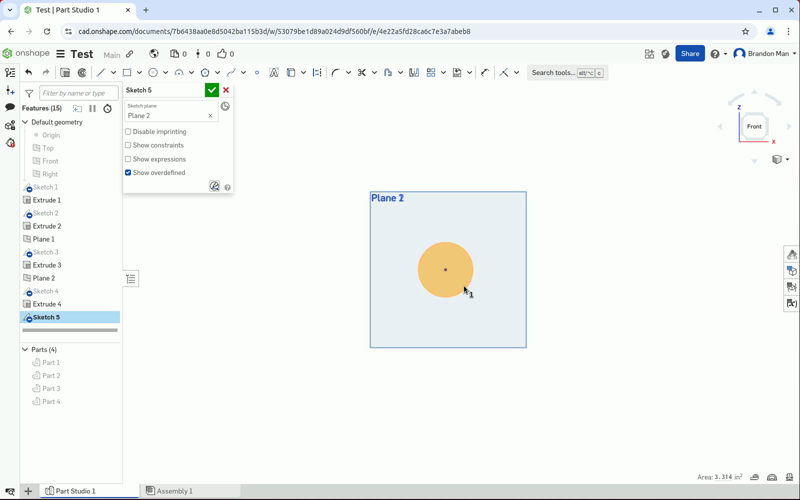
scroll(-6)
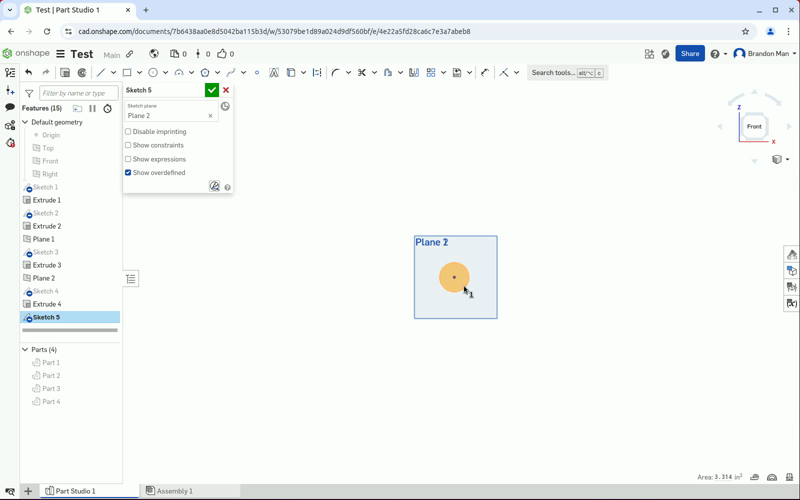
scroll(-6)
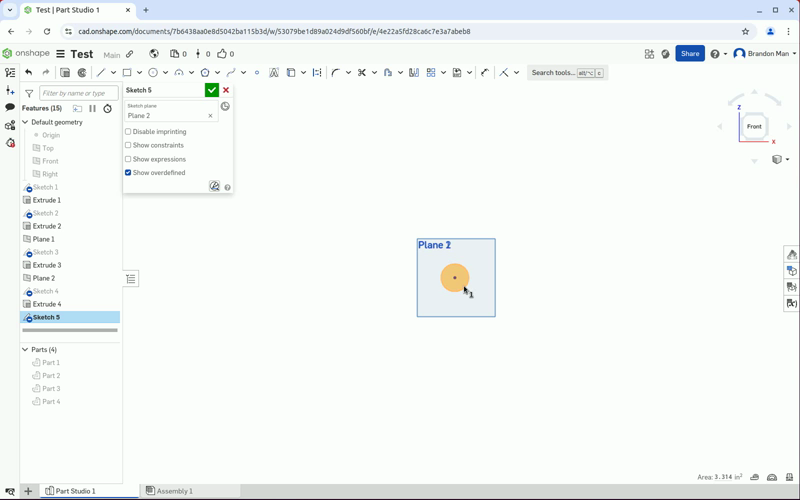
scroll(-6)
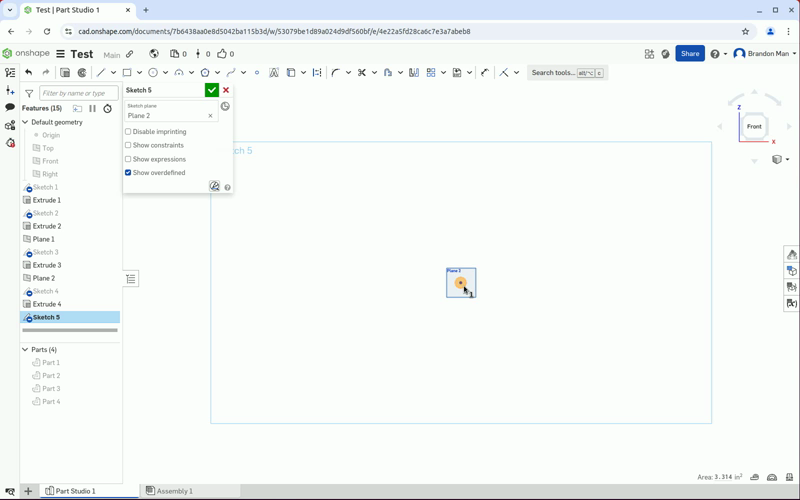
mouse_move(73, 352)
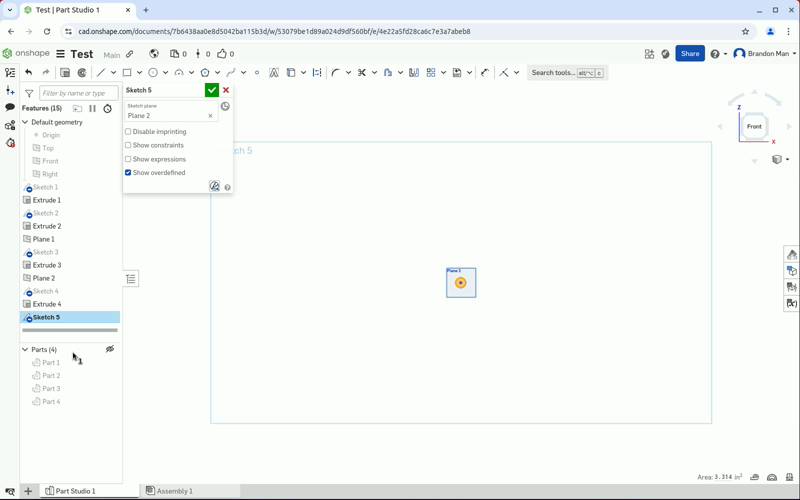
key(shift+y)
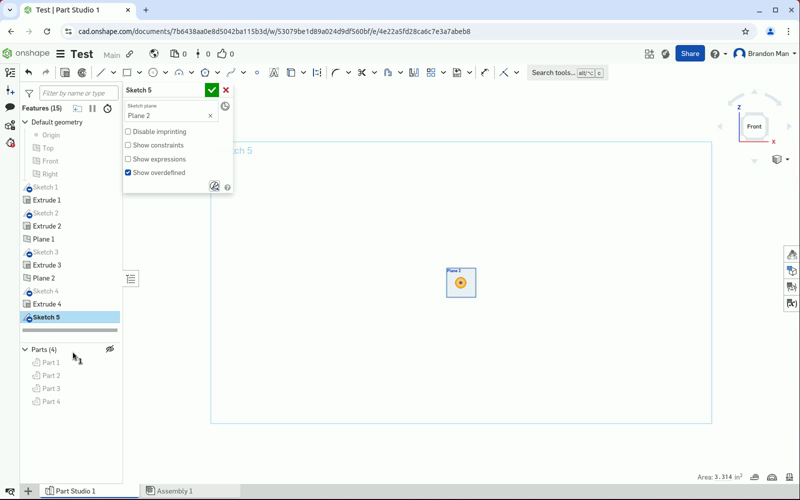
key(shift+e)
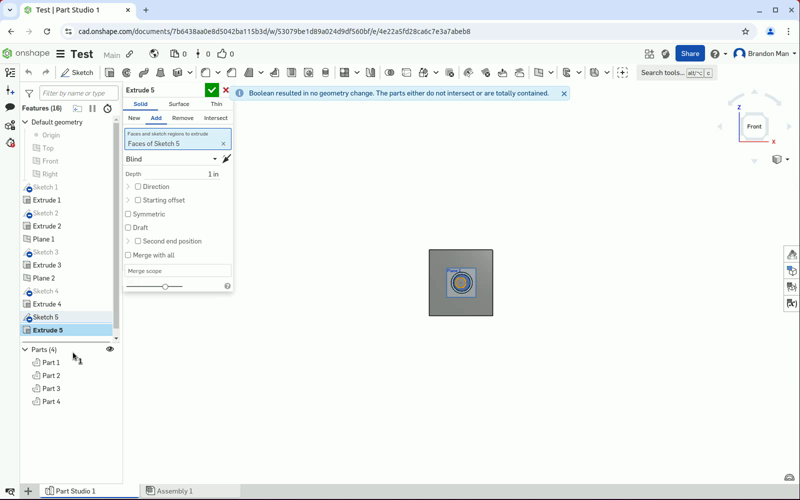
mouse_move(143, 106)
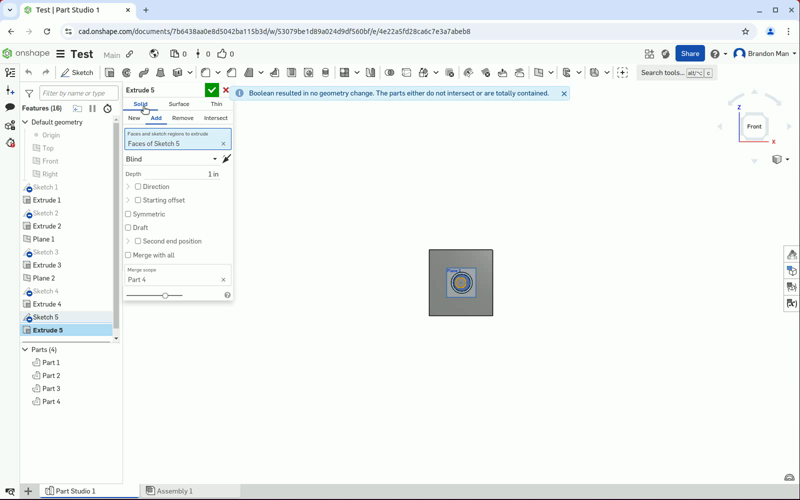
click(143, 106)
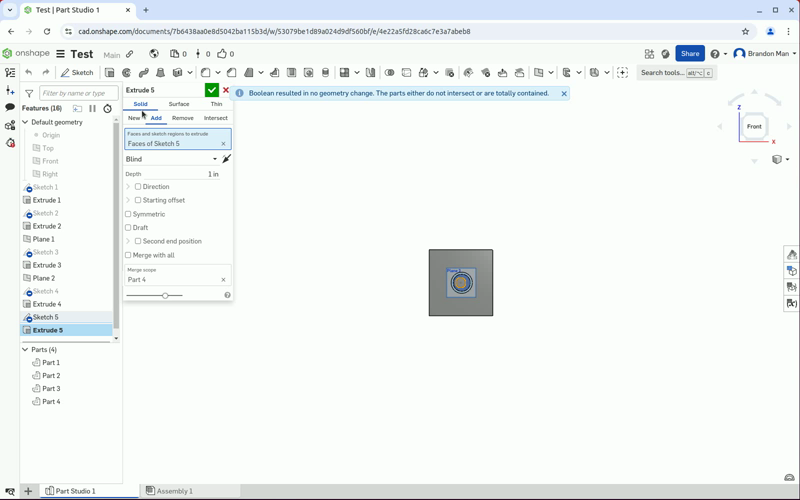
mouse_move(137, 120)
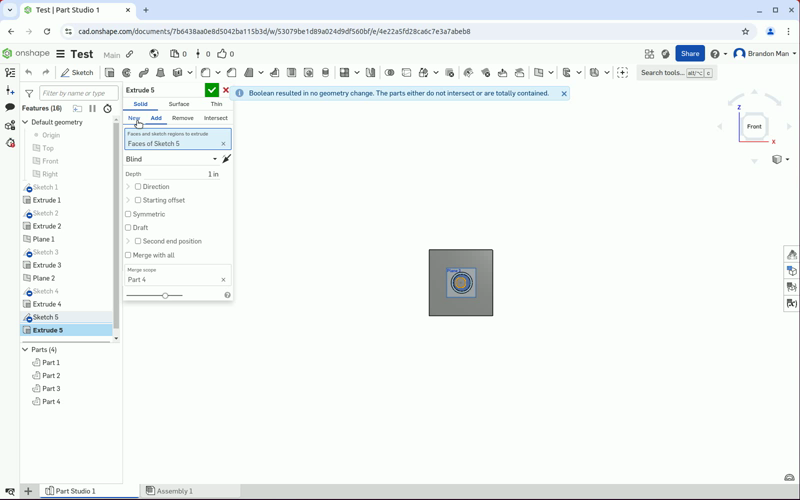
click(137, 120)
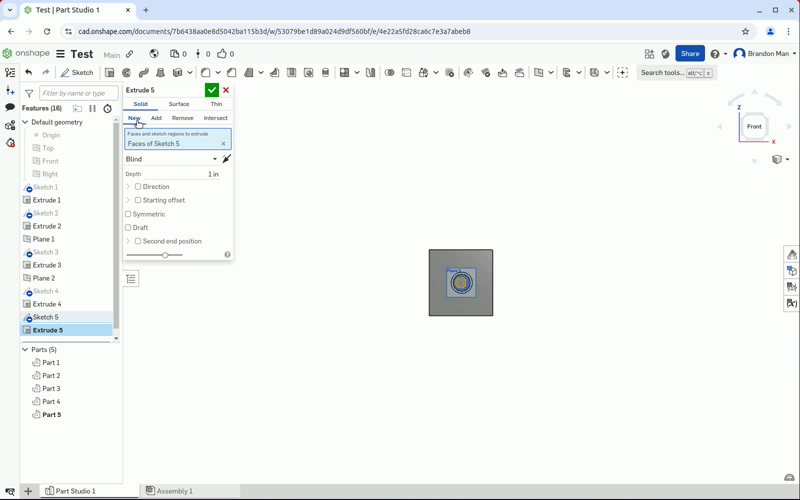
key(tab, 4)
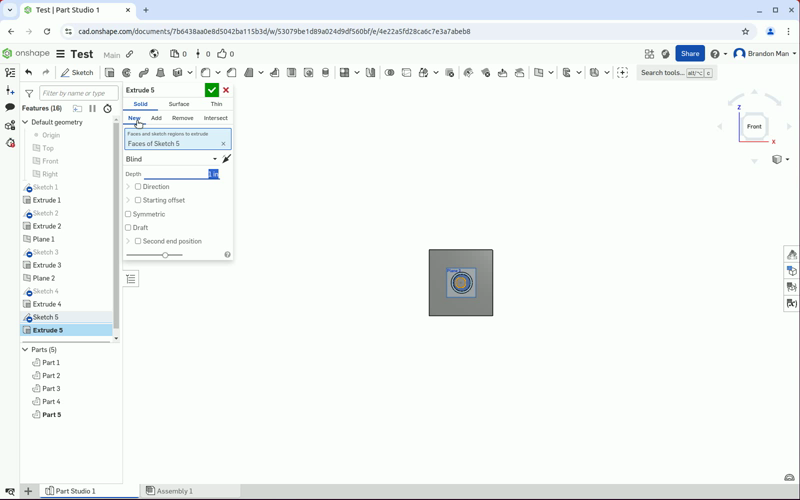
text(8.425)
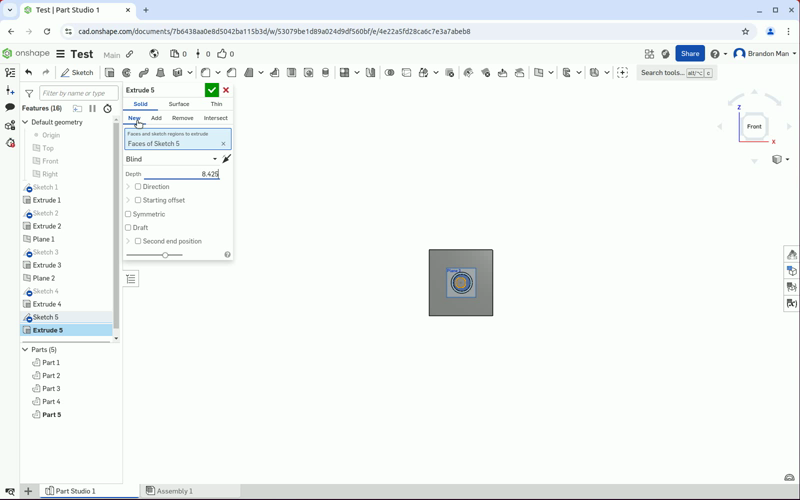
key(enter)
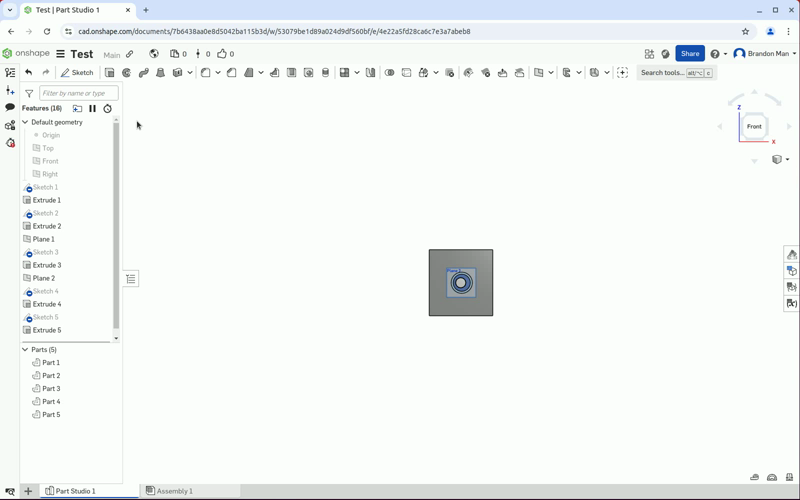
key(shift+h)
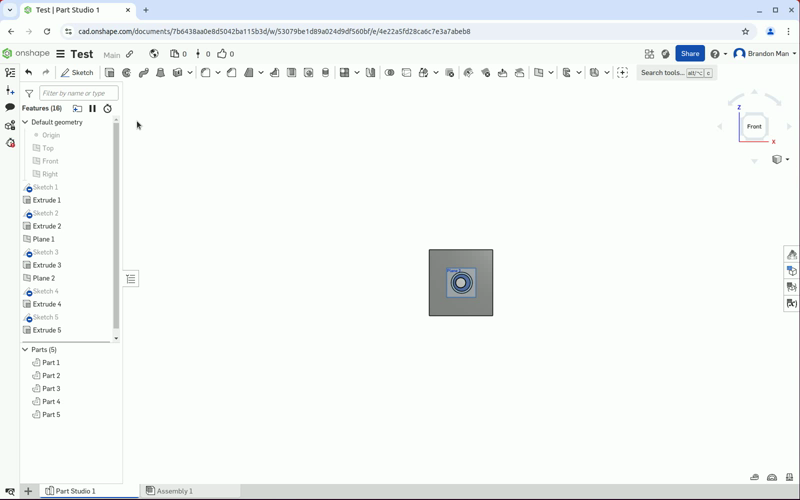
key(shift+h)
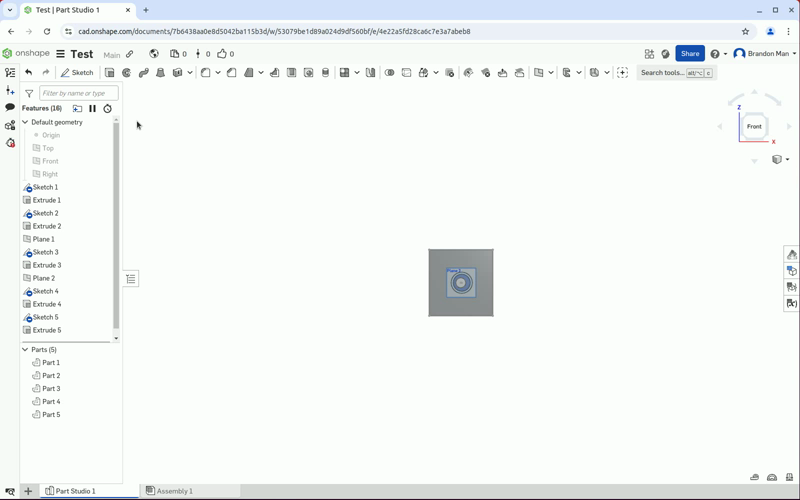
key(shift+7)
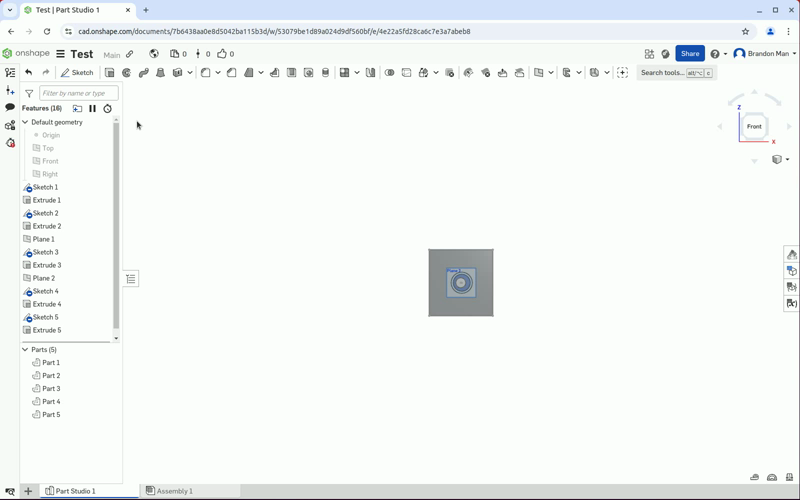
key(left, 2)
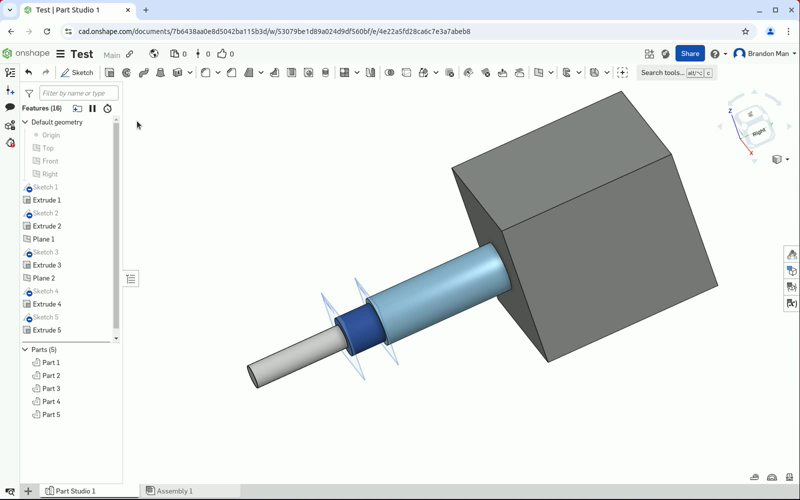
key(down, 2)
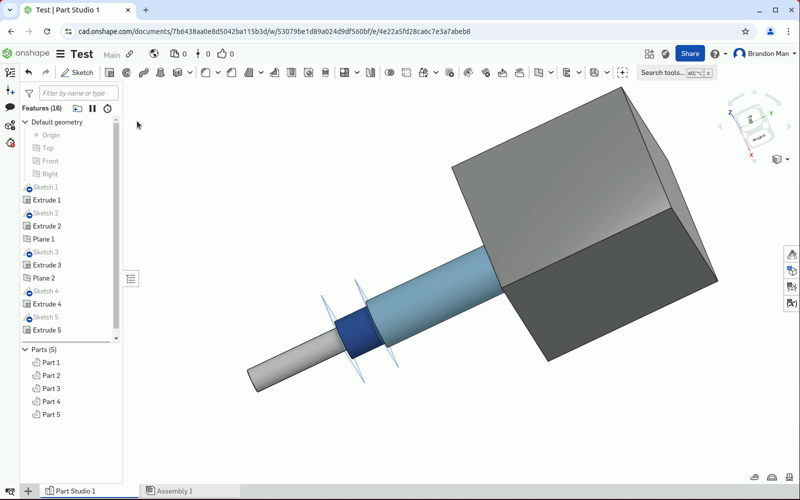
key(up, 2)
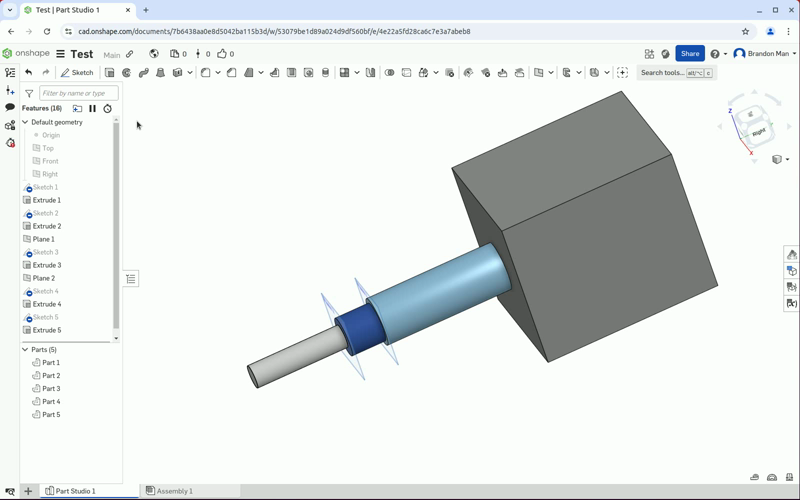
key(right, 2)
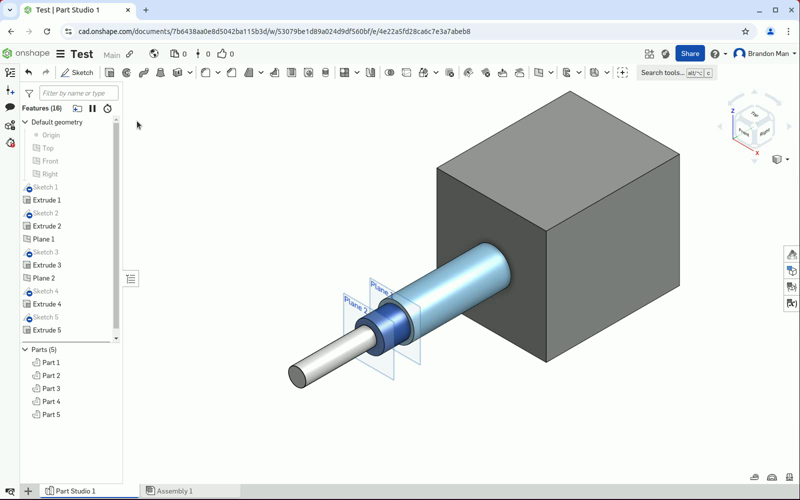
mouse_move(69, 189)
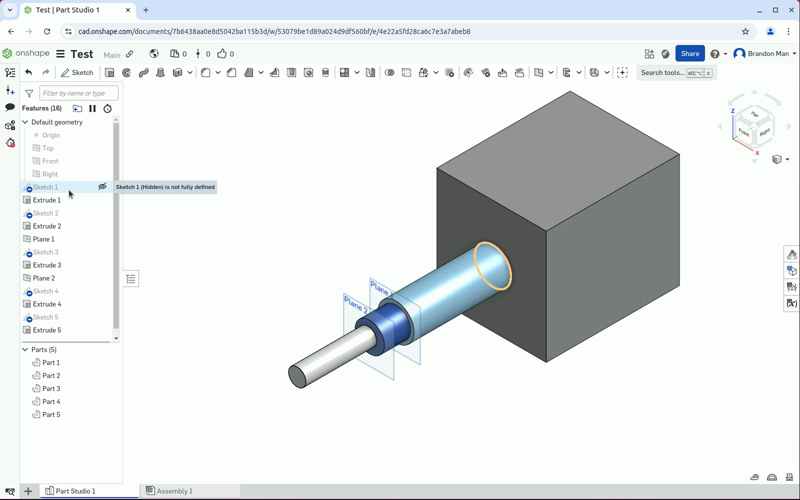
click(69, 189)